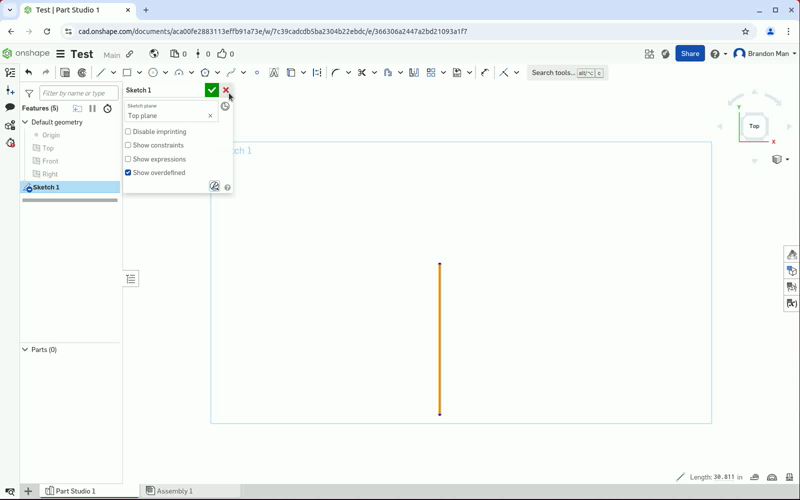
key(shift+h)
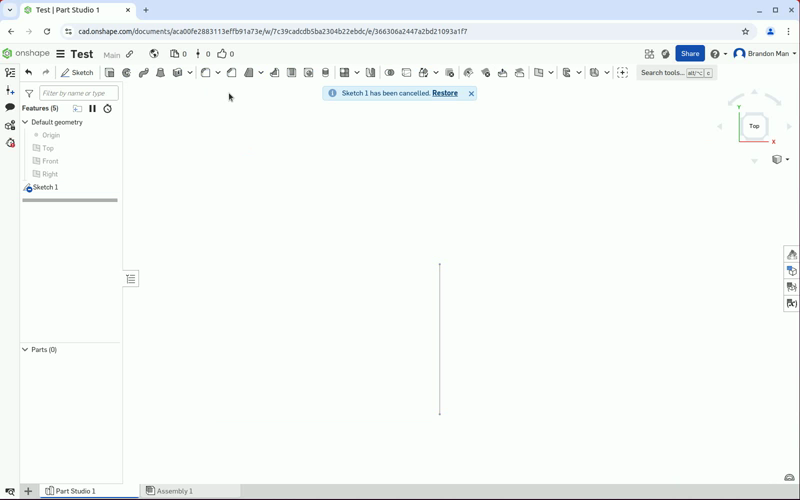
key(shift+s)
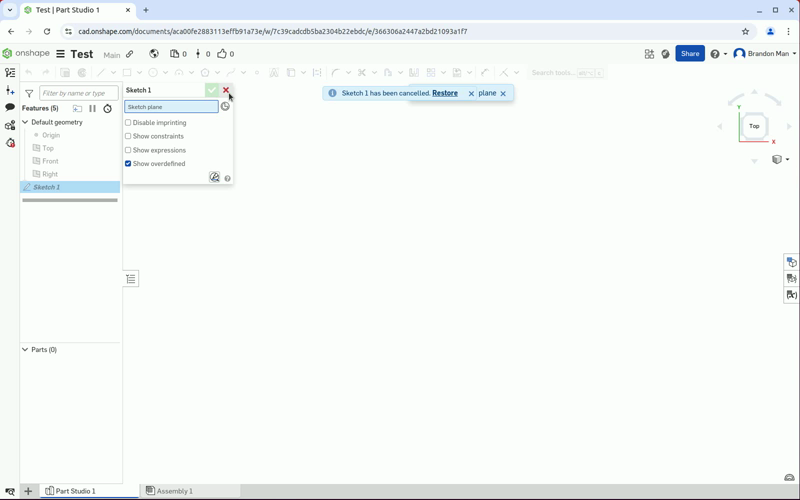
mouse_move(73, 150)
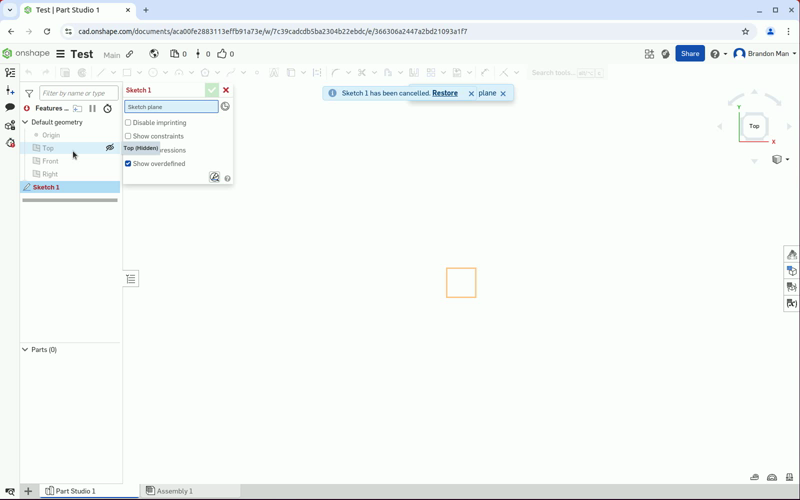
click(73, 150)
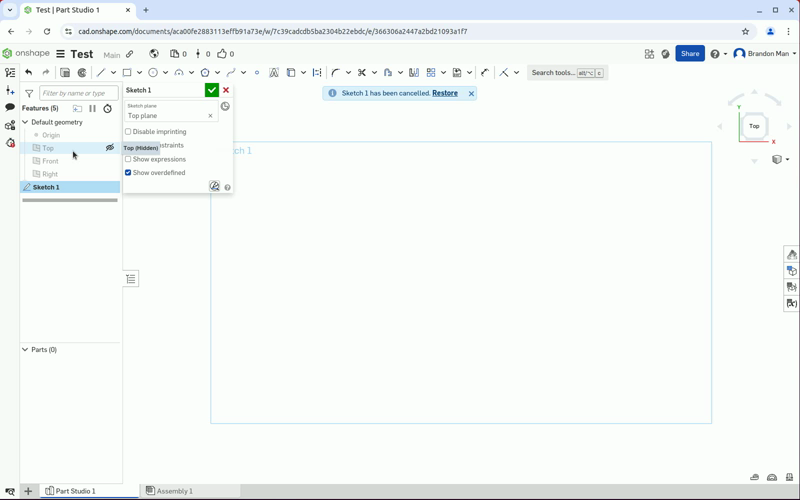
mouse_move(73, 352)
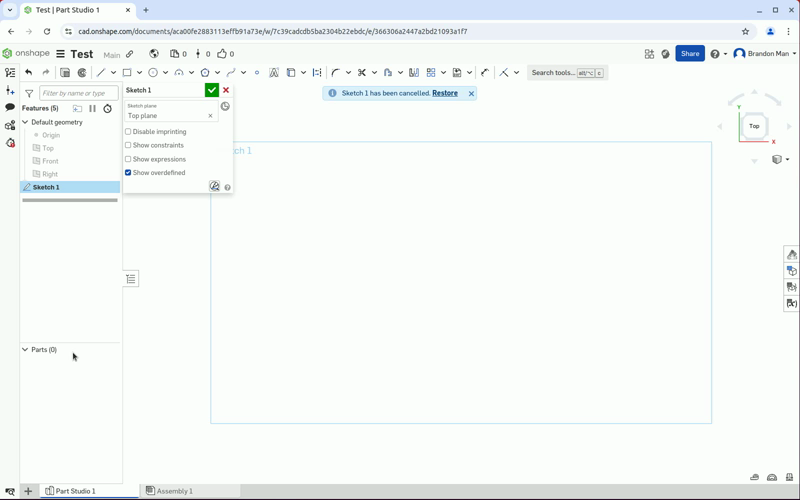
key(y)
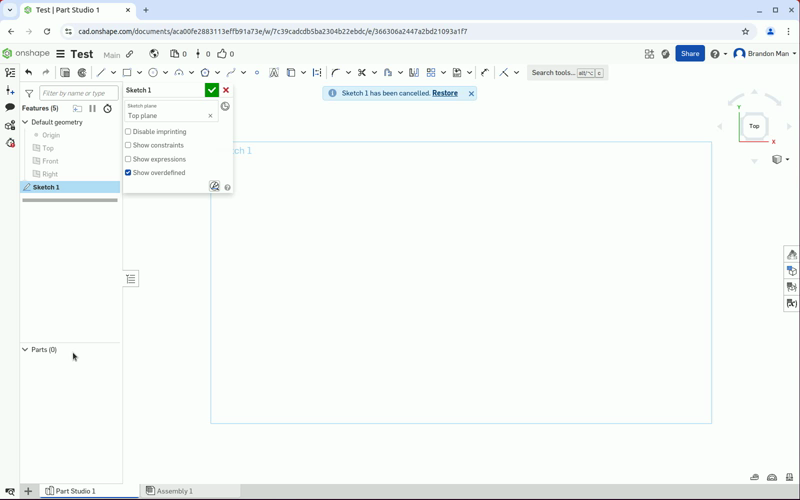
key(l)
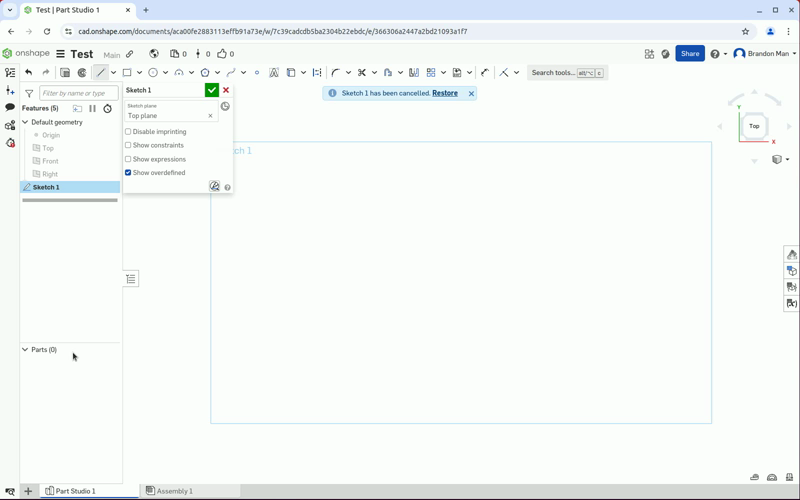
key_down(shift)
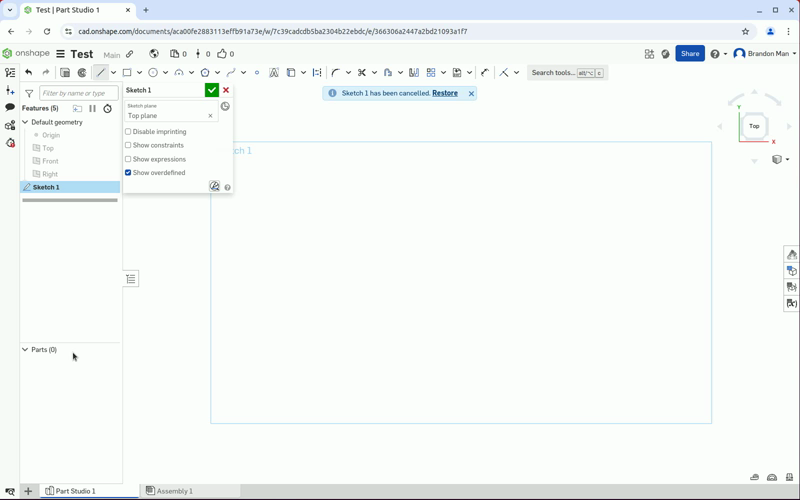
mouse_move(422, 319)
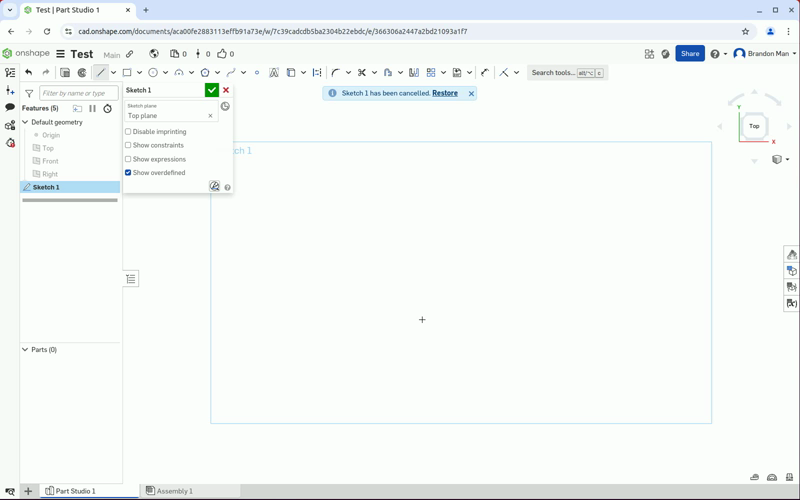
click(422, 319)
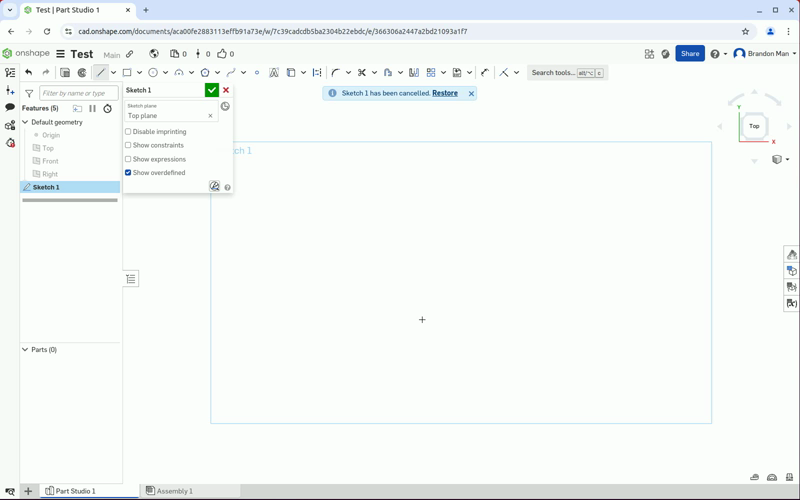
key_up(shift)
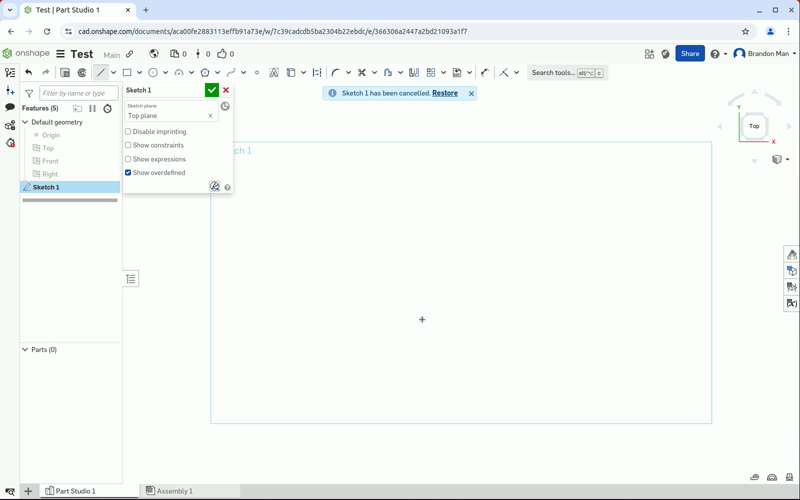
key_down(shift)
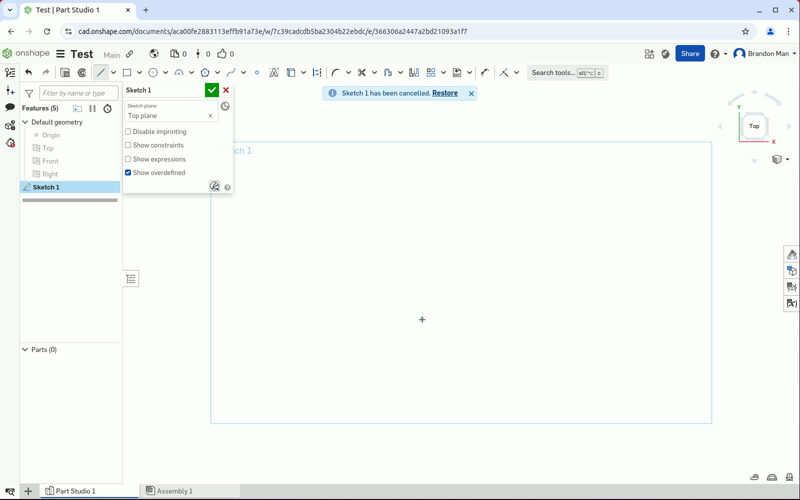
mouse_move(501, 319)
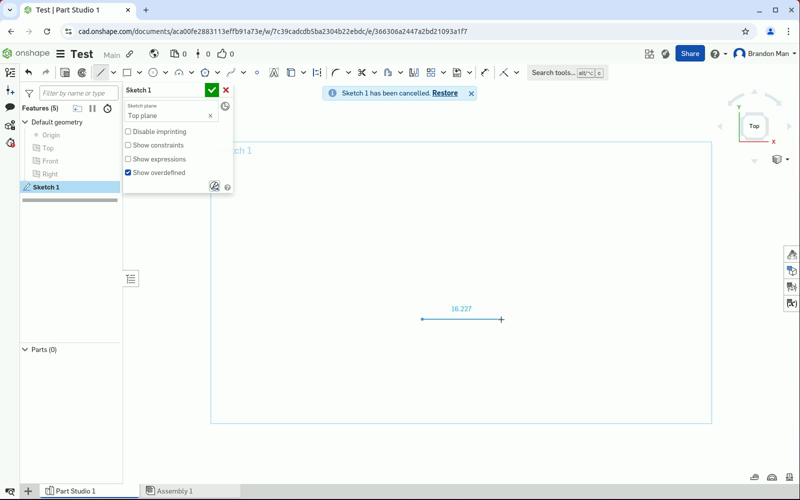
click(501, 319)
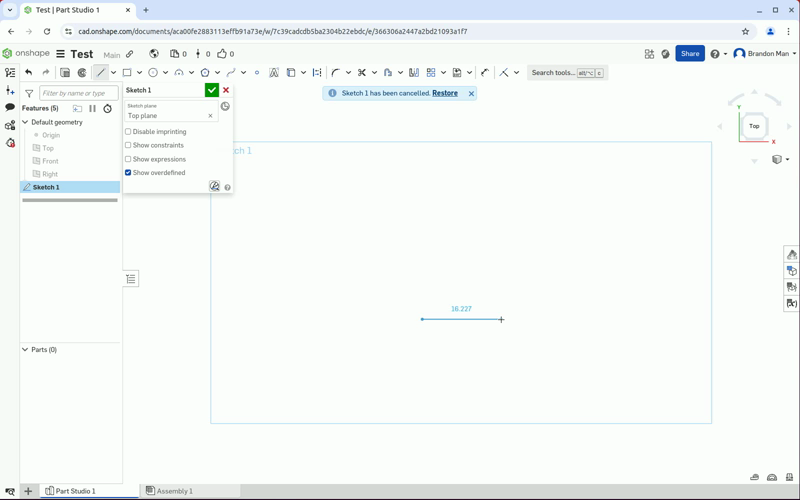
key_up(shift)
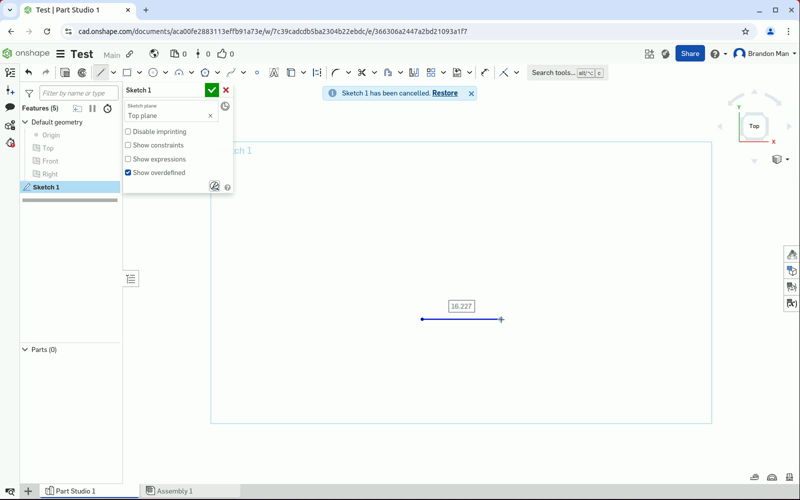
key_down(shift)
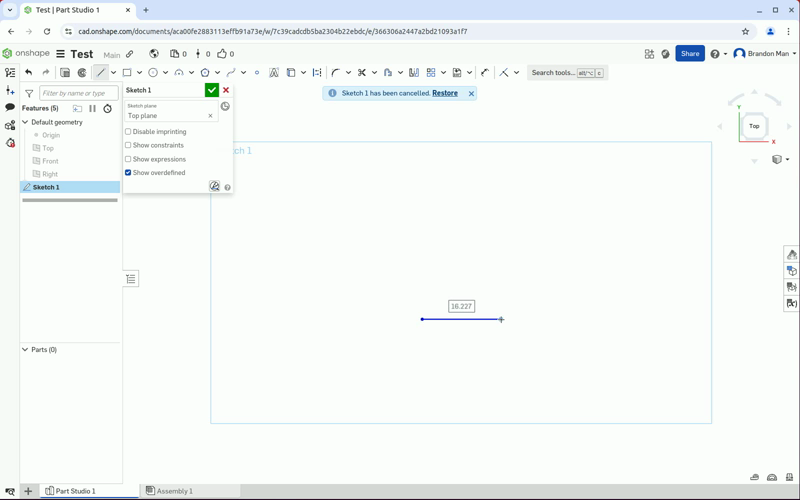
mouse_move(501, 243)
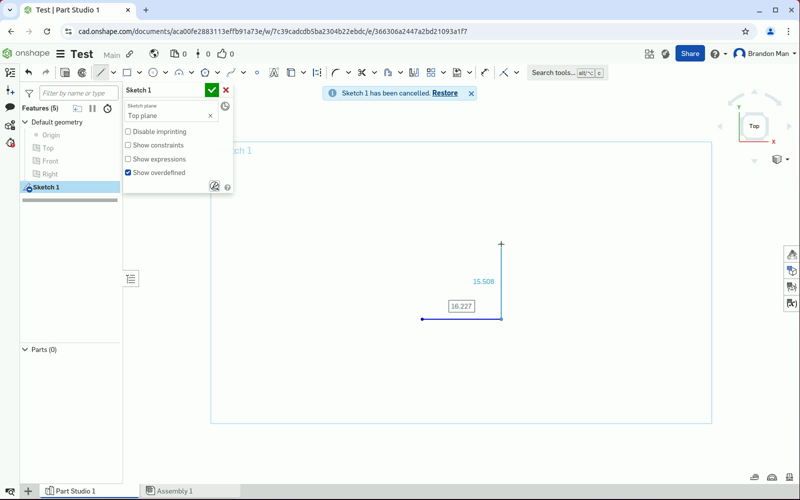
click(501, 243)
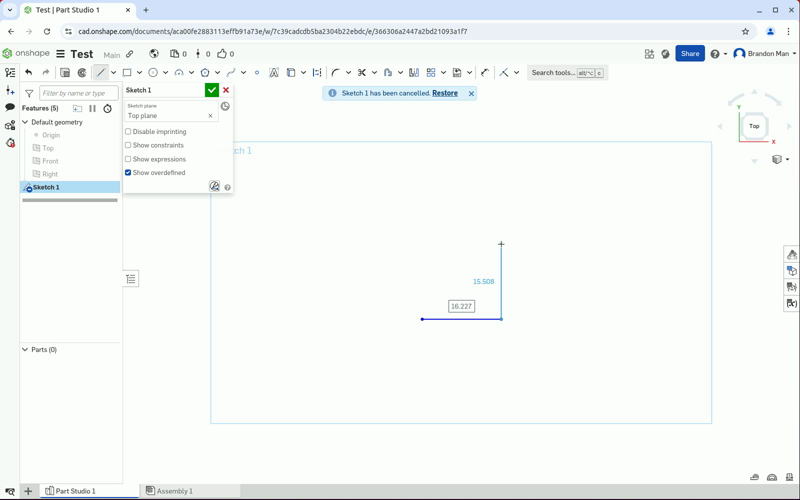
key_up(shift)
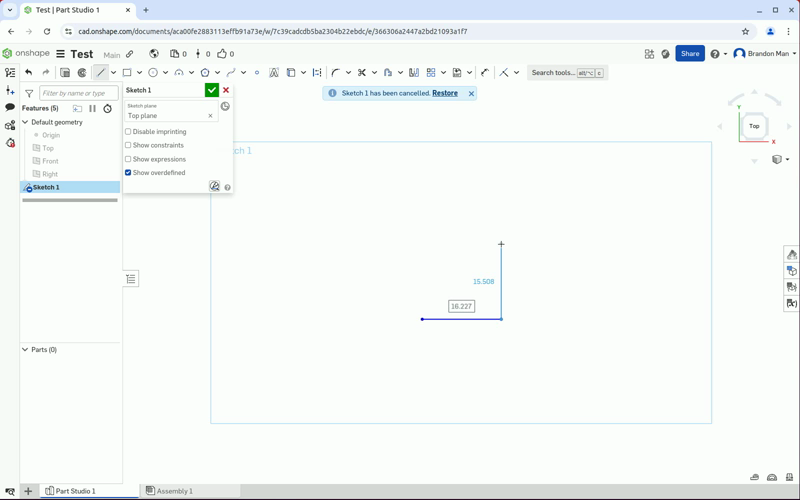
key_down(shift)
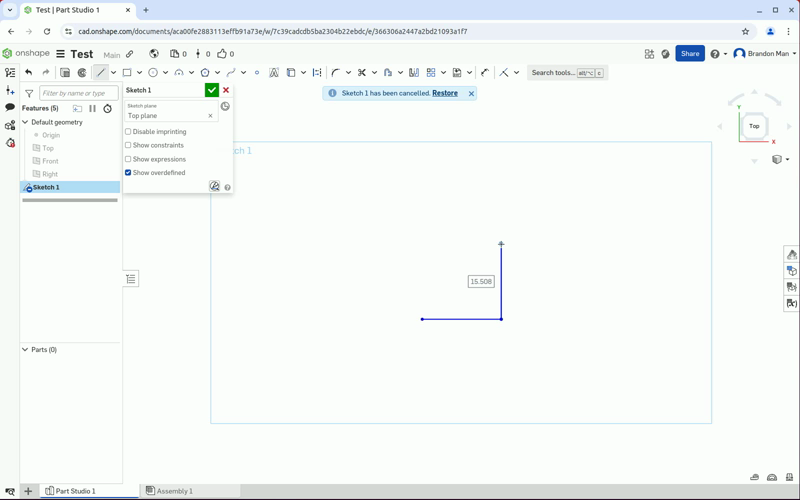
mouse_move(422, 243)
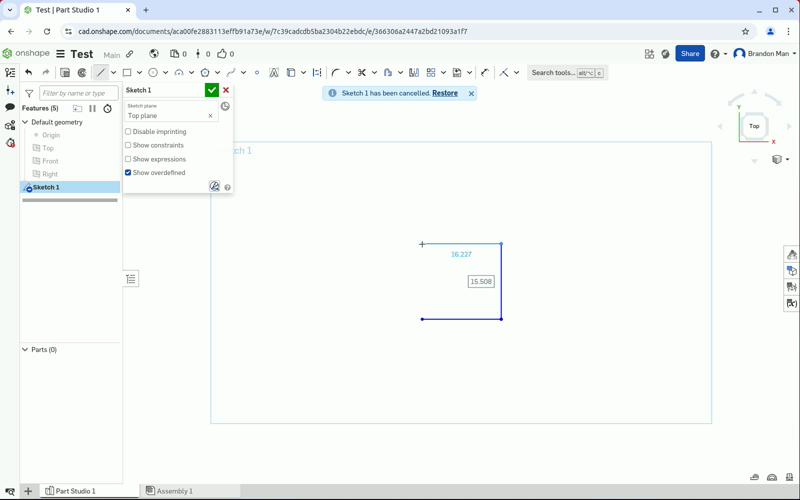
click(422, 243)
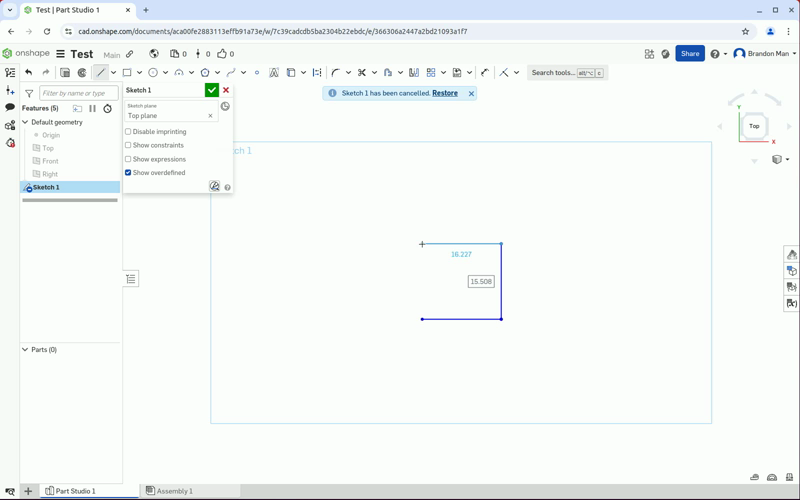
key_up(shift)
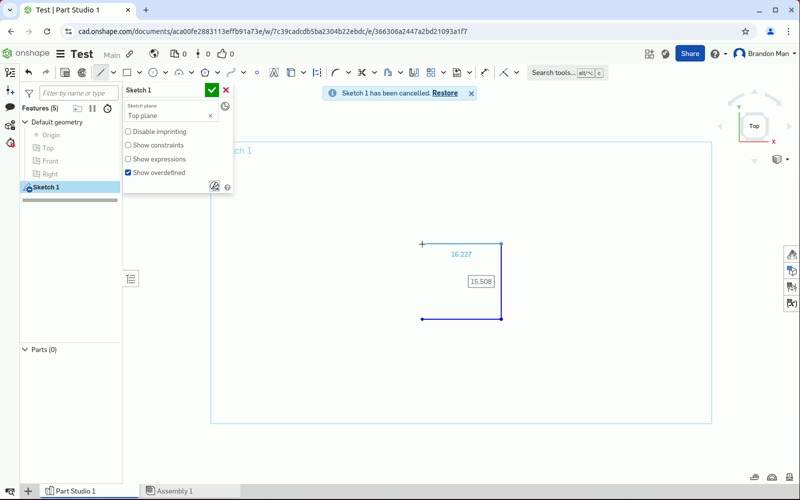
key_down(shift)
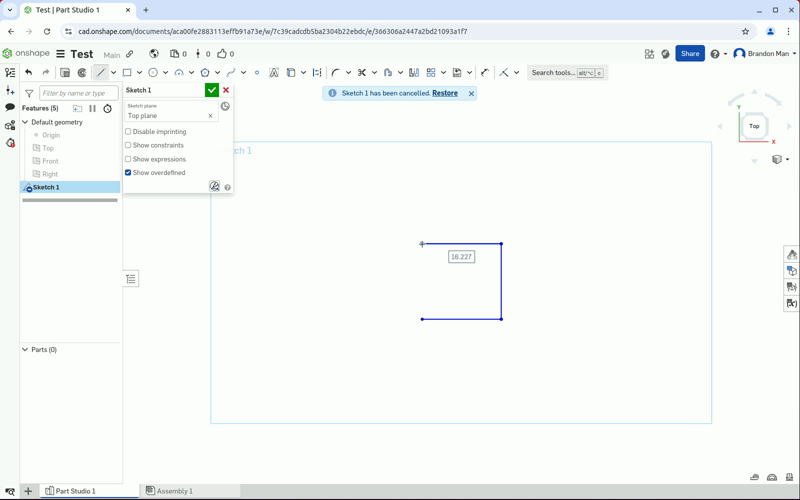
mouse_move(422, 319)
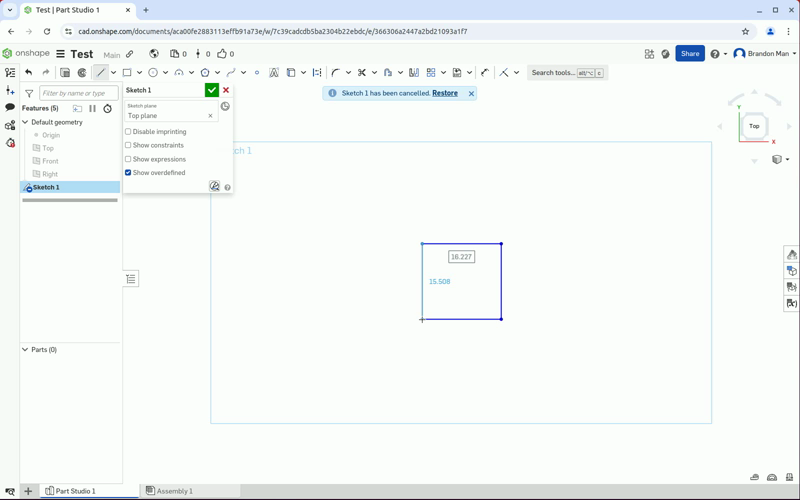
key_up(shift)
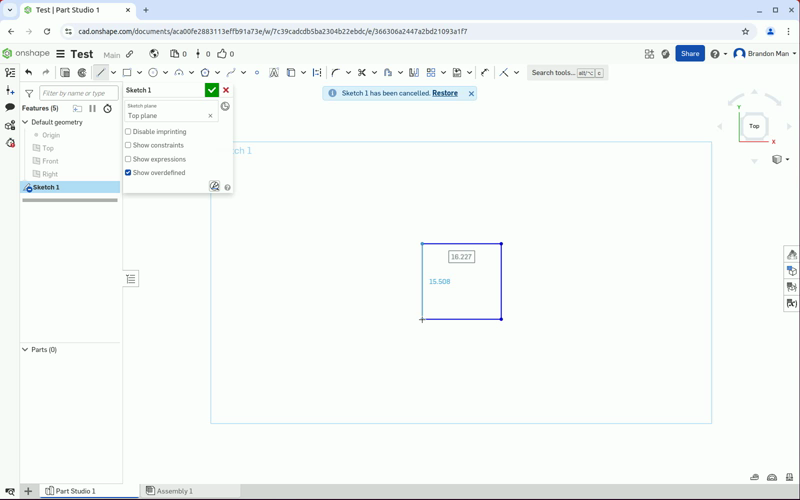
click(422, 319)
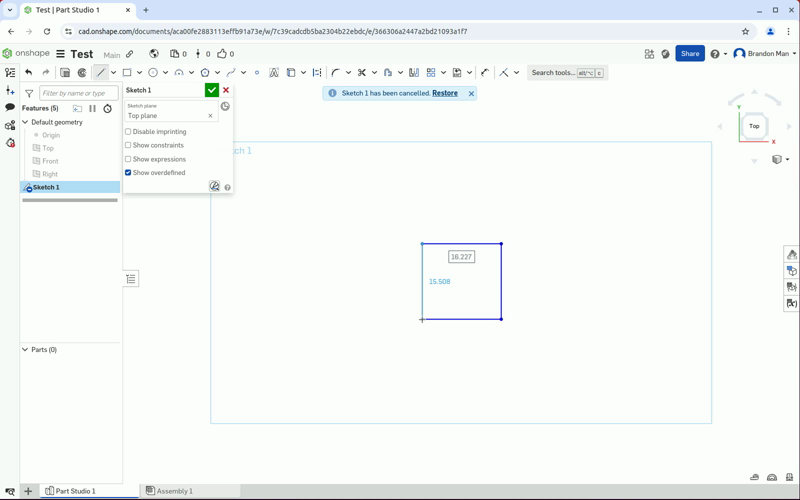
key(esc)
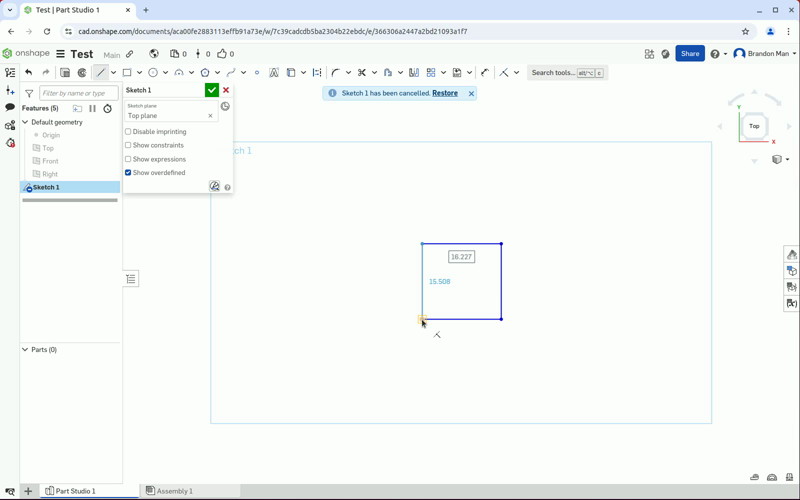
mouse_move(471, 291)
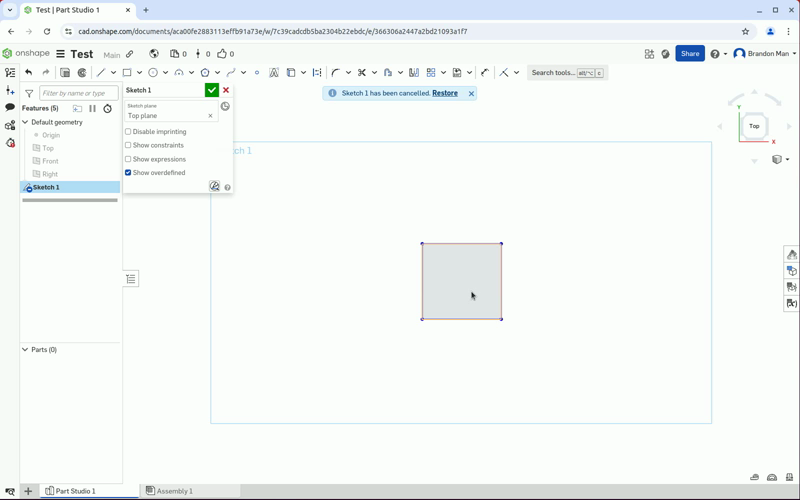
click(471, 291)
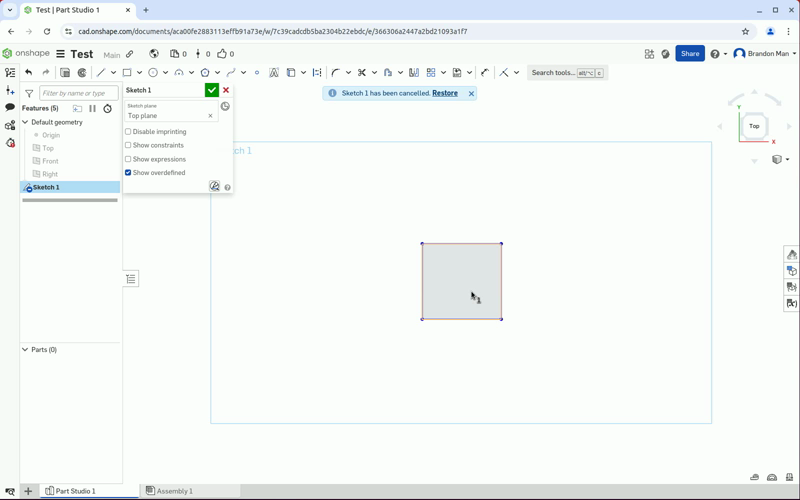
mouse_move(73, 352)
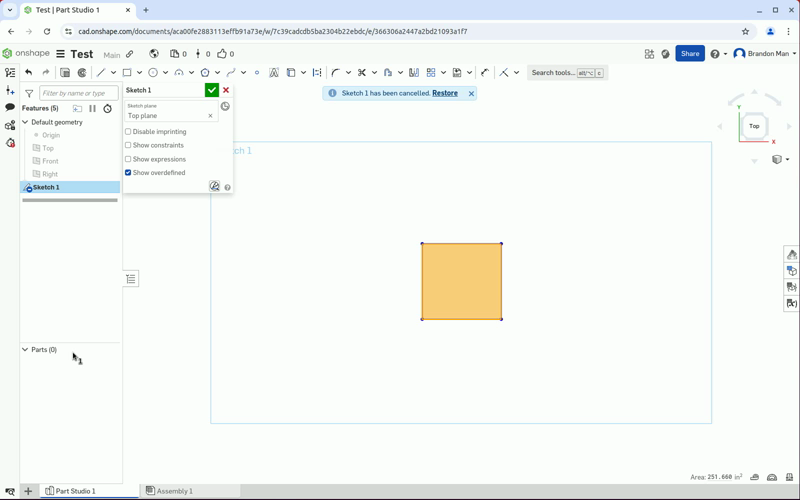
key(shift+y)
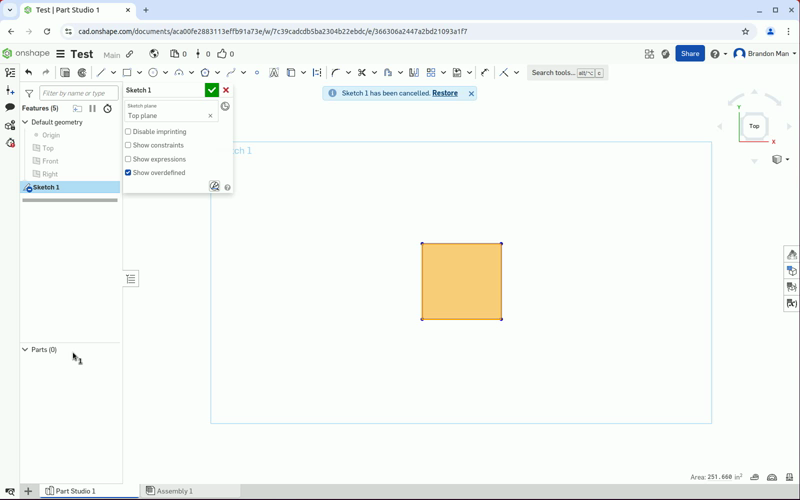
key(shift+e)
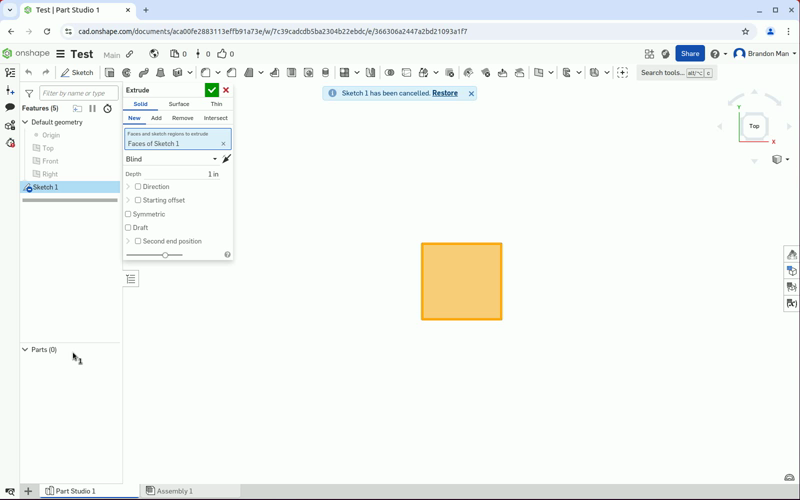
mouse_move(143, 106)
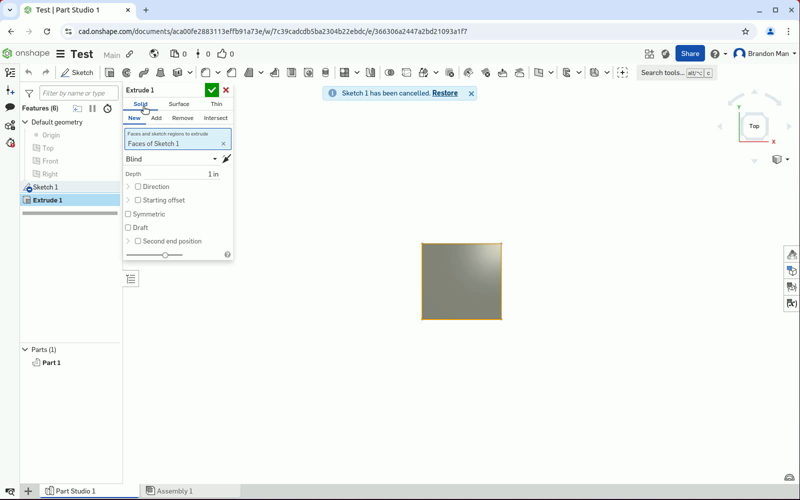
click(143, 106)
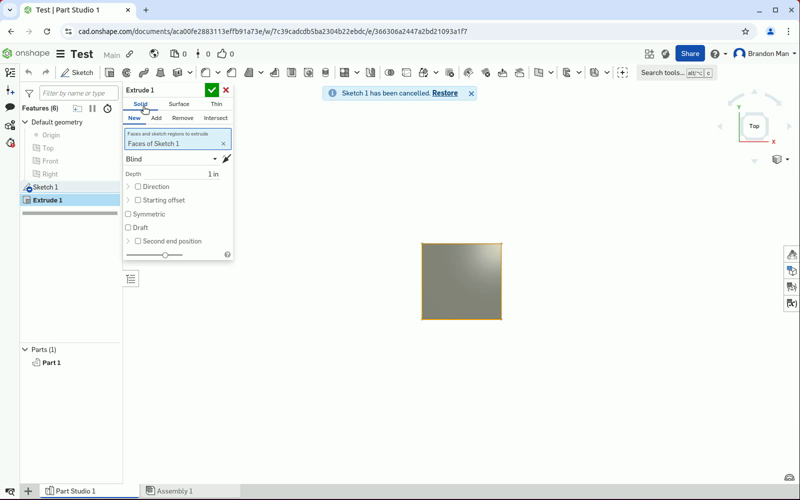
mouse_move(137, 120)
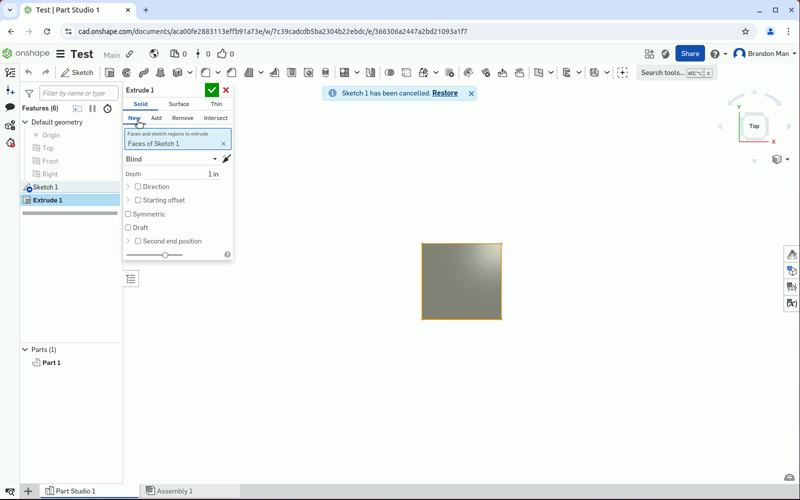
click(137, 120)
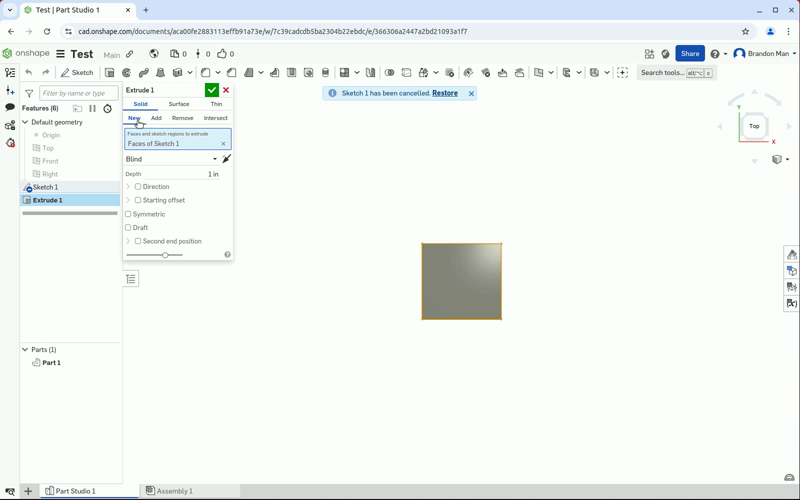
key(tab, 4)
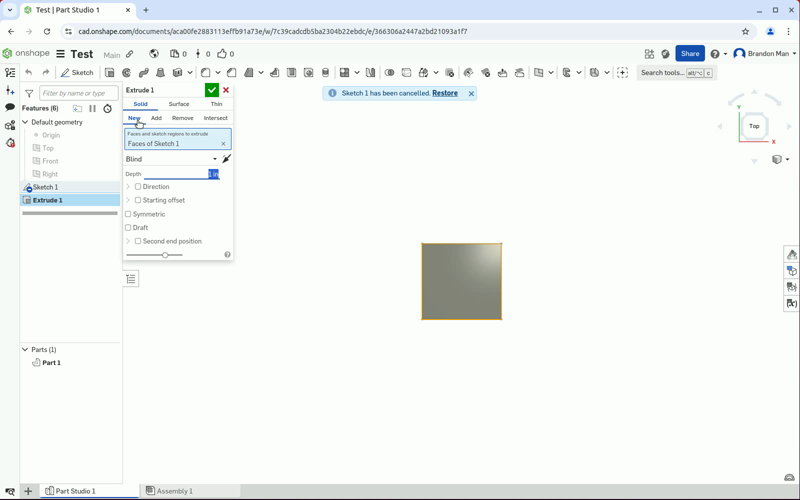
text(1.444)
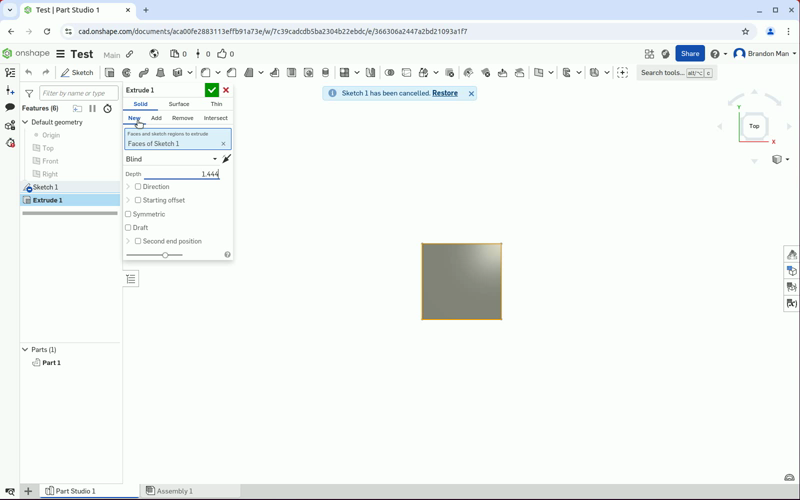
key(enter)
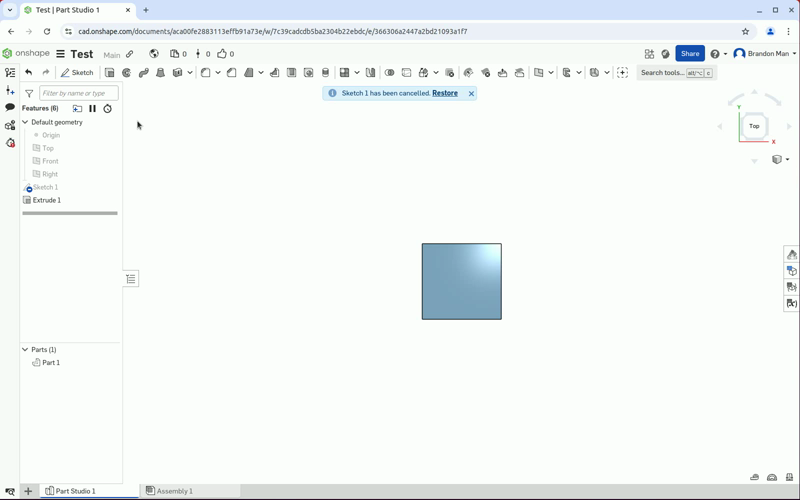
key(shift+h)
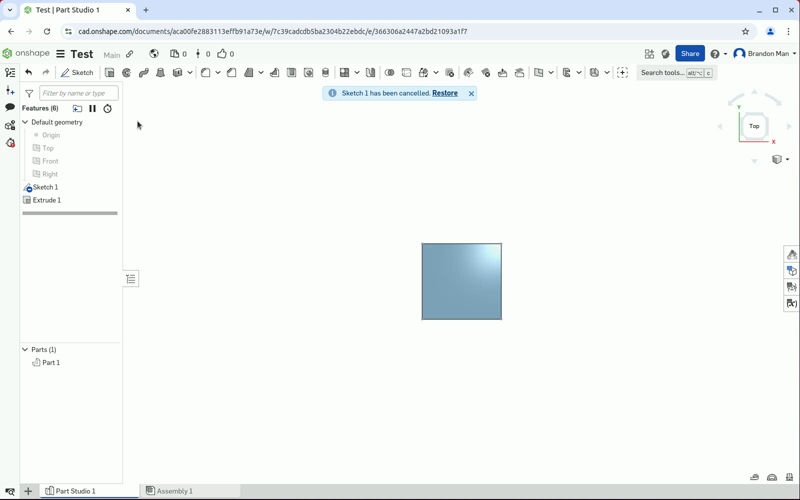
key(shift+h)
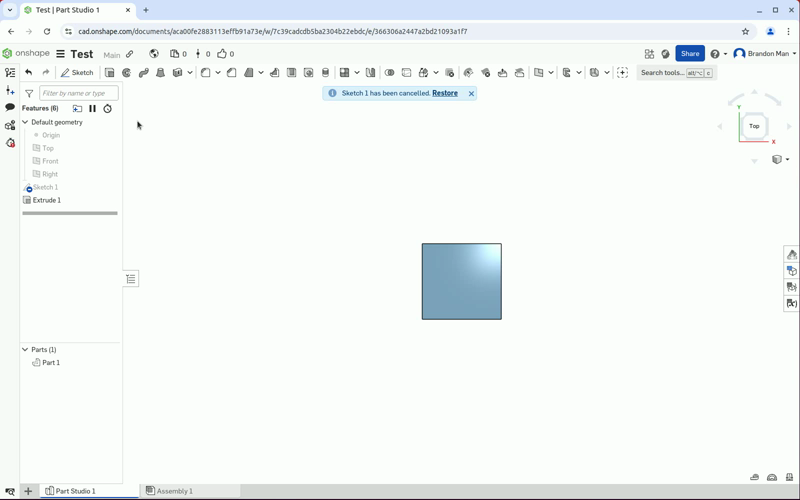
mouse_move(73, 189)
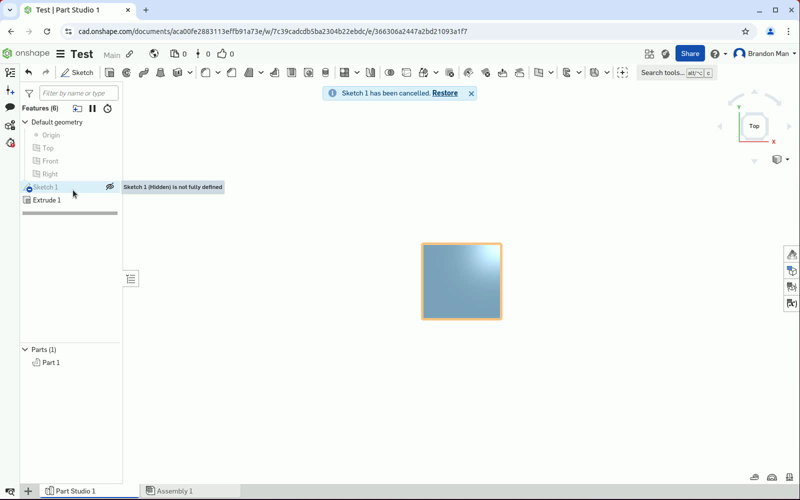
click(73, 189)
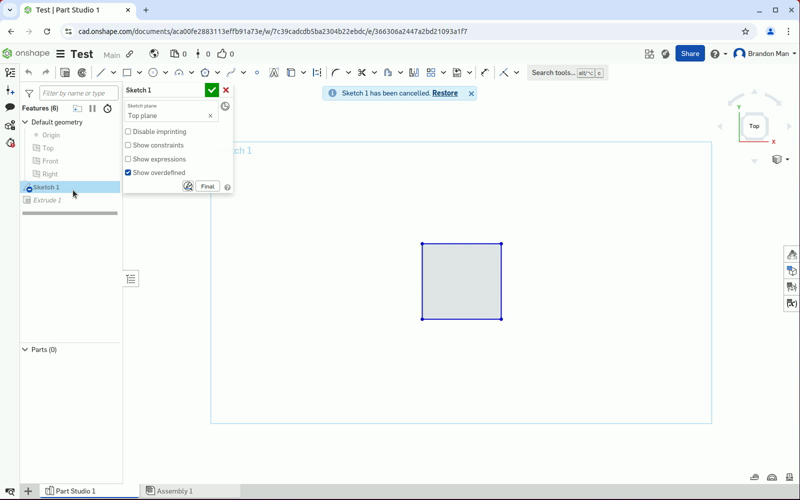
mouse_move(229, 92)
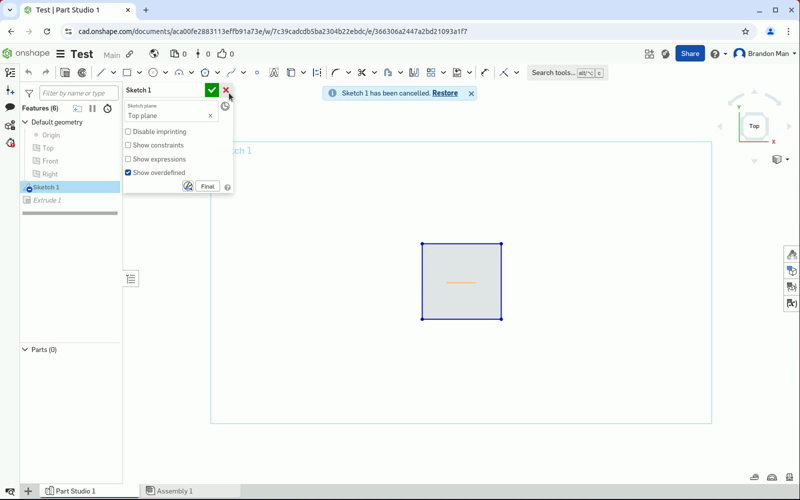
click(229, 92)
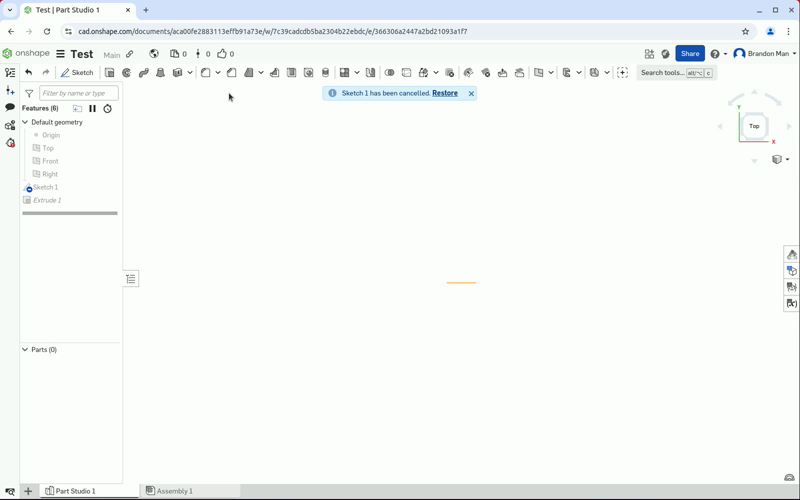
mouse_move(73, 352)
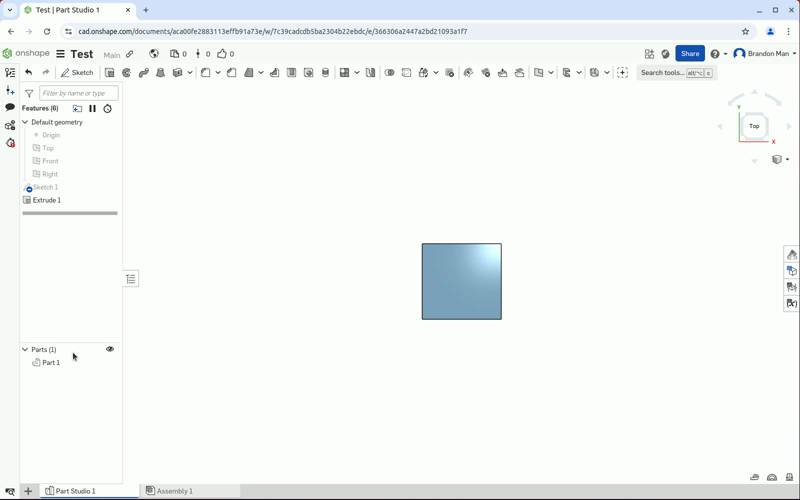
key(y)
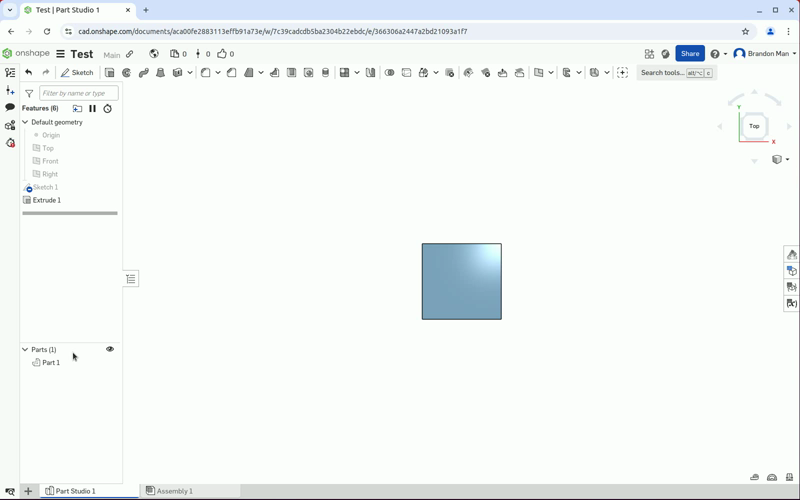
key(shift+p)
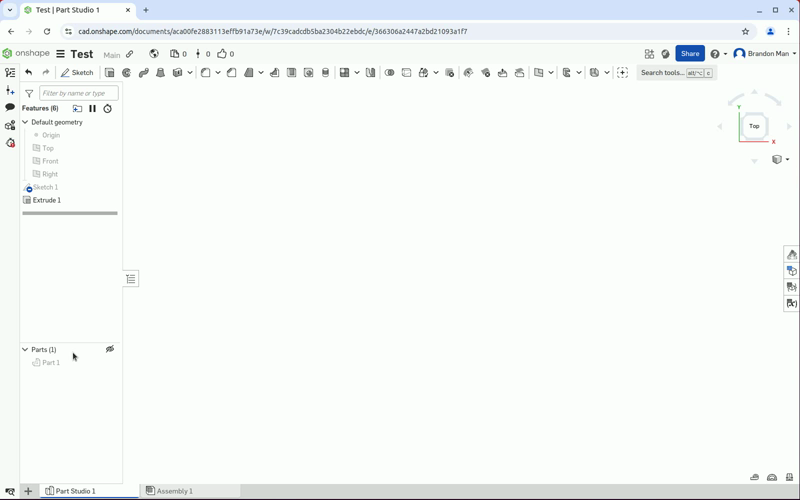
key(space)
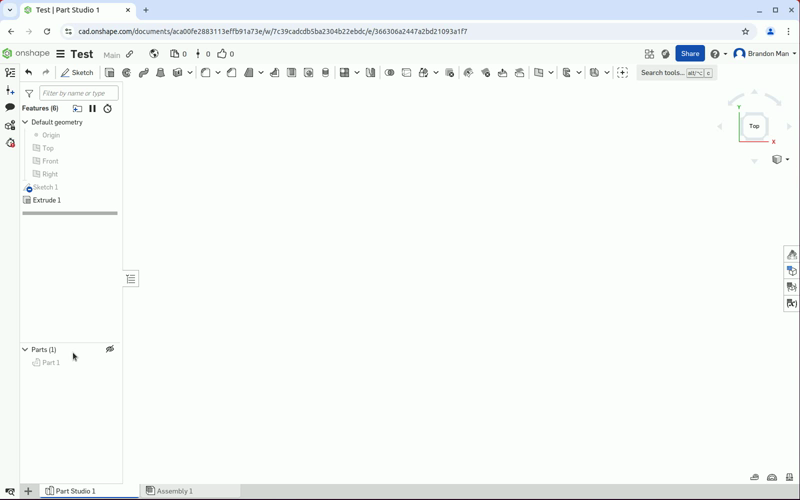
key_down(shift)
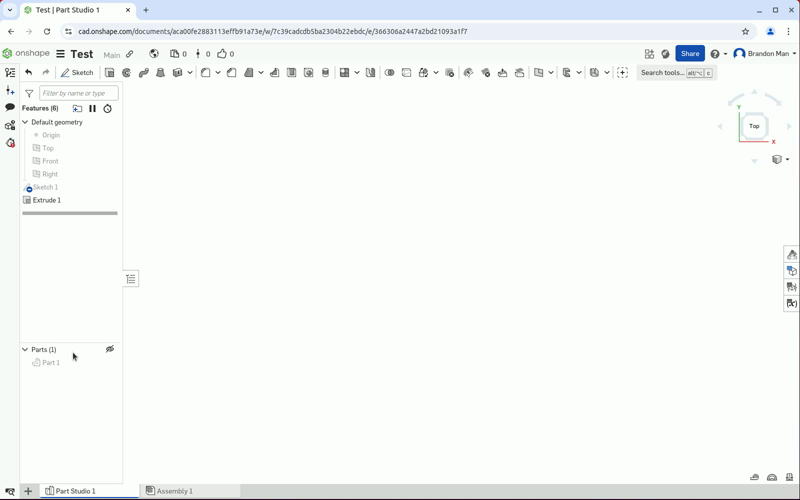
key(up)
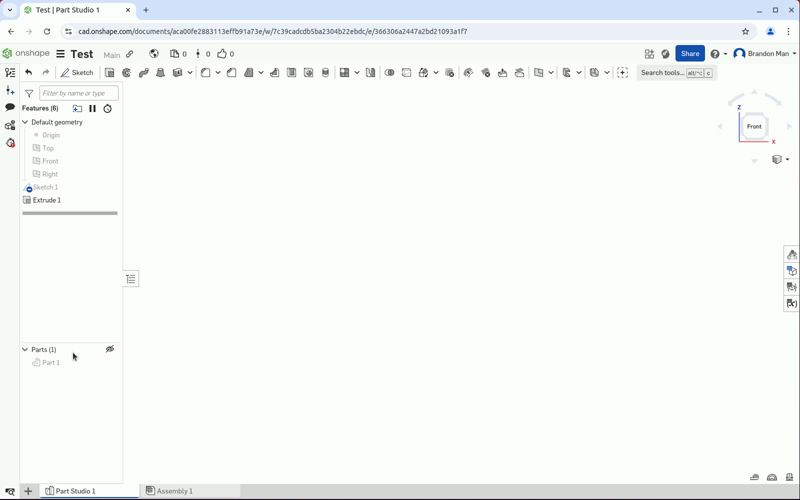
key_up(shift)
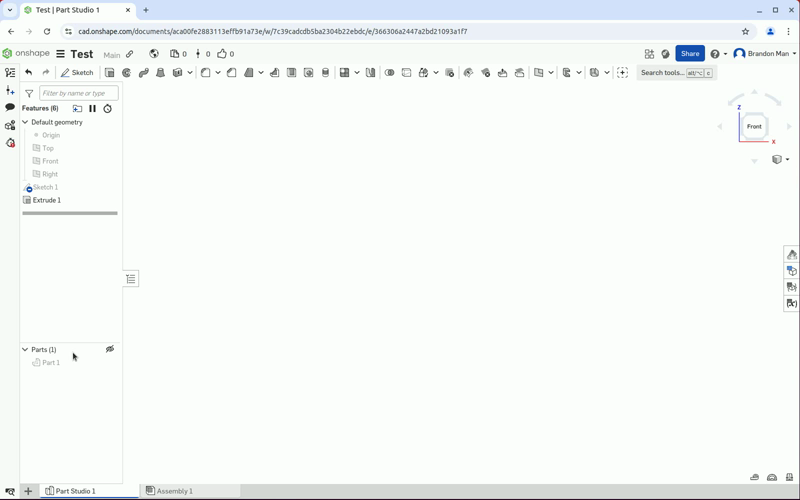
key(space)
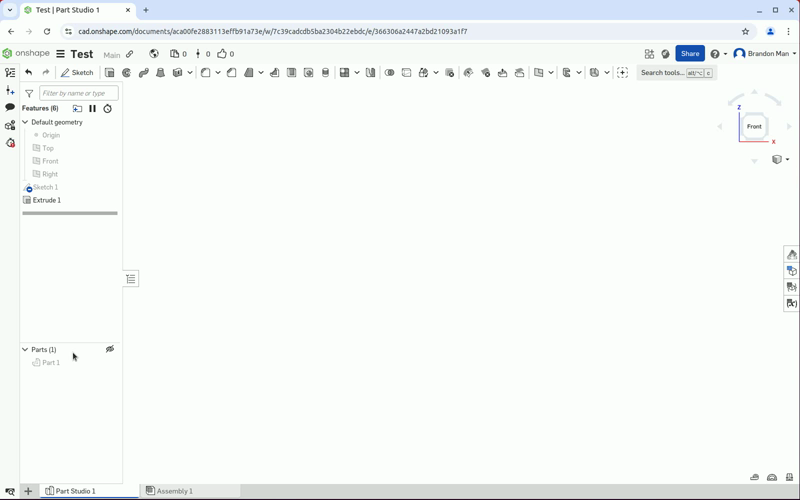
key_down(shift)
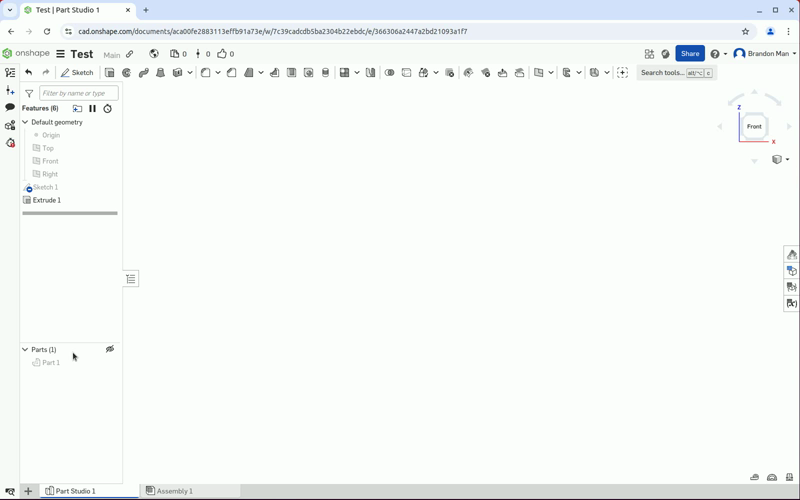
key(left)
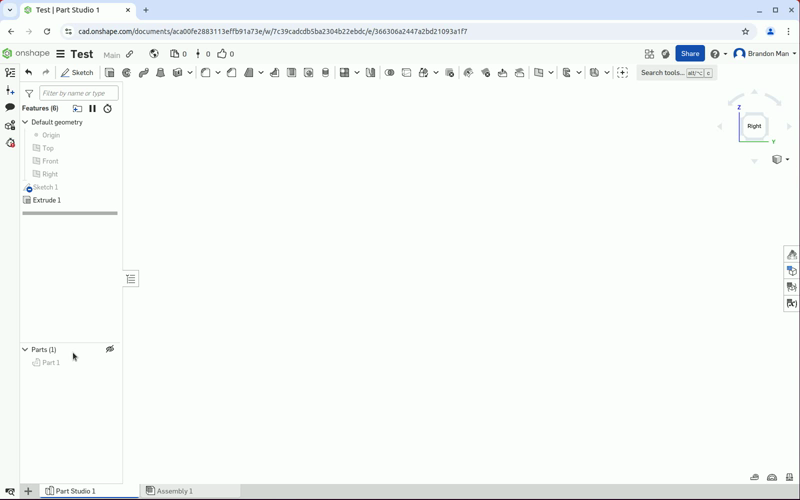
key_up(shift)
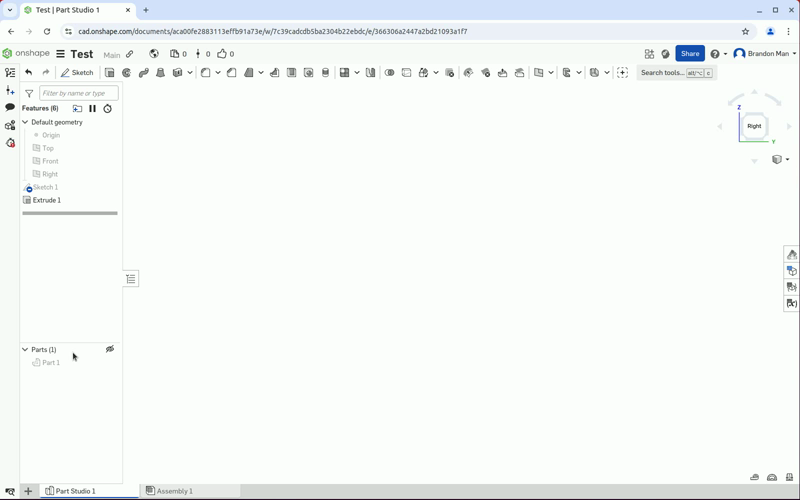
mouse_move(73, 352)
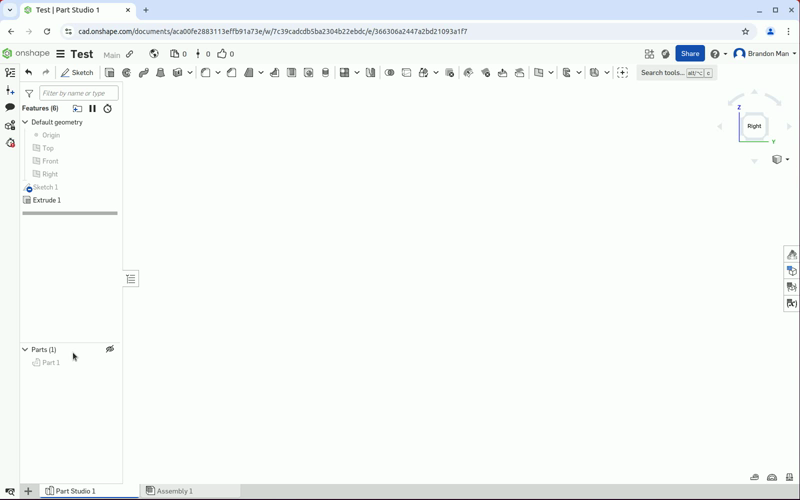
key(shift+y)
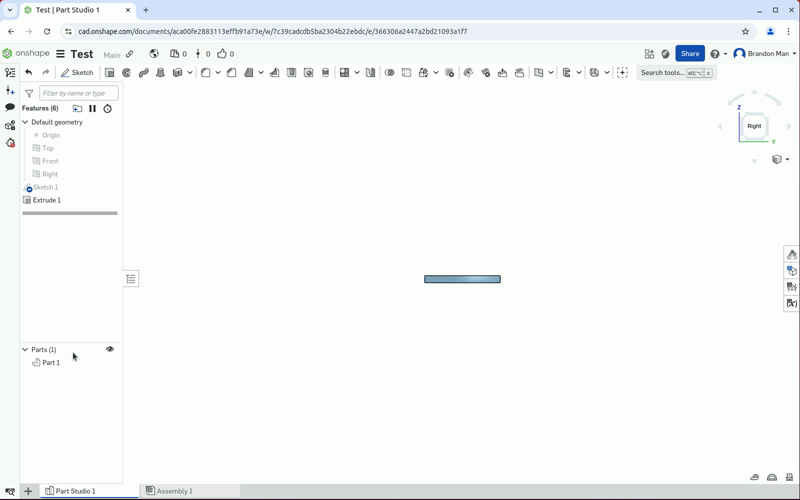
mouse_move(541, 75)
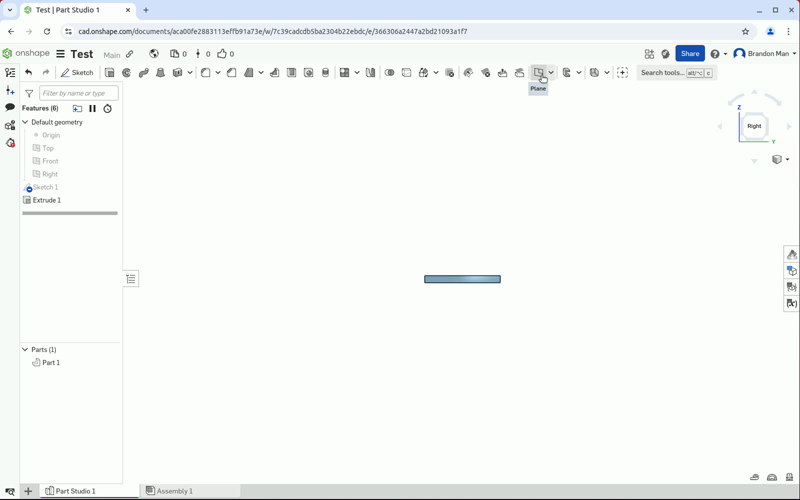
click(541, 75)
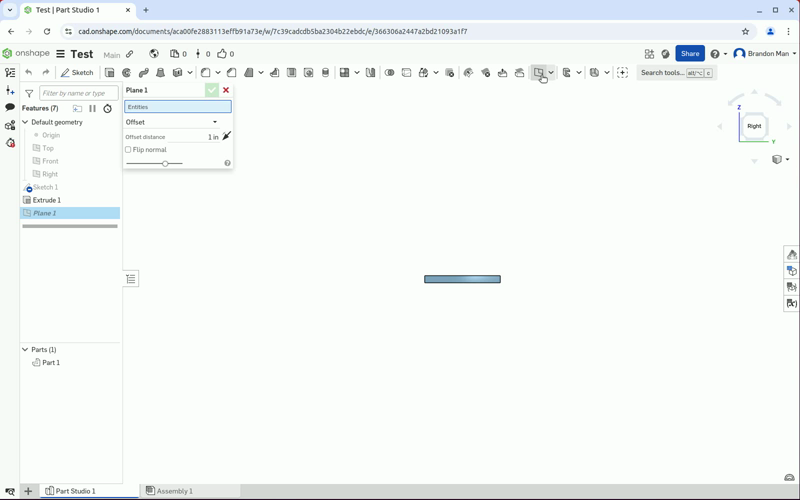
mouse_move(73, 176)
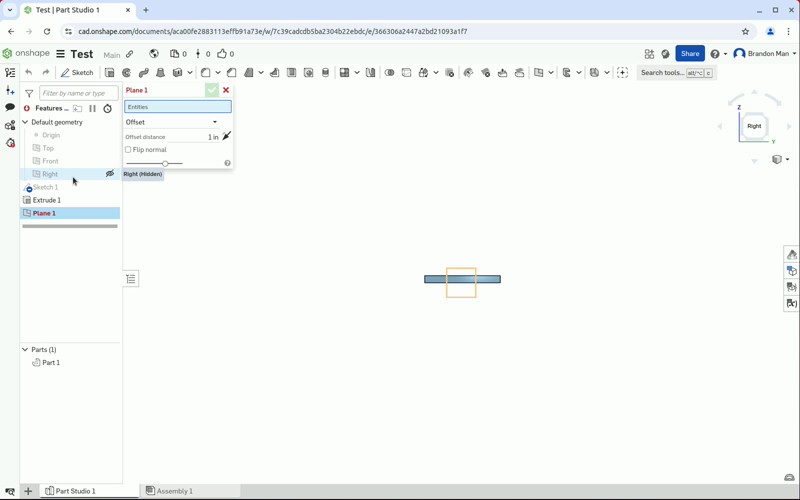
click(73, 176)
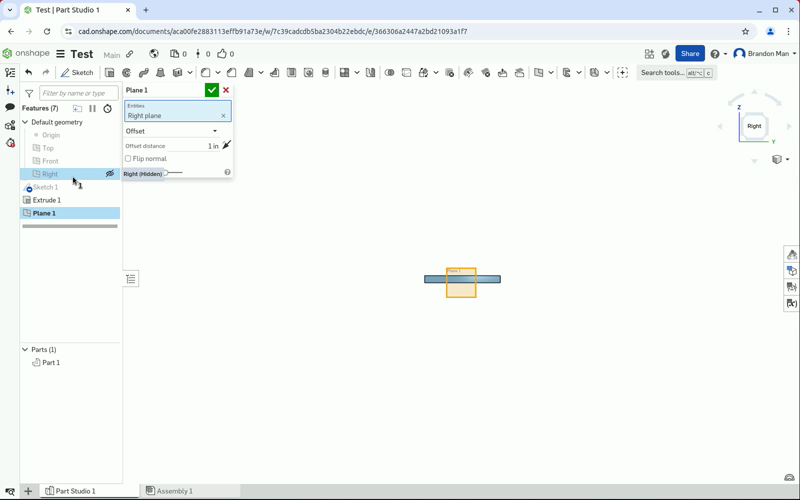
key(tab, 2)
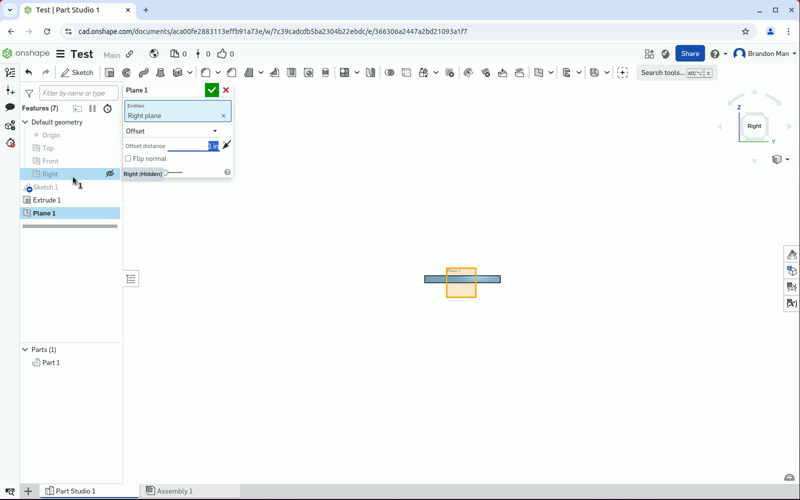
text(7.949)
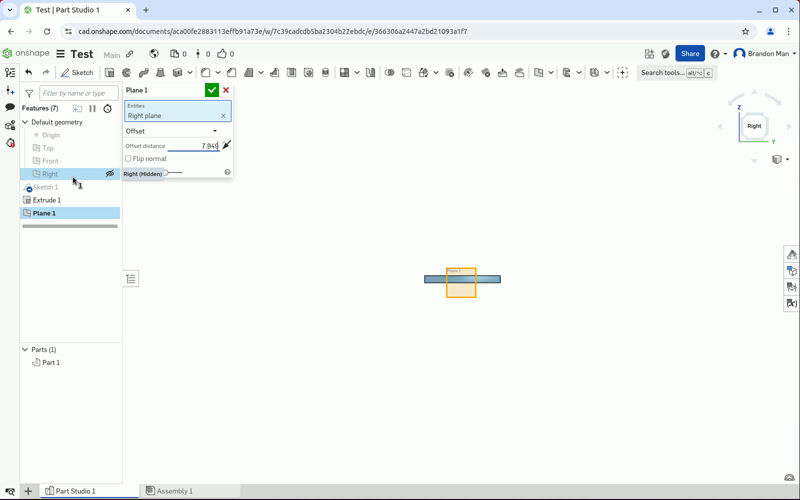
key(enter, 2)
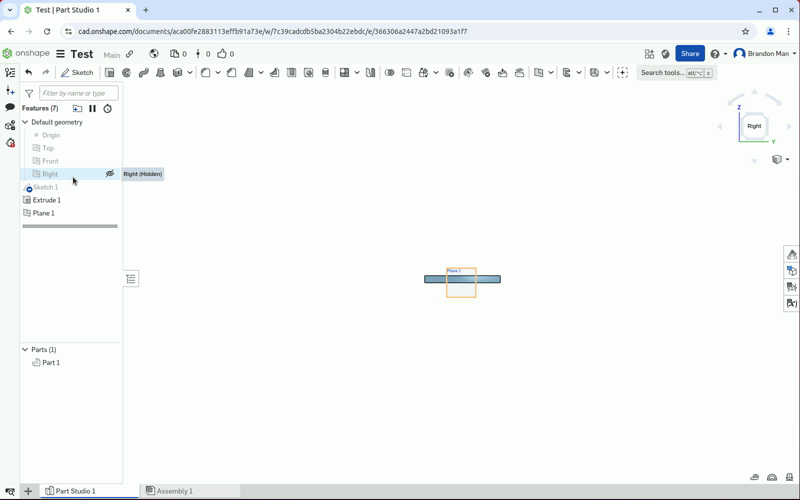
key(shift+s)
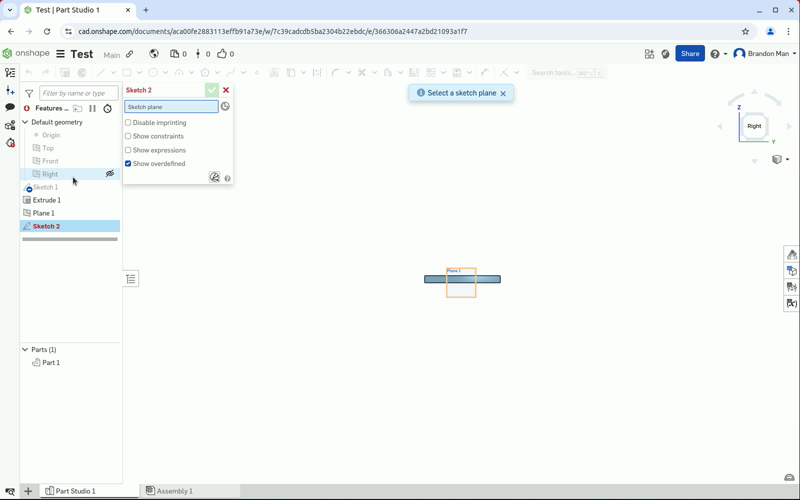
mouse_move(73, 215)
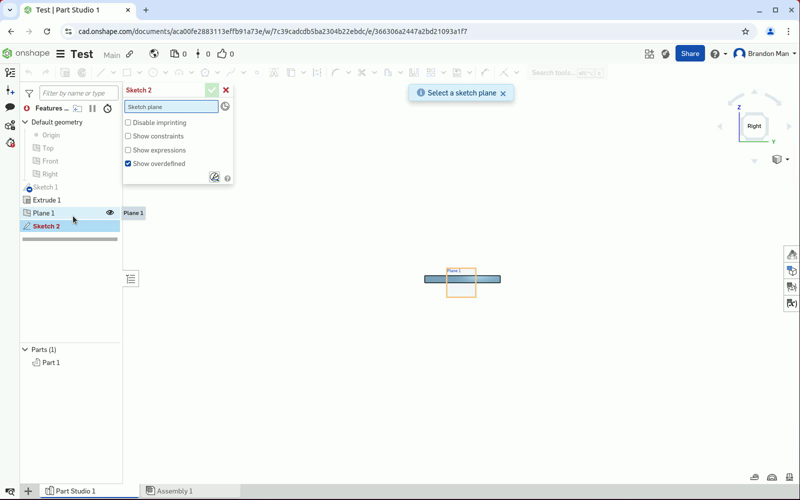
click(73, 215)
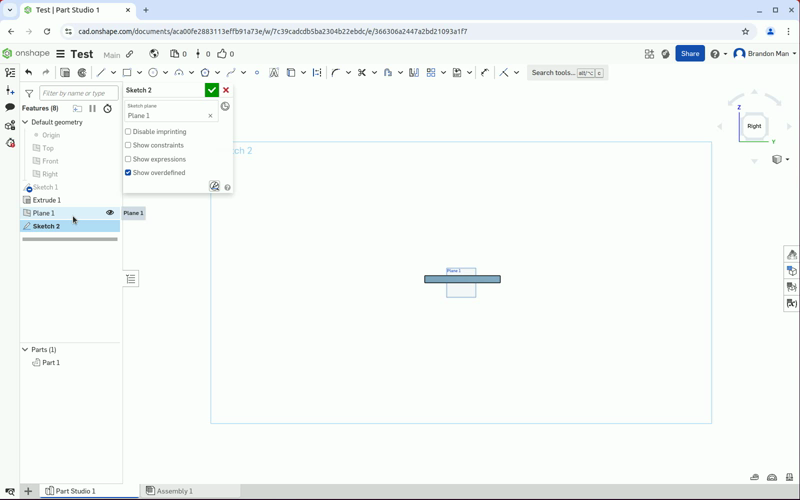
mouse_move(73, 352)
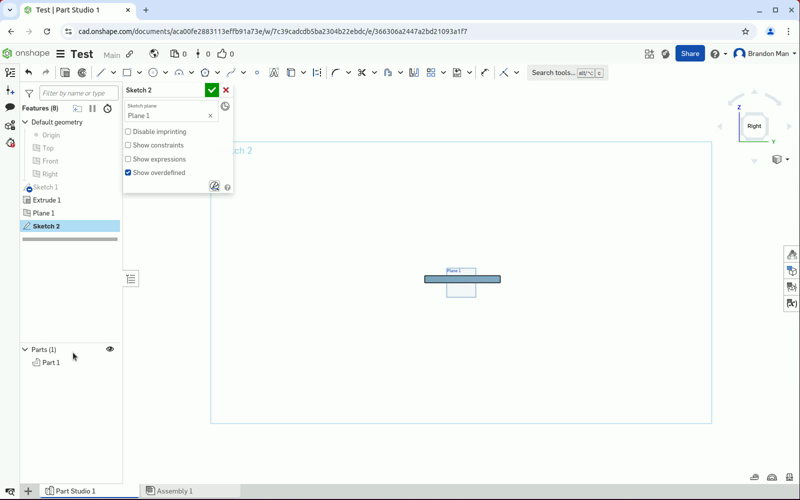
key(y)
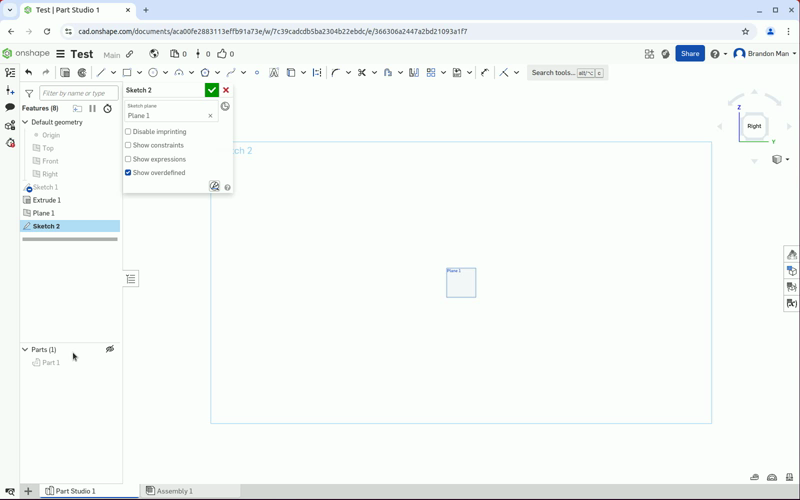
key(l)
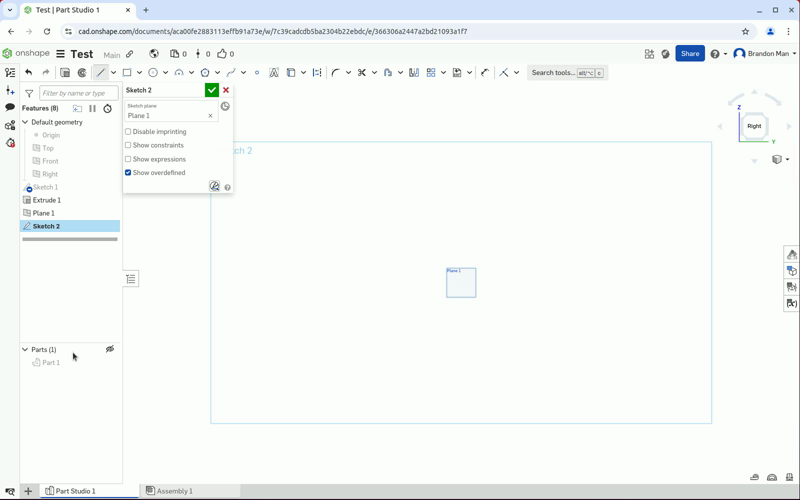
key_down(shift)
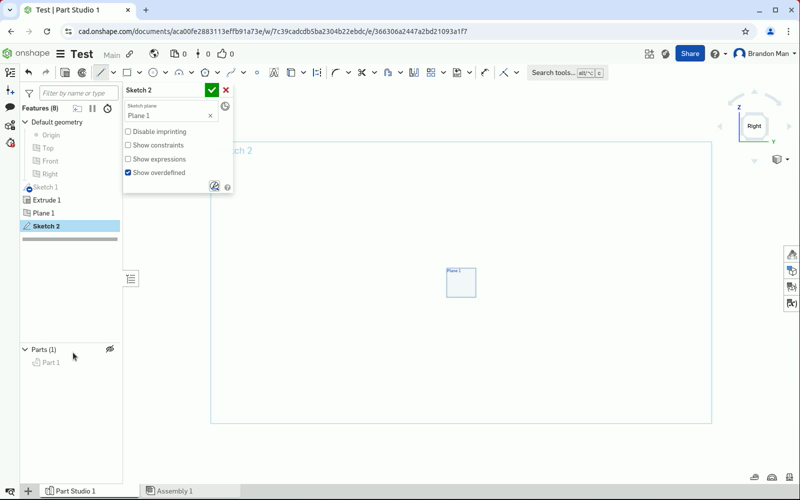
mouse_move(449, 275)
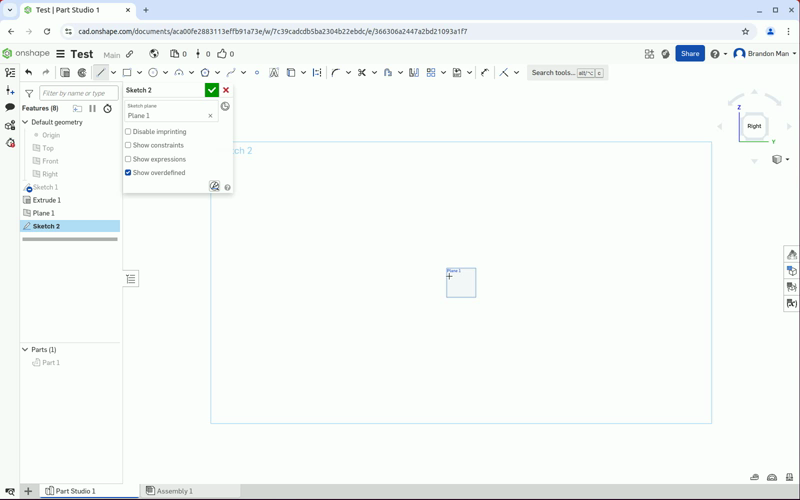
click(449, 275)
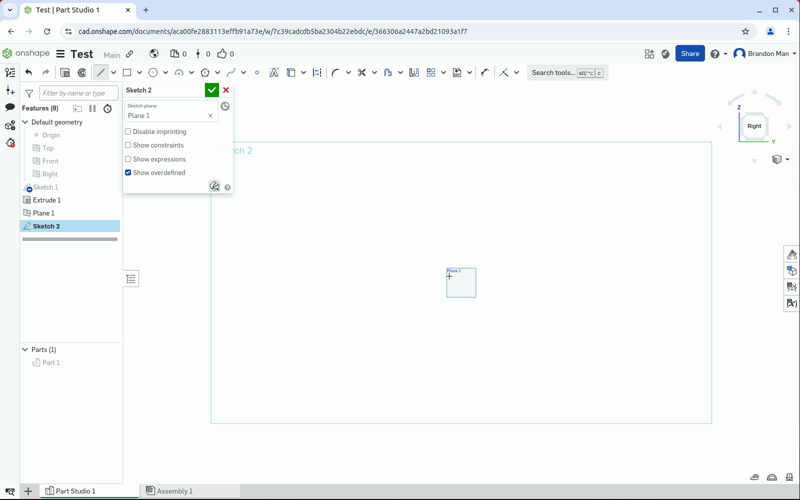
key_up(shift)
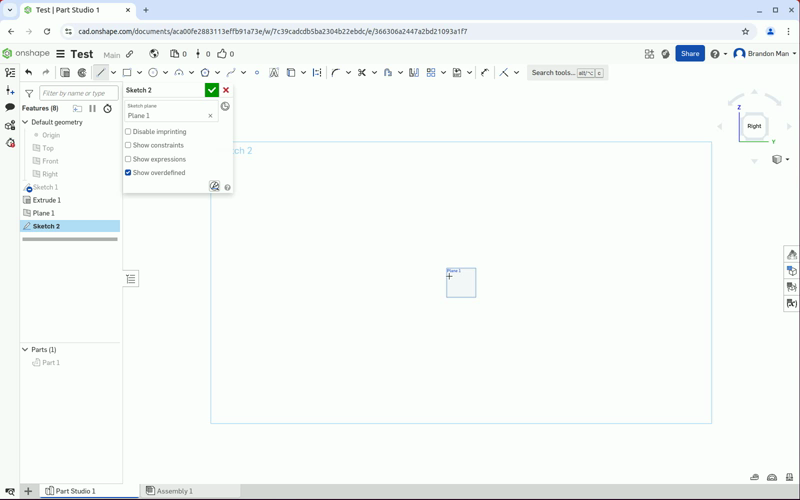
key_down(shift)
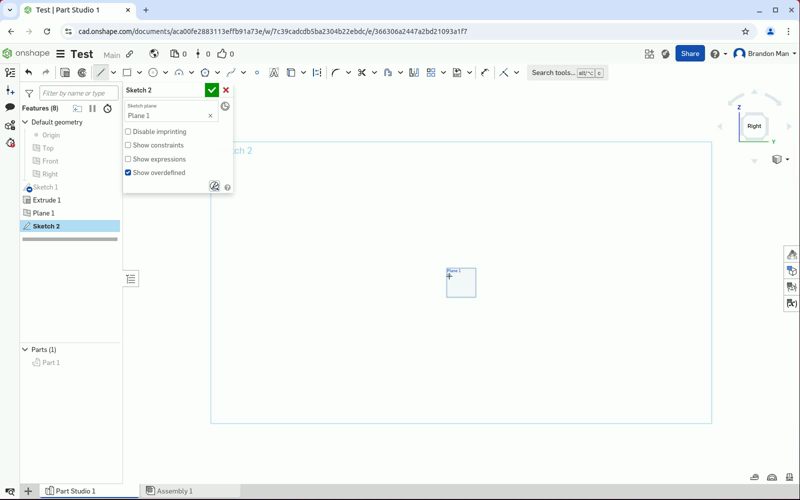
mouse_move(479, 275)
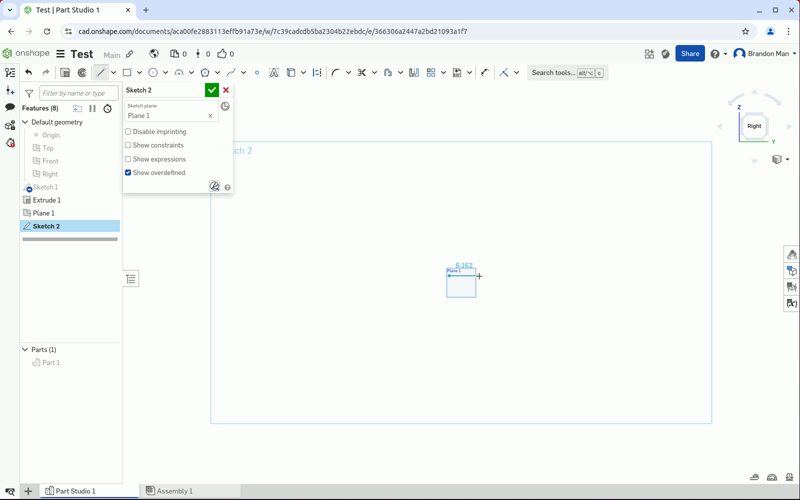
mouse_move(474, 275)
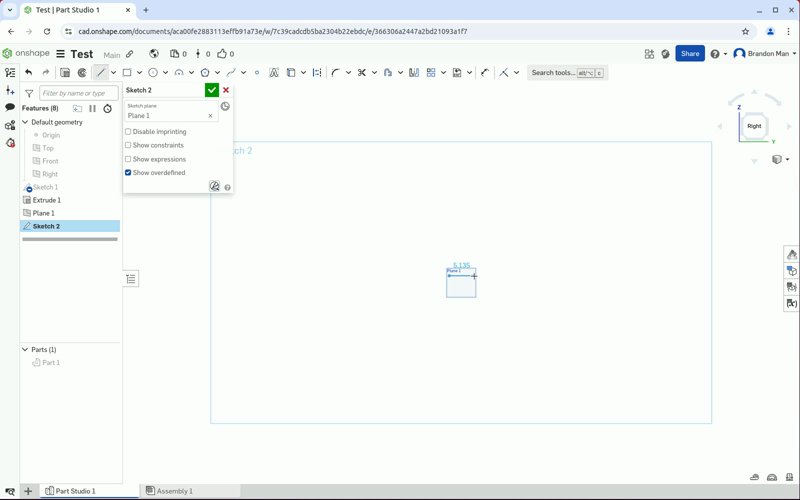
click(474, 275)
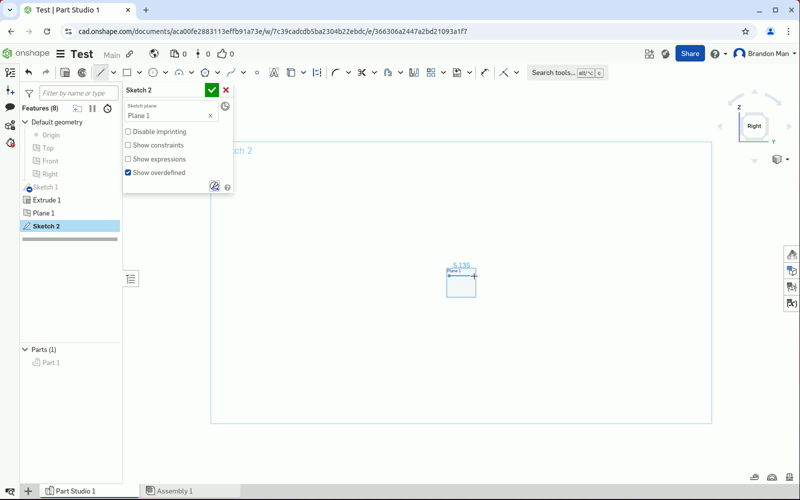
key_up(shift)
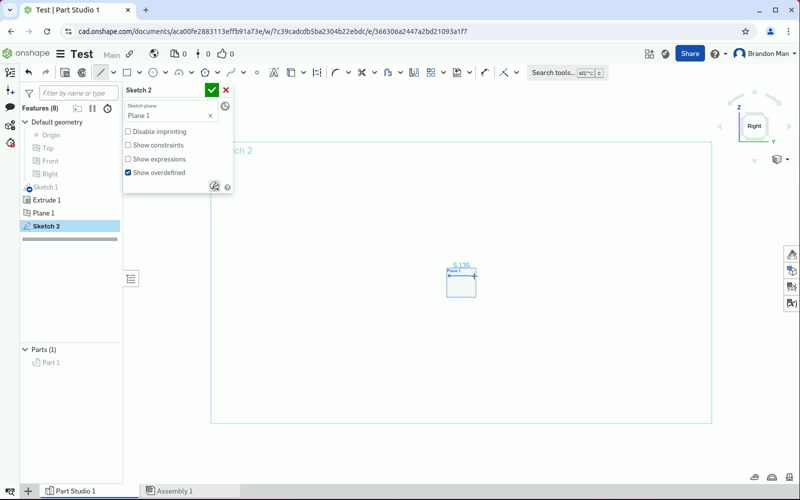
key_down(shift)
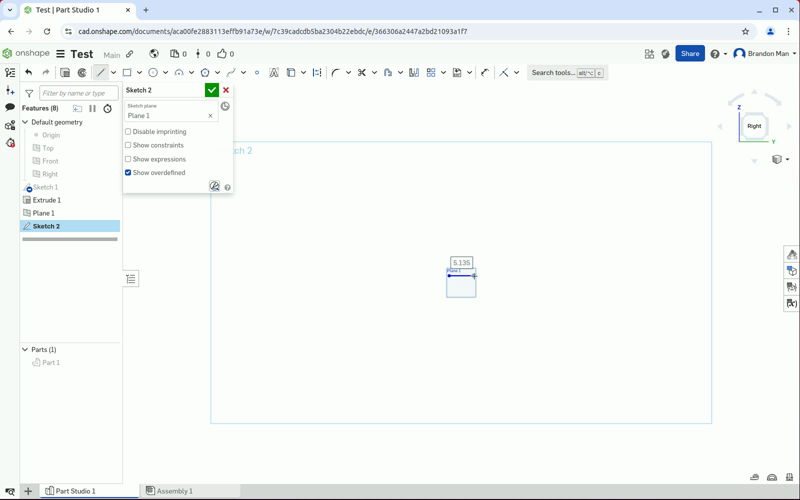
mouse_move(504, 275)
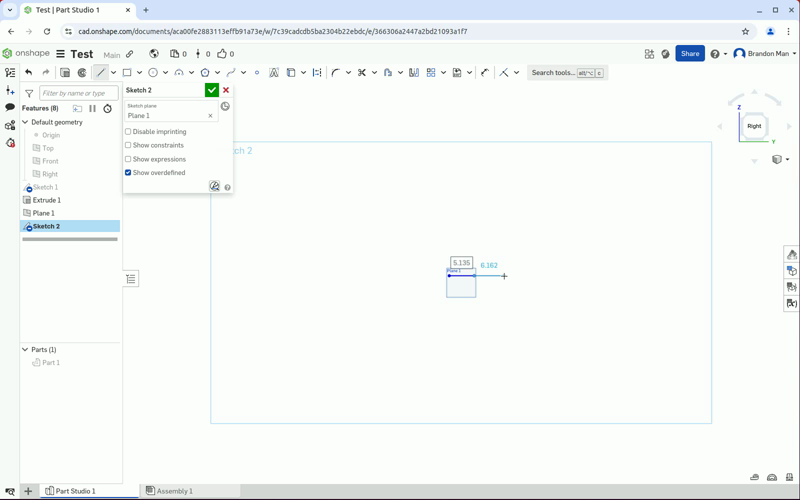
mouse_move(474, 235)
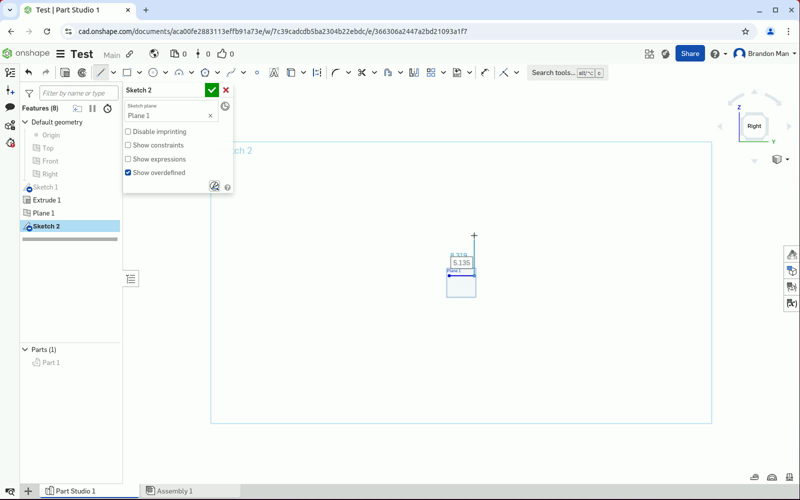
click(474, 235)
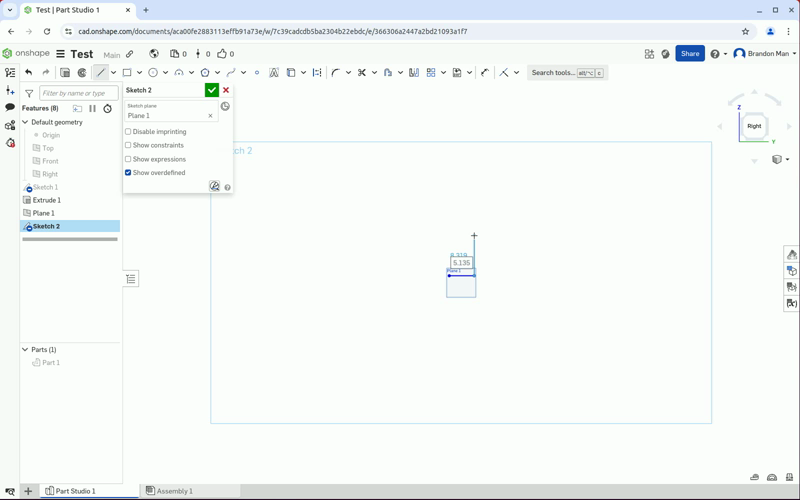
key_up(shift)
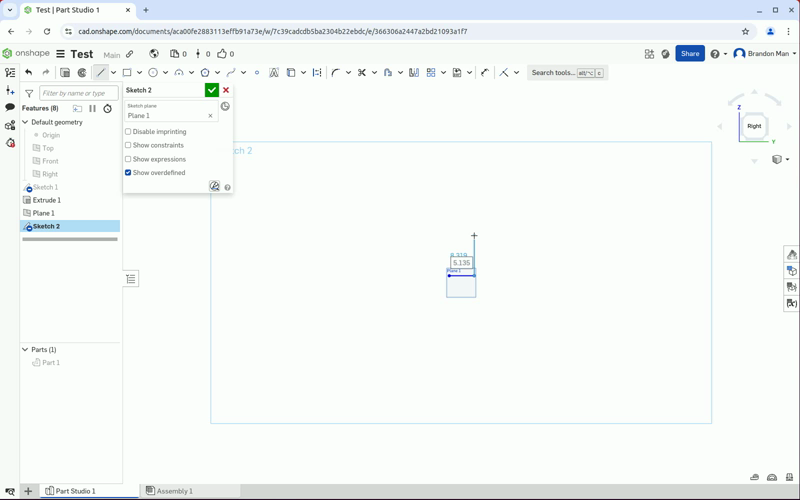
key_down(shift)
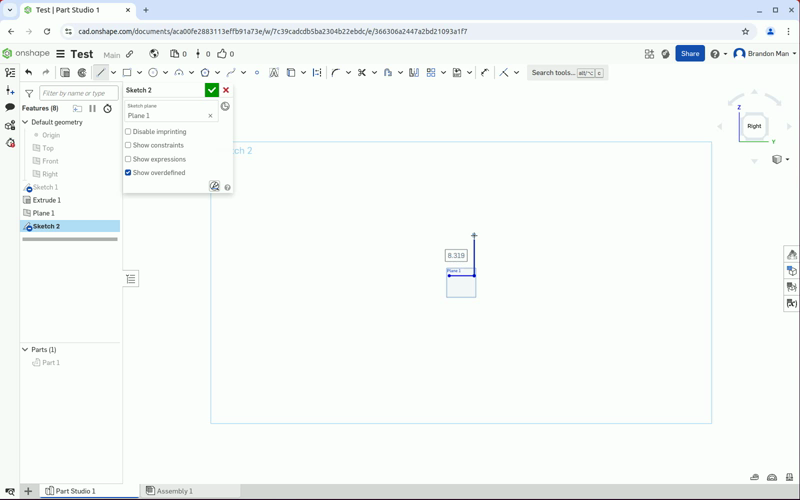
mouse_move(504, 235)
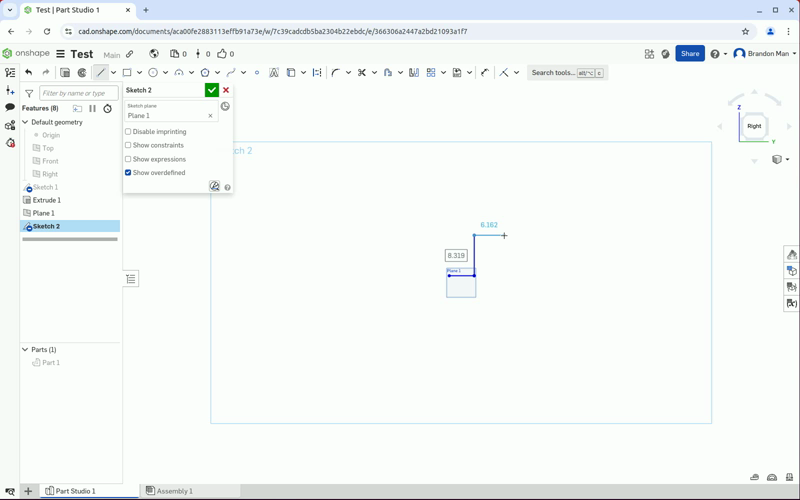
mouse_move(449, 235)
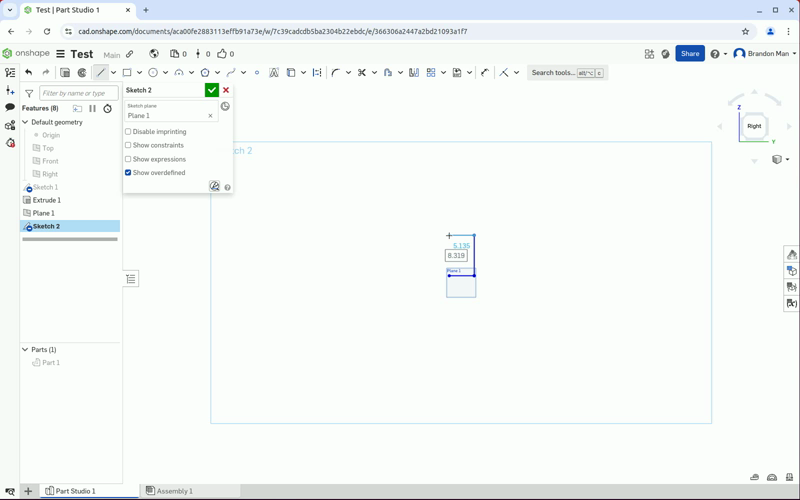
click(449, 235)
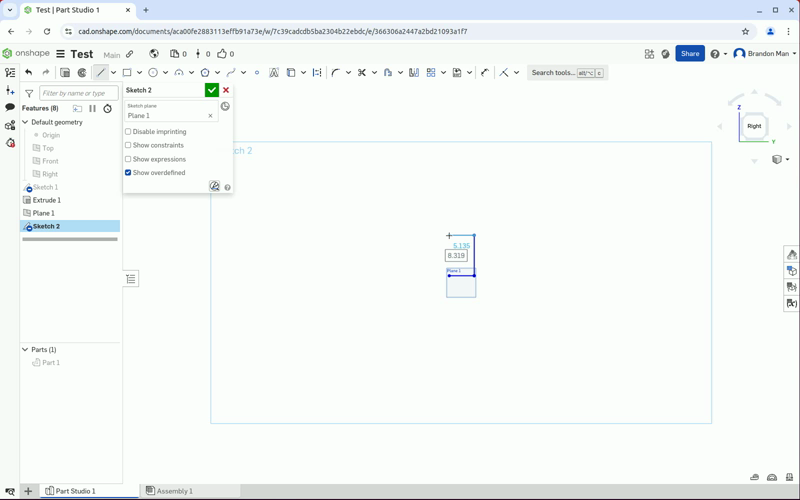
key_up(shift)
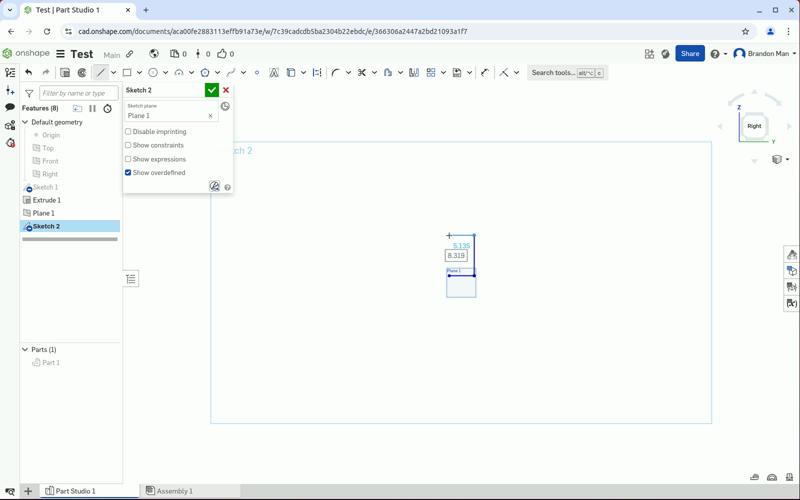
mouse_move(479, 235)
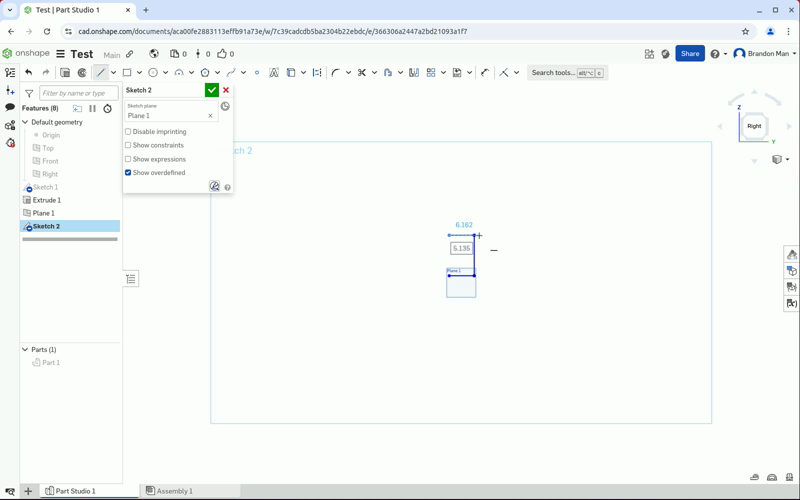
key_down(shift)
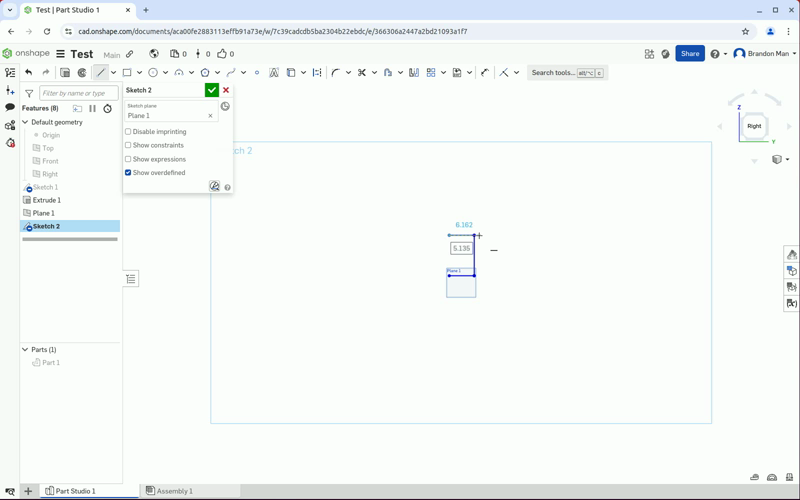
mouse_move(449, 275)
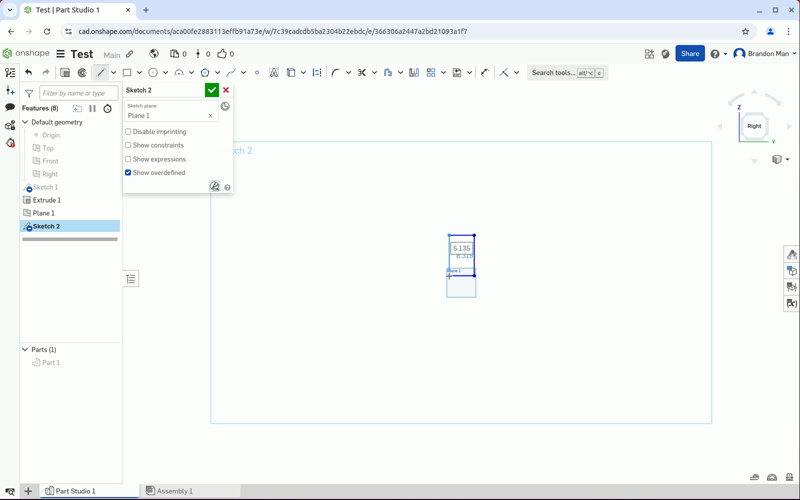
key_up(shift)
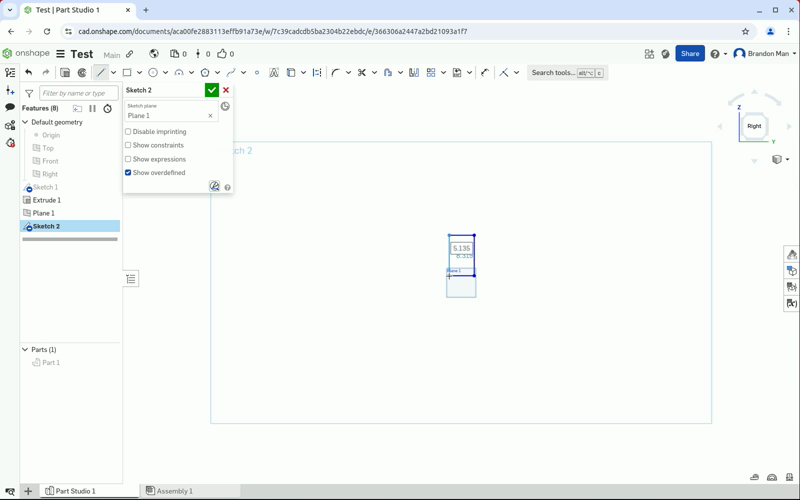
click(449, 275)
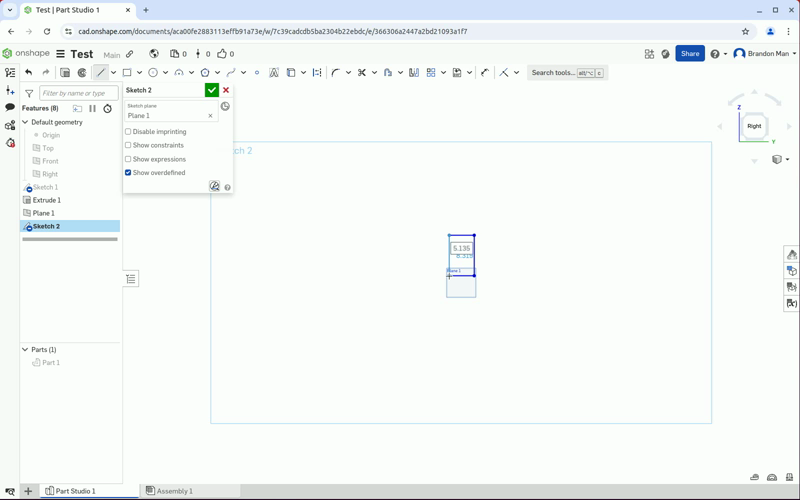
key(esc)
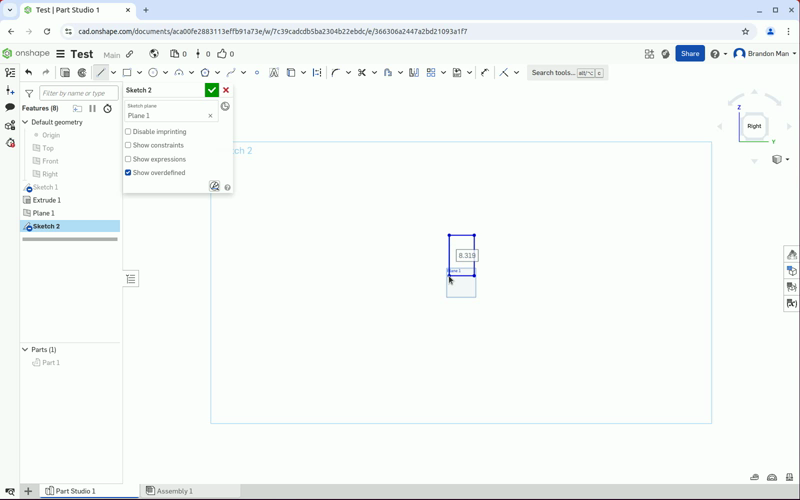
mouse_move(460, 272)
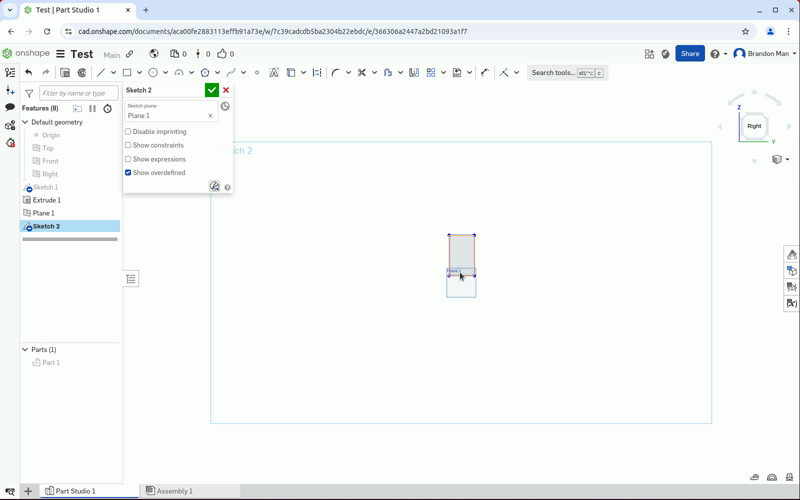
scroll(6)
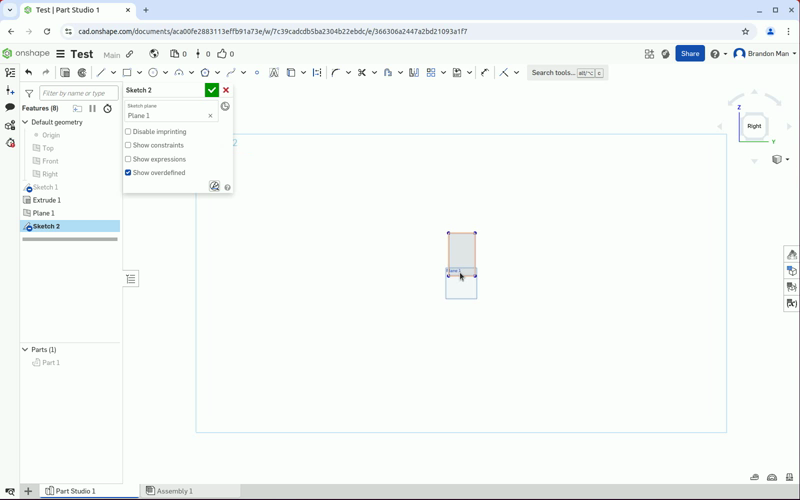
scroll(6)
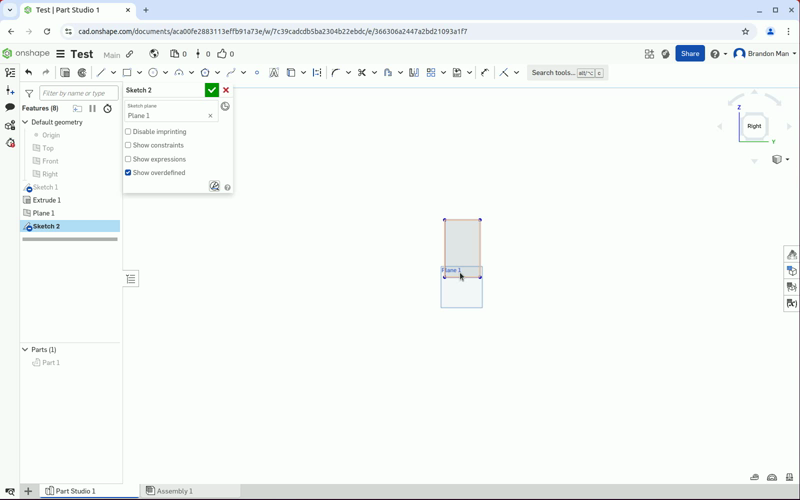
scroll(6)
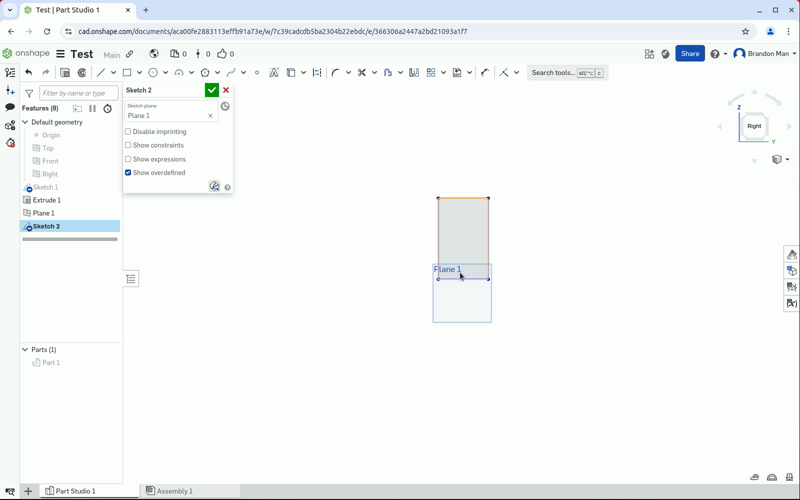
scroll(6)
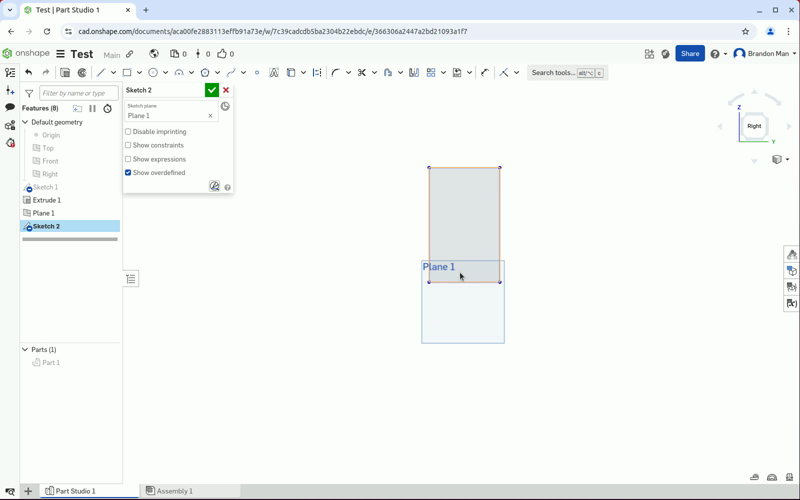
scroll(6)
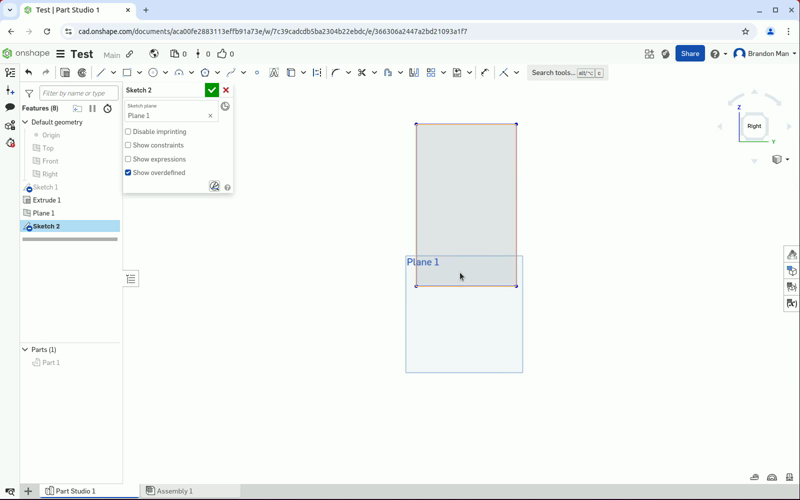
scroll(6)
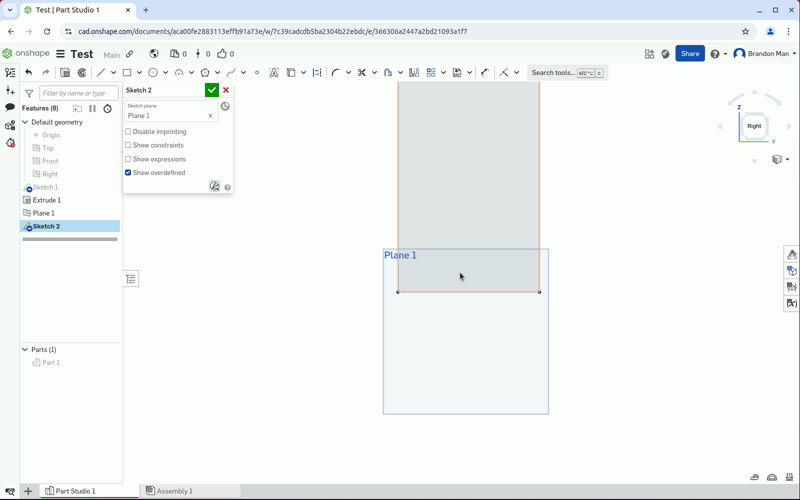
scroll(6)
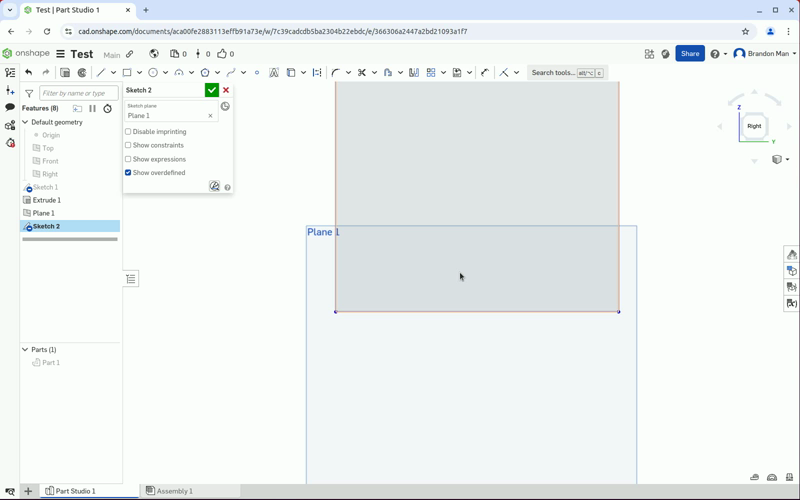
click(460, 272)
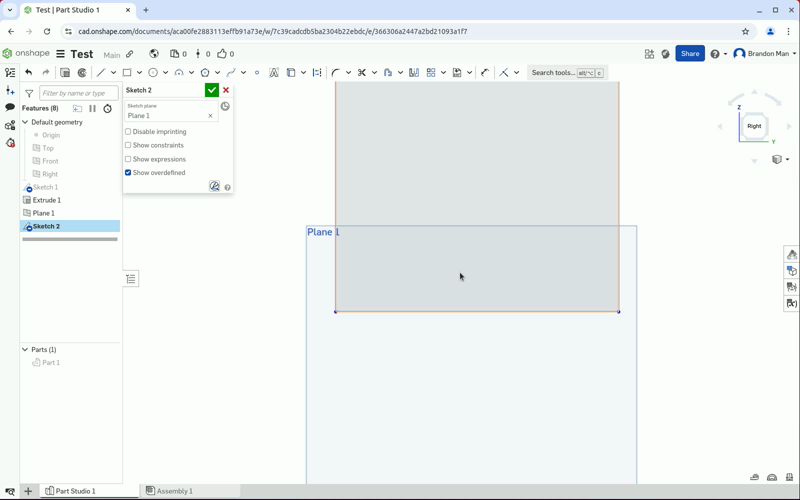
scroll(-6)
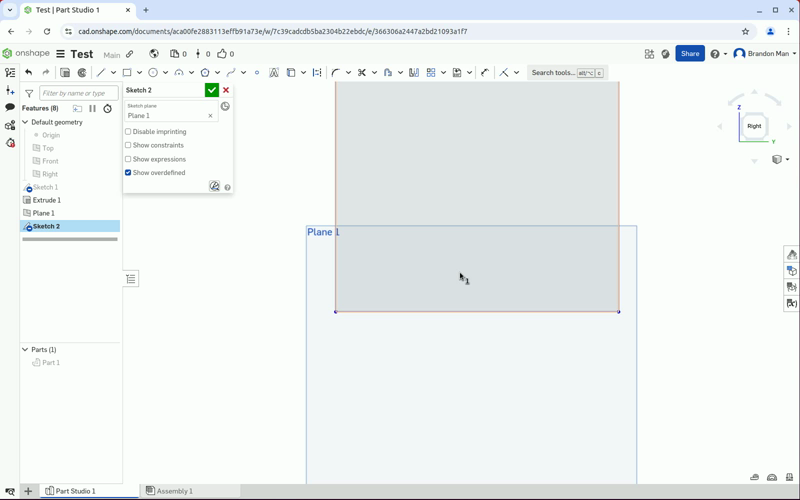
scroll(-6)
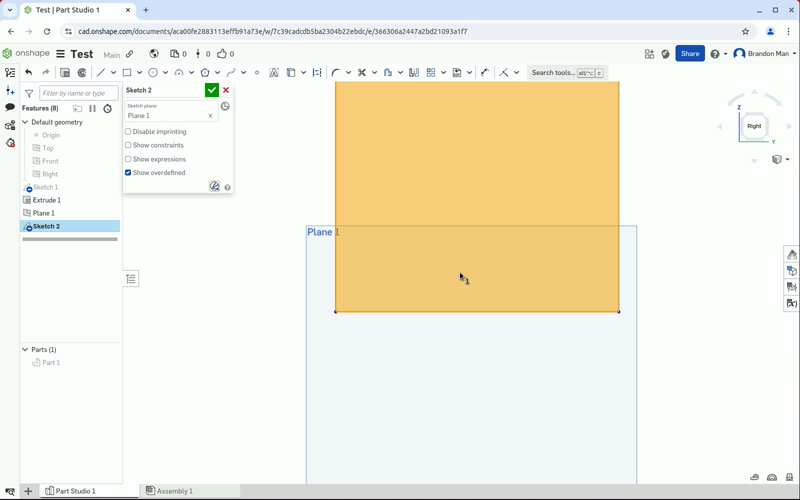
scroll(-6)
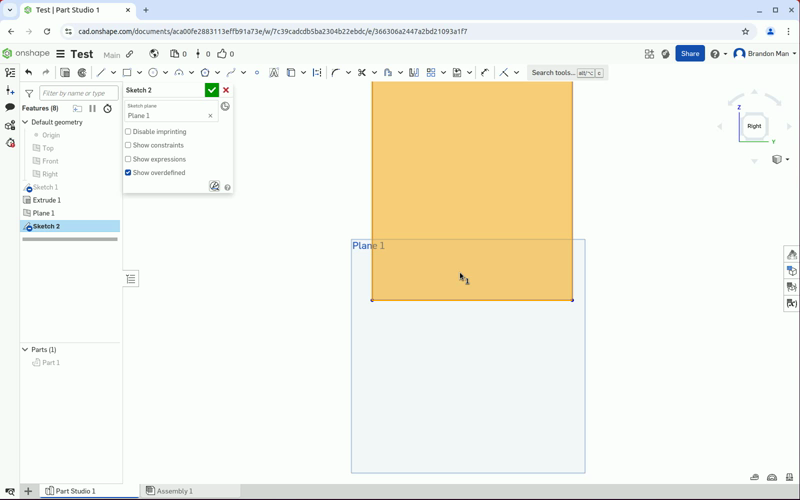
scroll(-6)
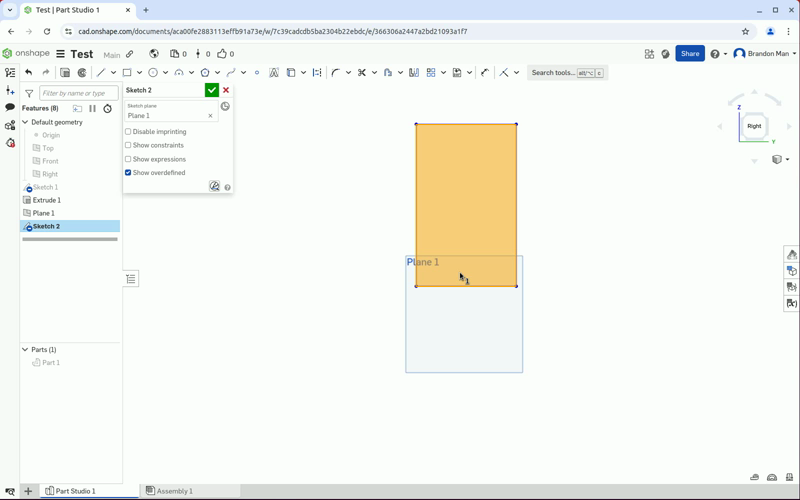
scroll(-6)
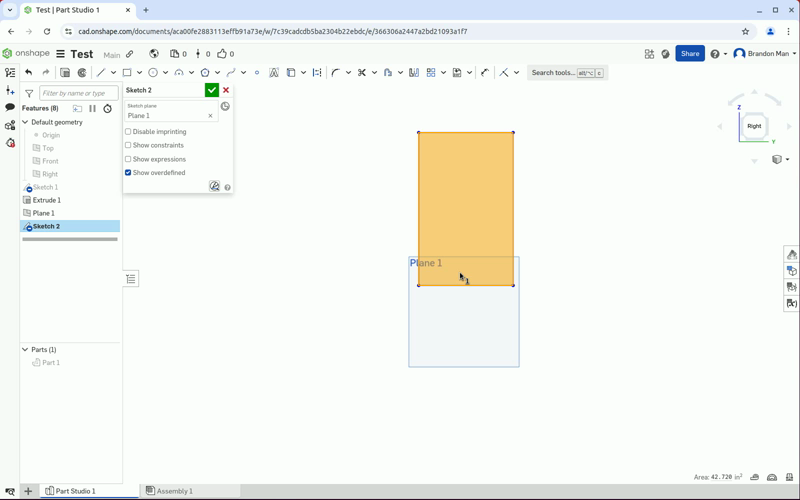
scroll(-6)
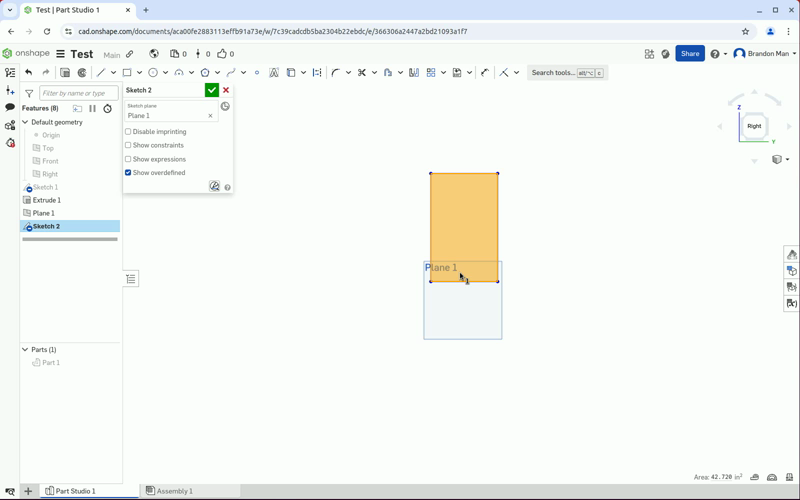
scroll(-6)
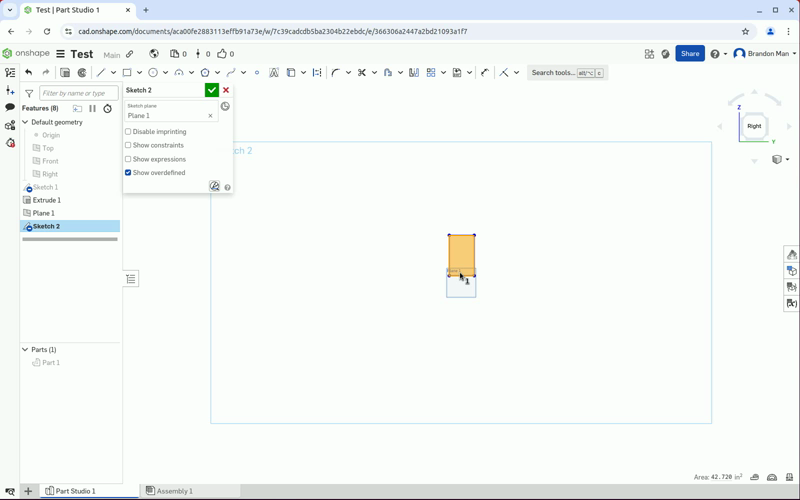
mouse_move(73, 352)
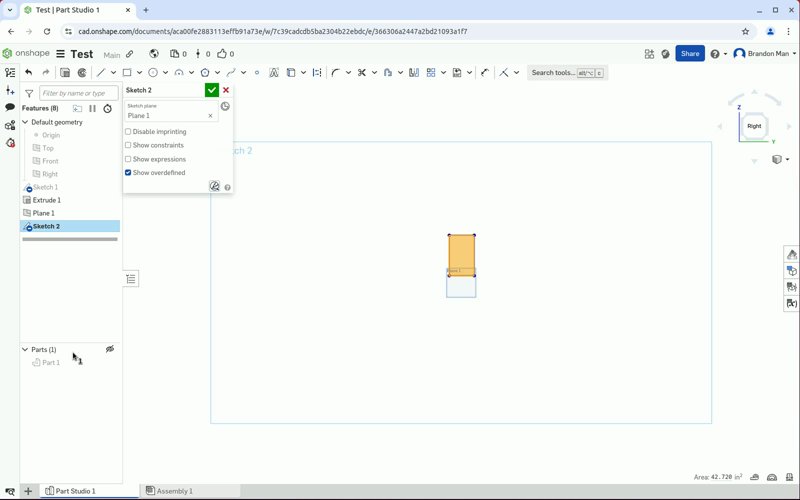
key(shift+y)
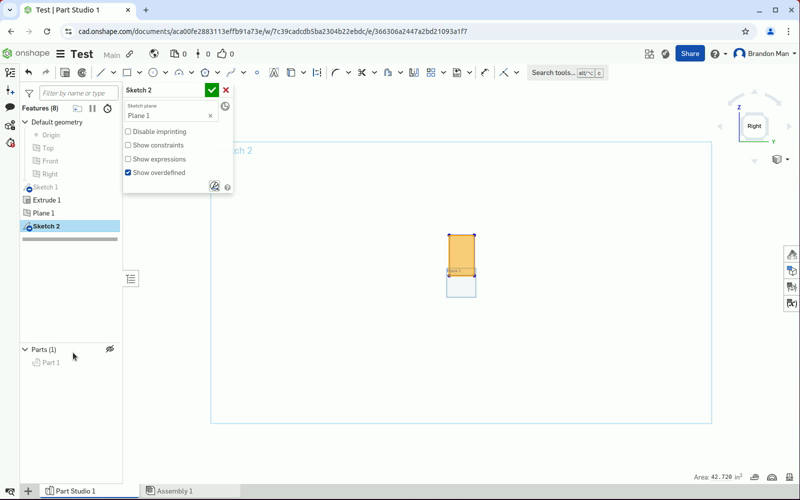
key(shift+e)
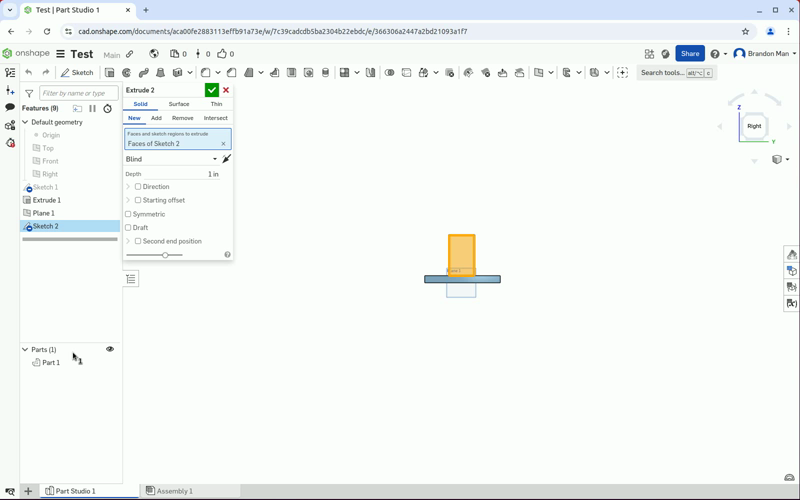
mouse_move(143, 106)
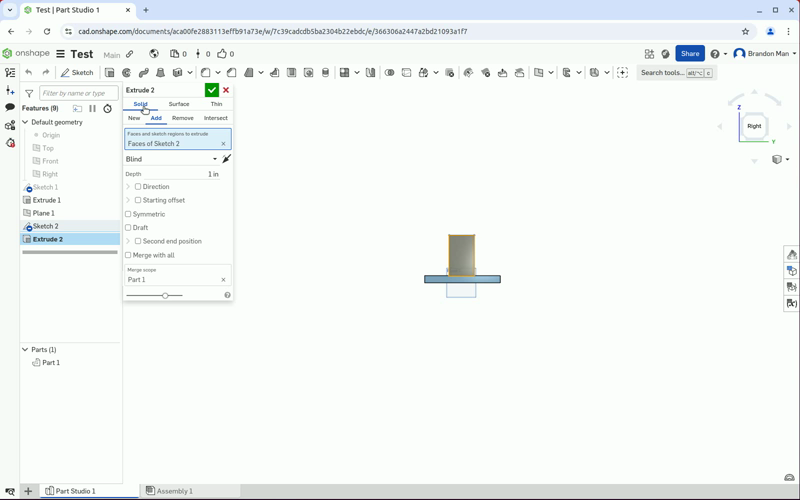
click(143, 106)
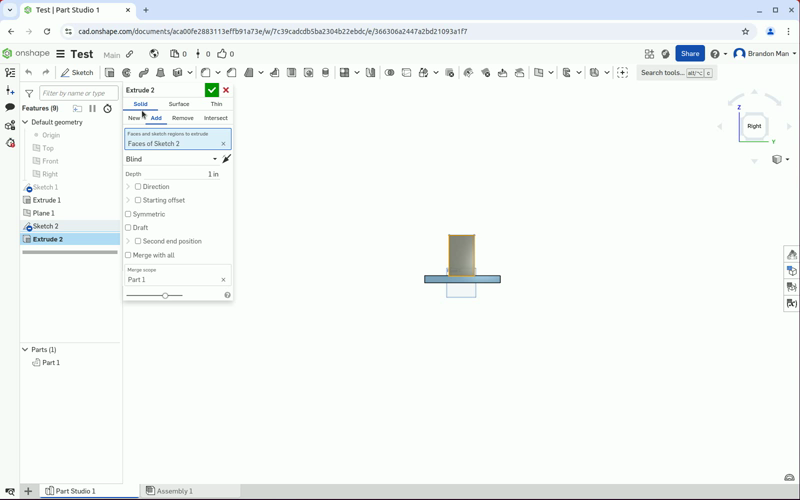
mouse_move(137, 120)
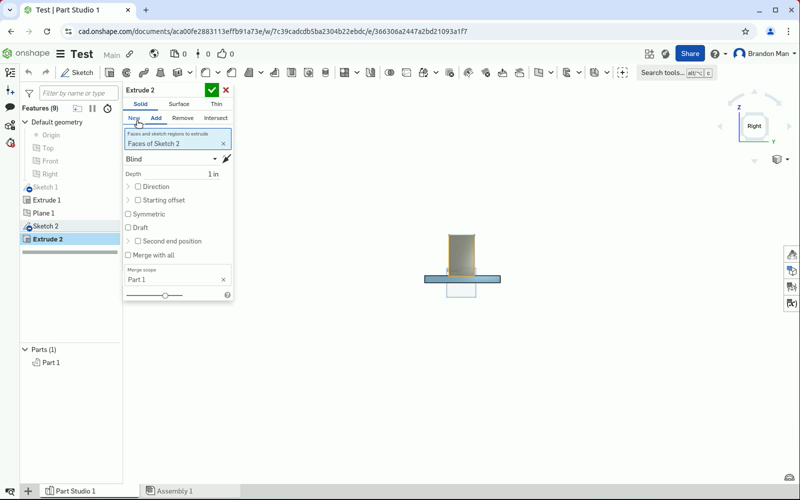
click(137, 120)
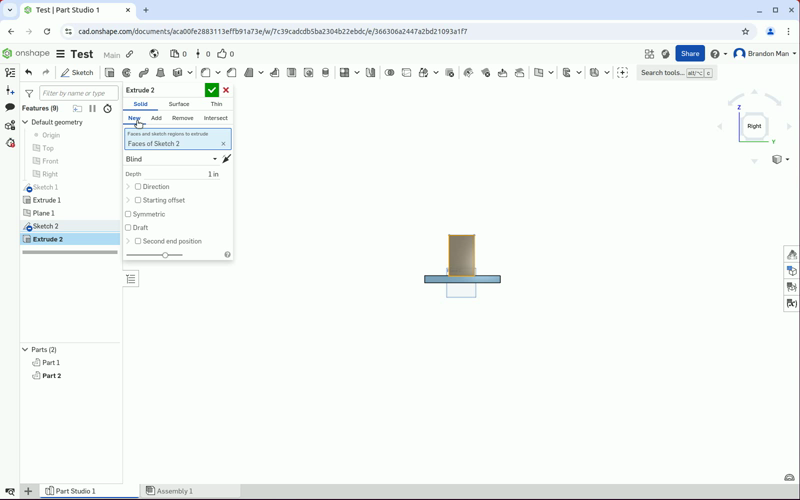
key(tab, 4)
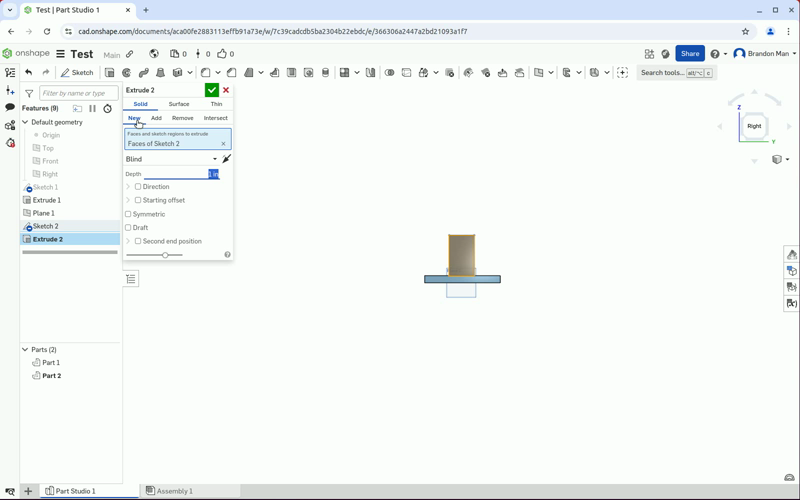
text(0.241)
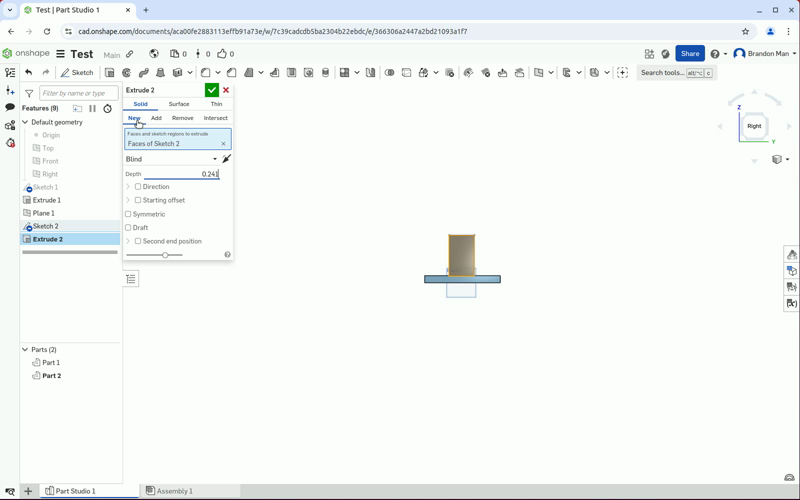
key(enter)
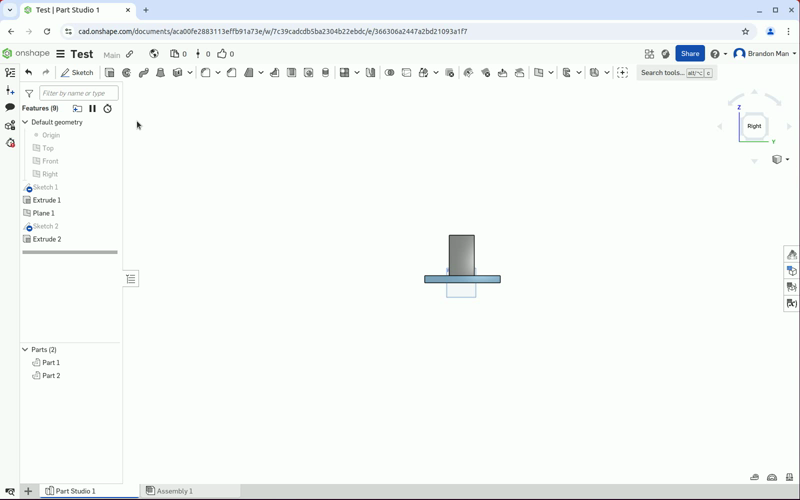
key(shift+h)
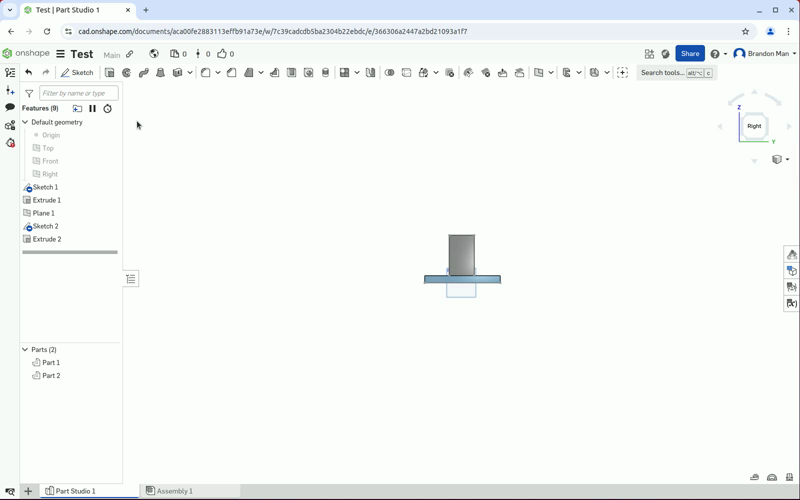
key(shift+h)
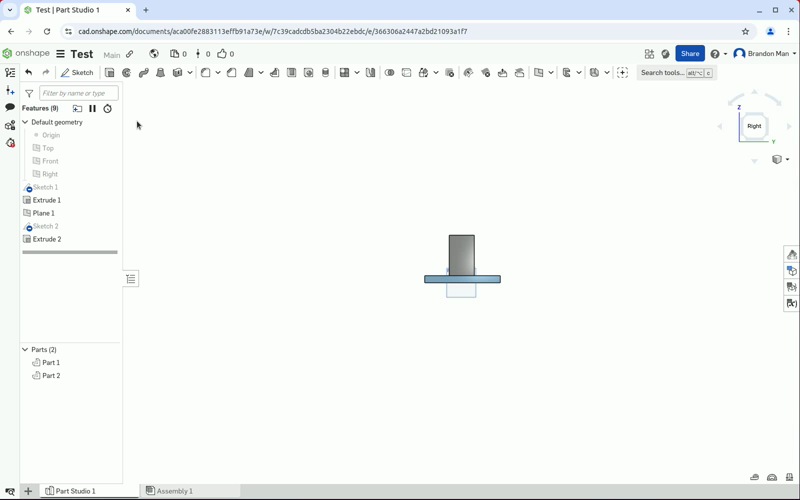
mouse_move(73, 189)
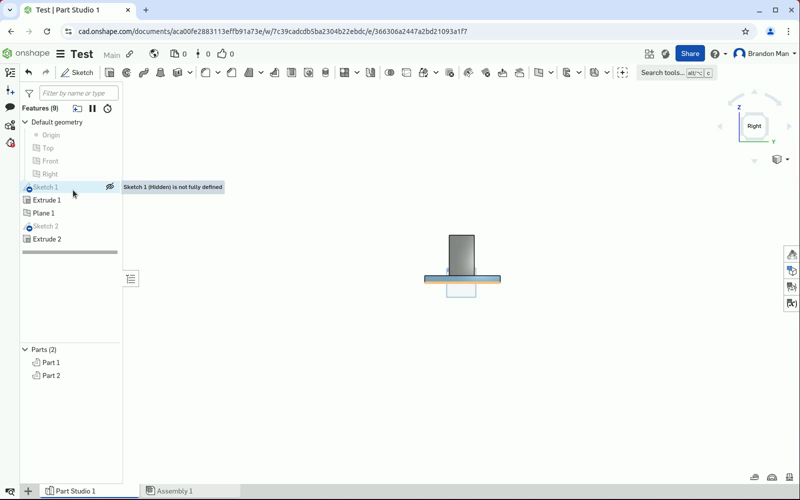
click(73, 189)
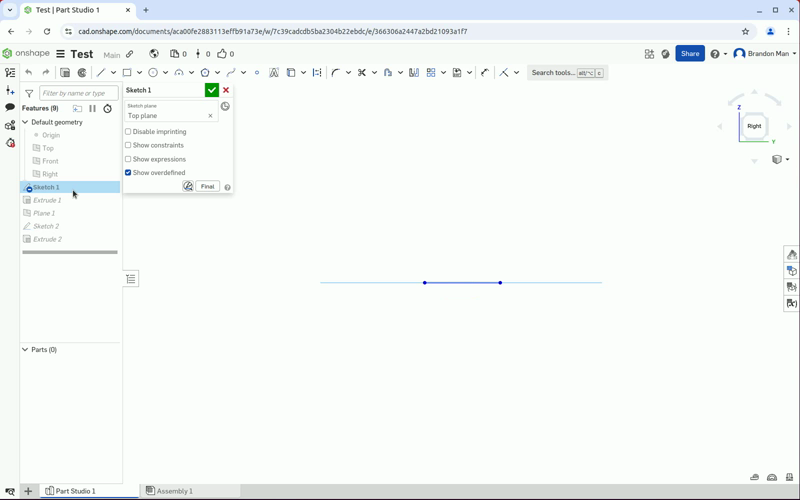
mouse_move(229, 92)
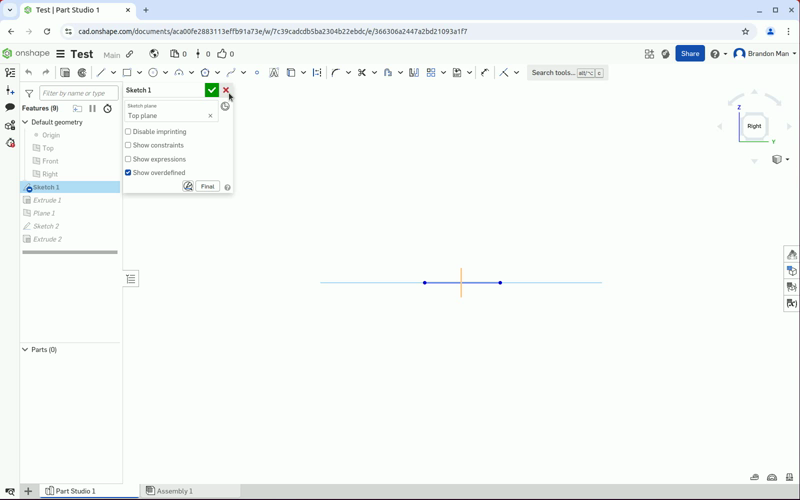
click(229, 92)
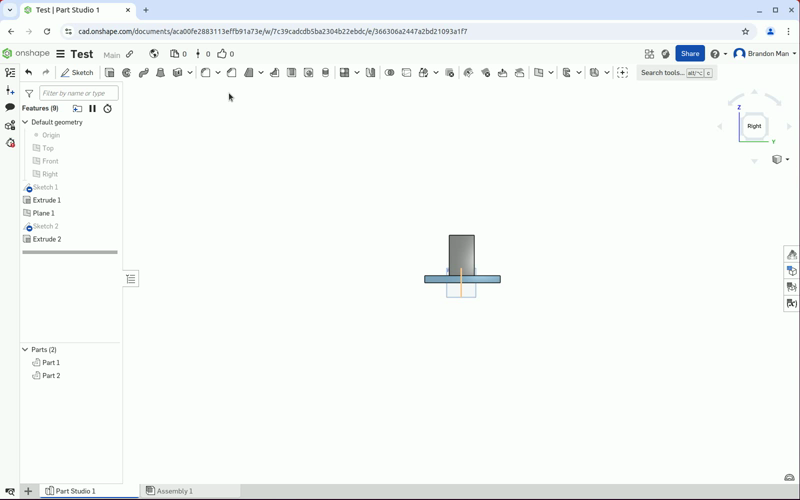
mouse_move(541, 75)
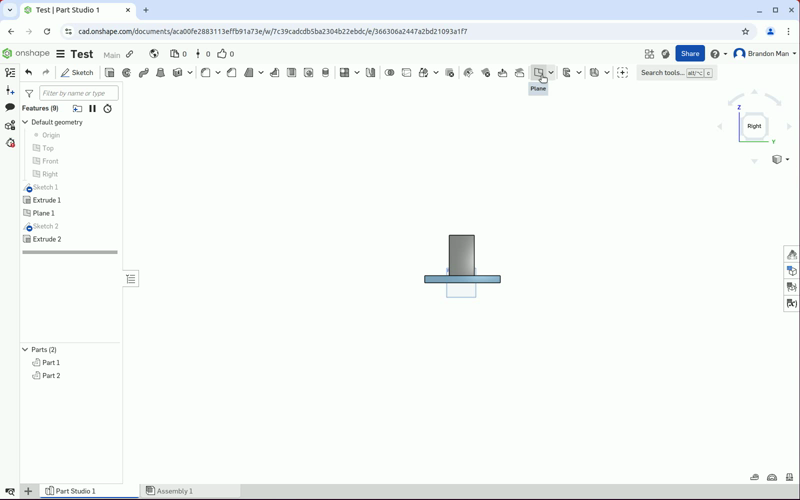
click(541, 75)
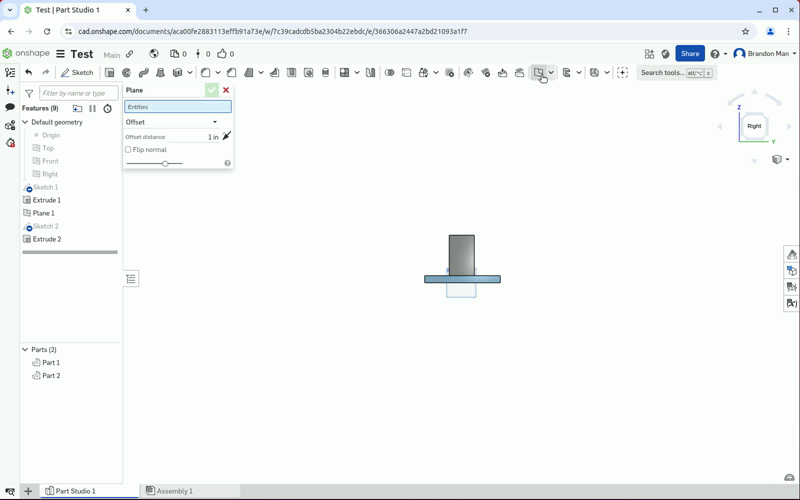
mouse_move(73, 176)
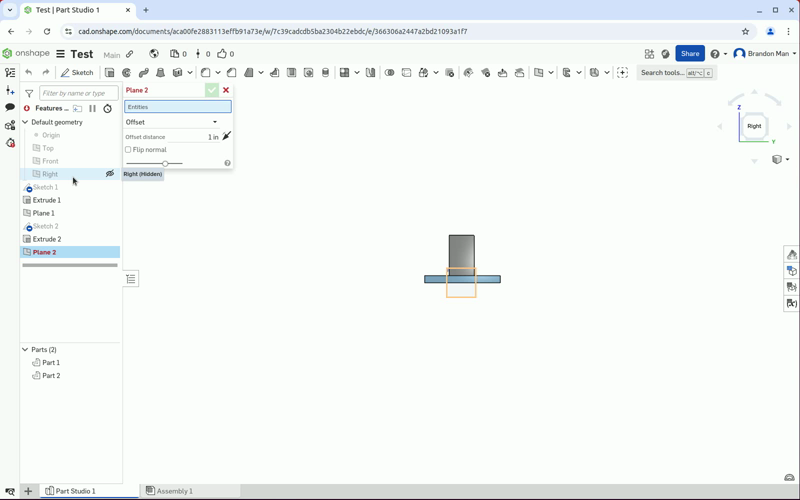
click(73, 176)
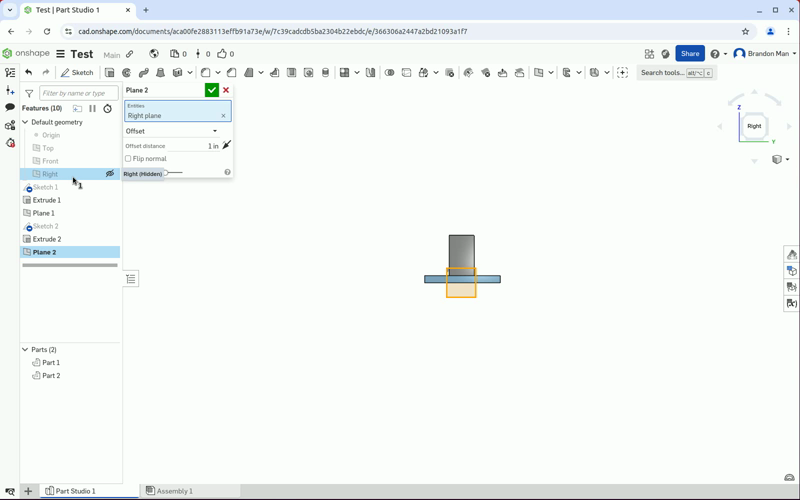
key(tab, 2)
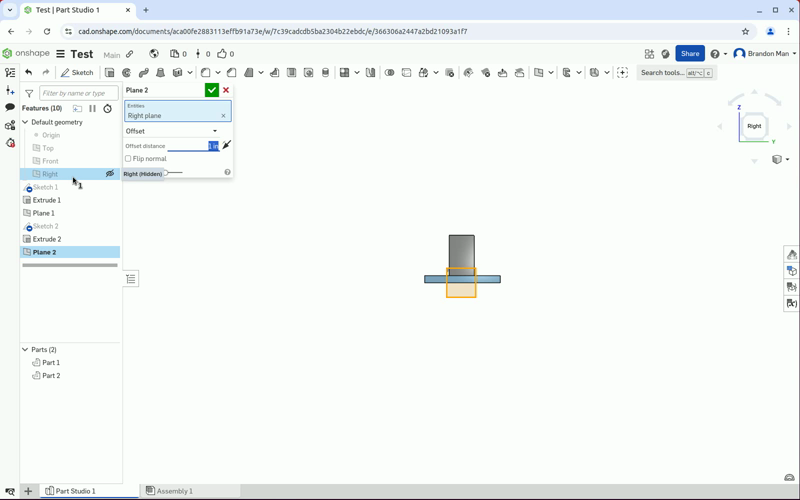
text(7.949)
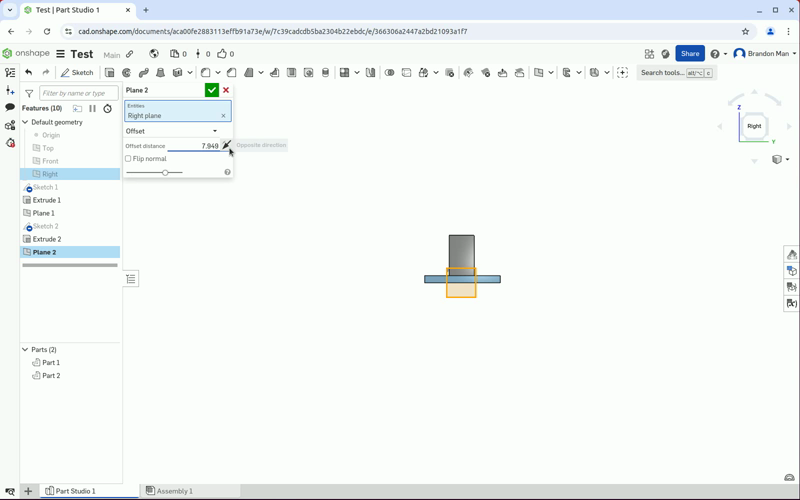
mouse_move(229, 147)
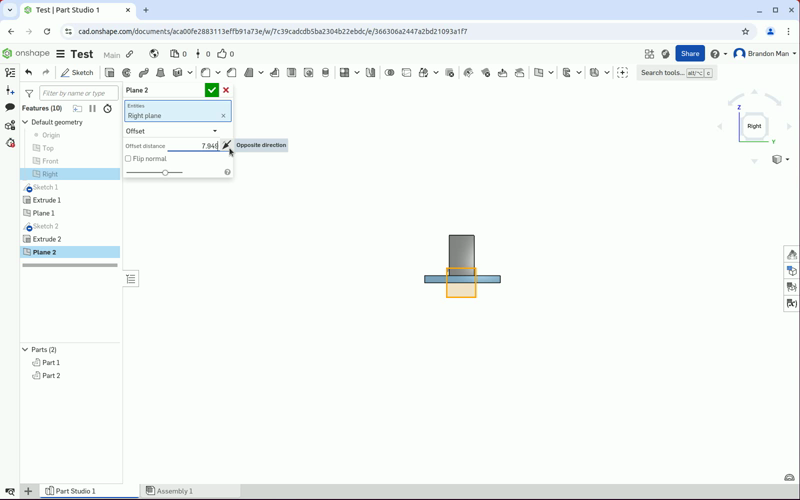
click(229, 147)
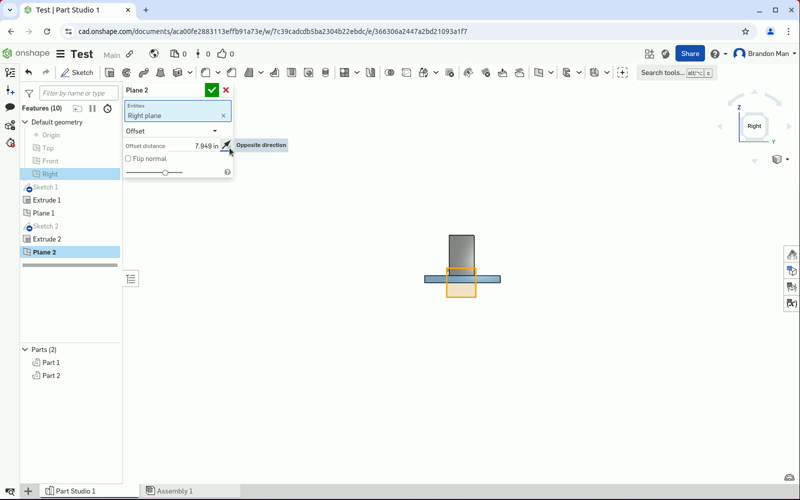
key(enter, 2)
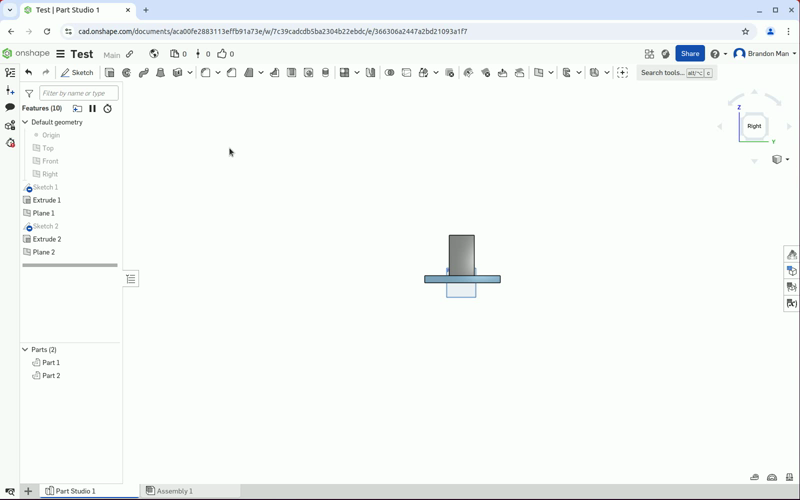
key(shift+s)
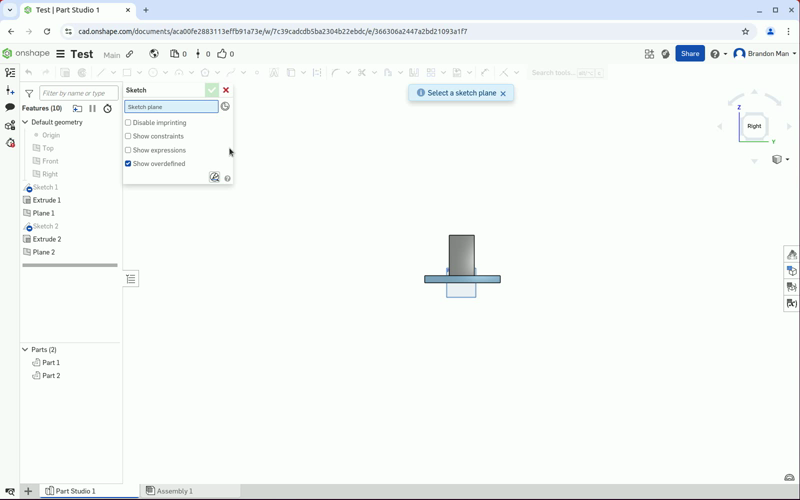
mouse_move(73, 254)
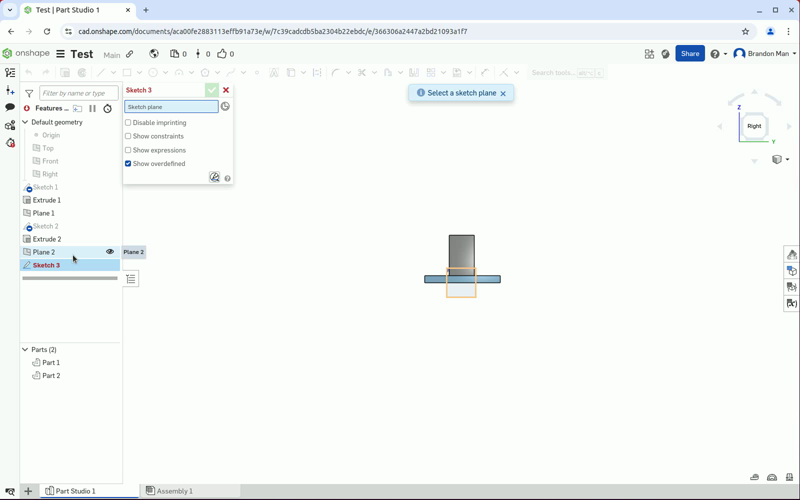
click(73, 254)
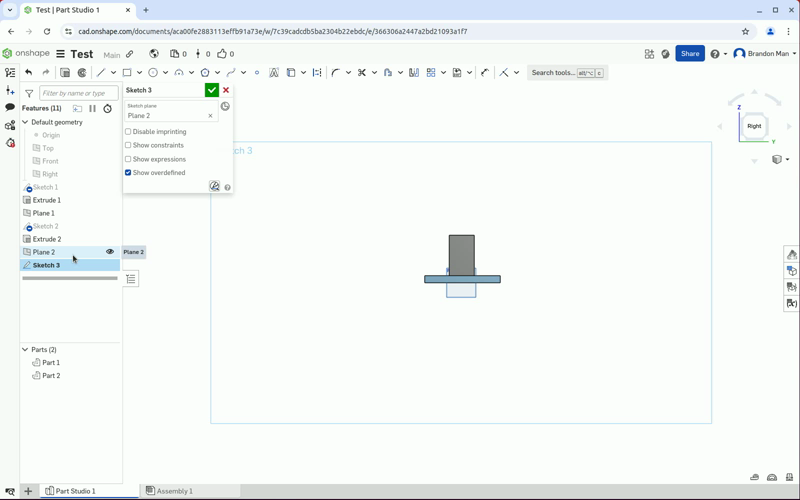
mouse_move(73, 352)
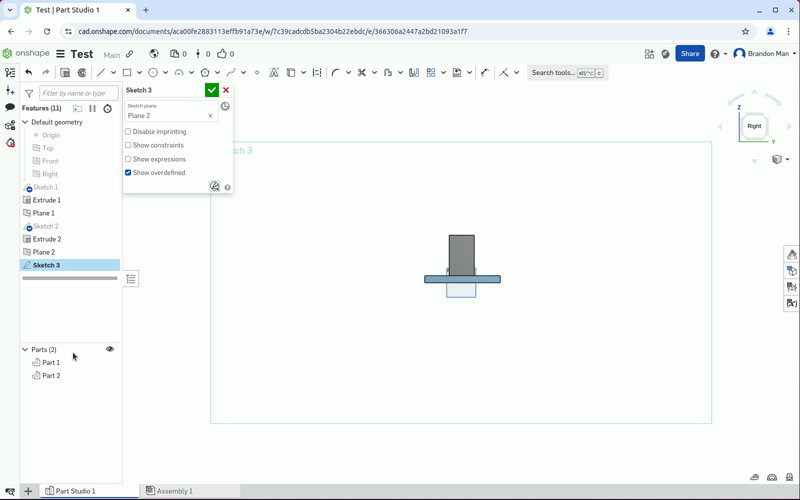
key(y)
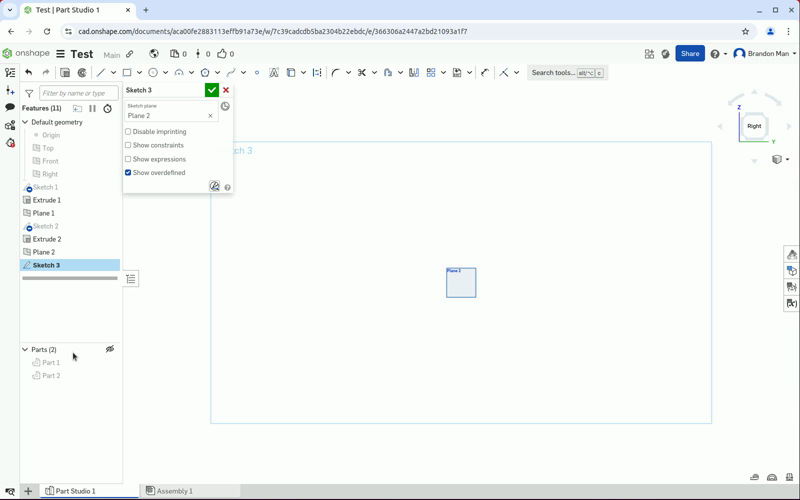
key(l)
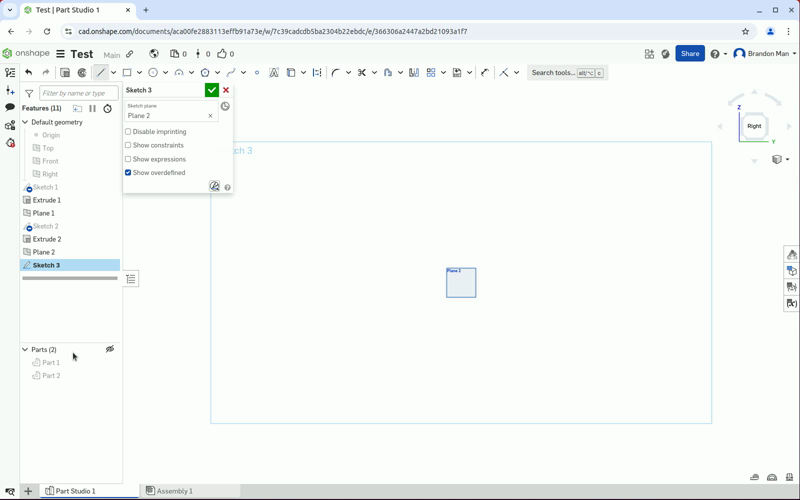
key_down(shift)
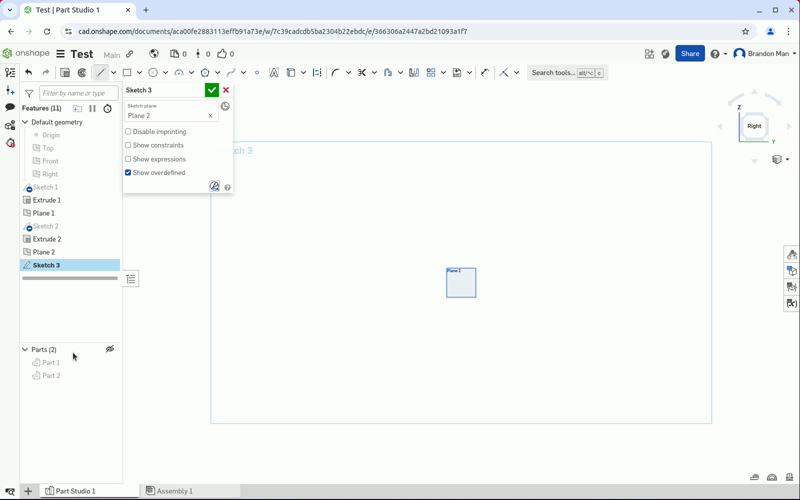
mouse_move(521, 275)
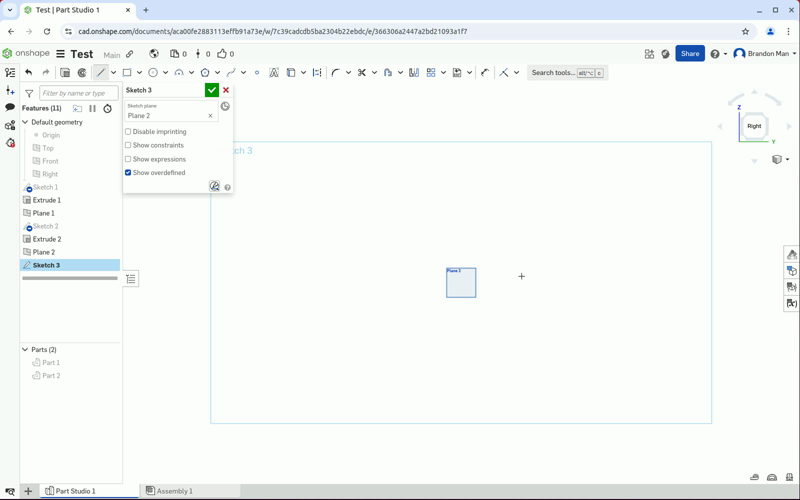
click(521, 275)
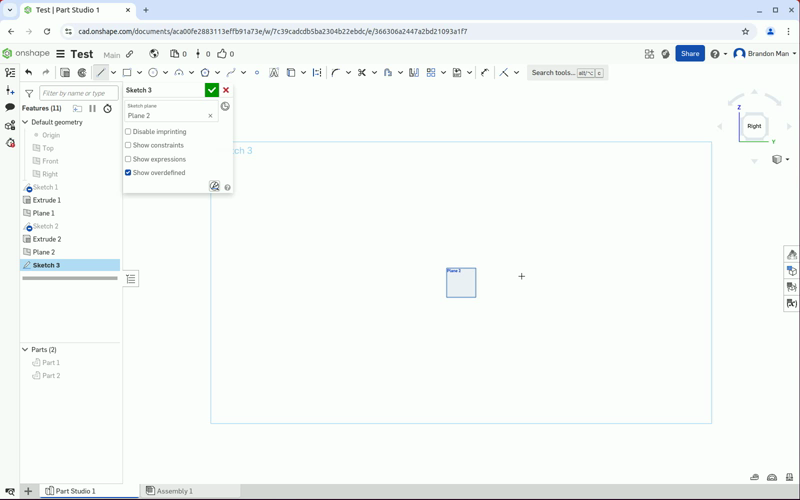
key_up(shift)
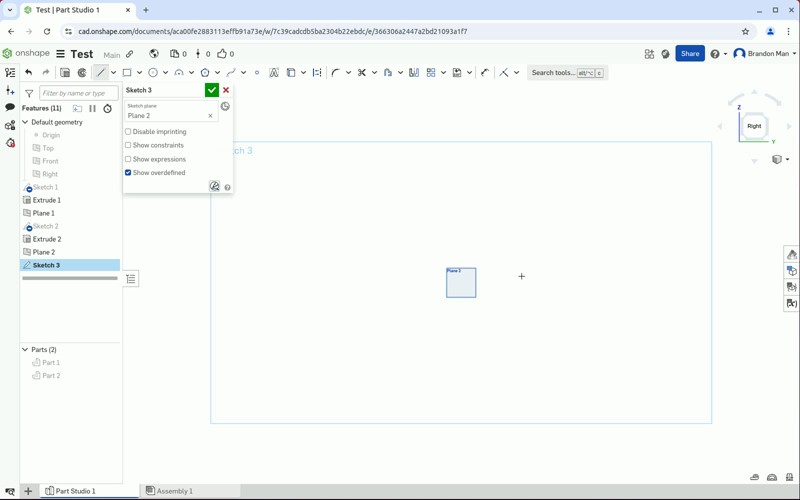
key_down(shift)
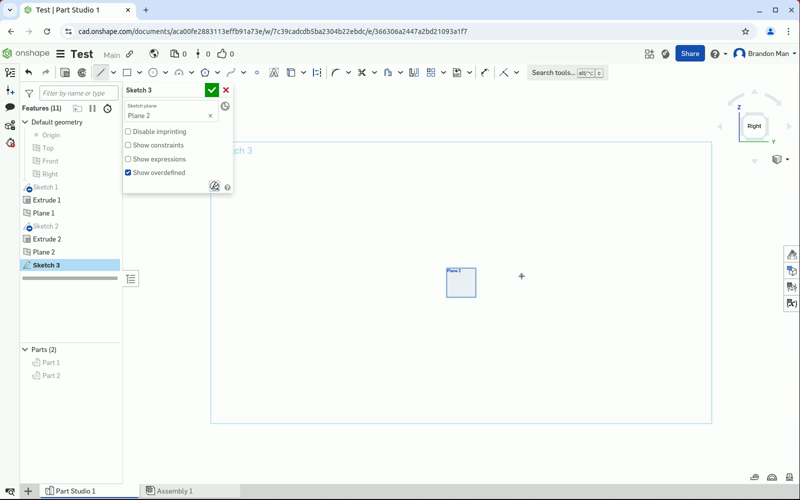
mouse_move(551, 275)
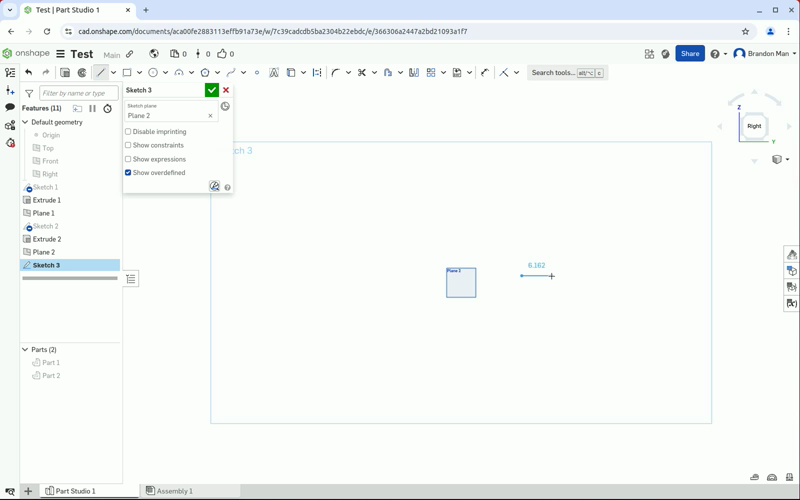
mouse_move(545, 275)
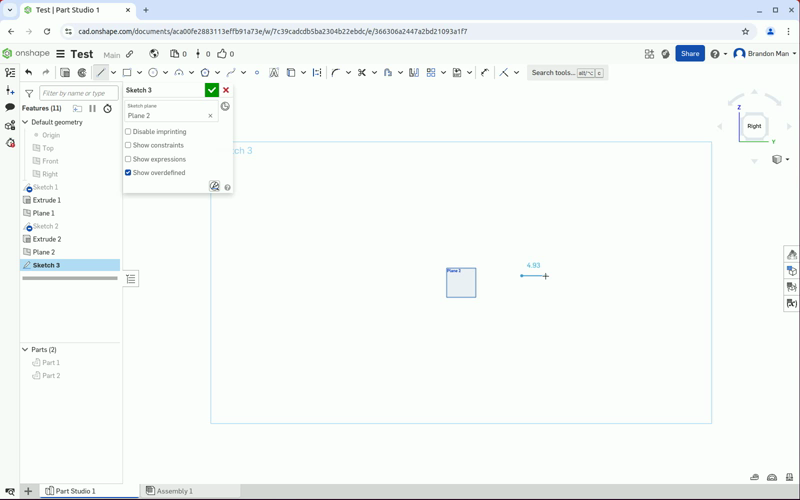
click(545, 275)
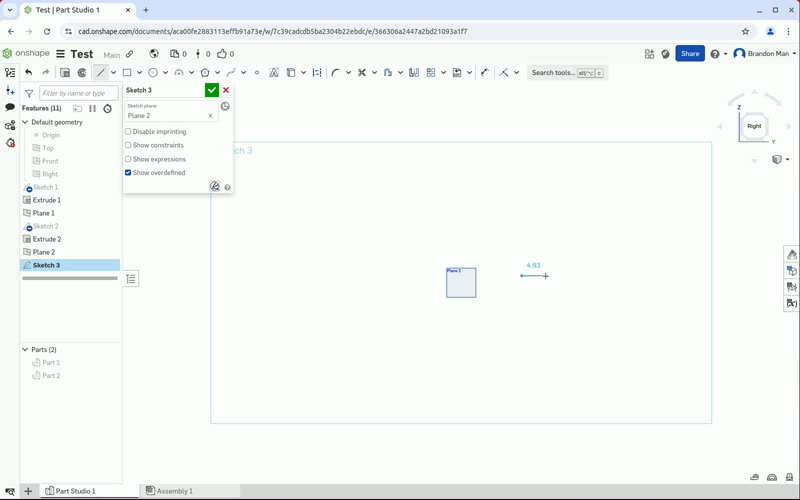
key_up(shift)
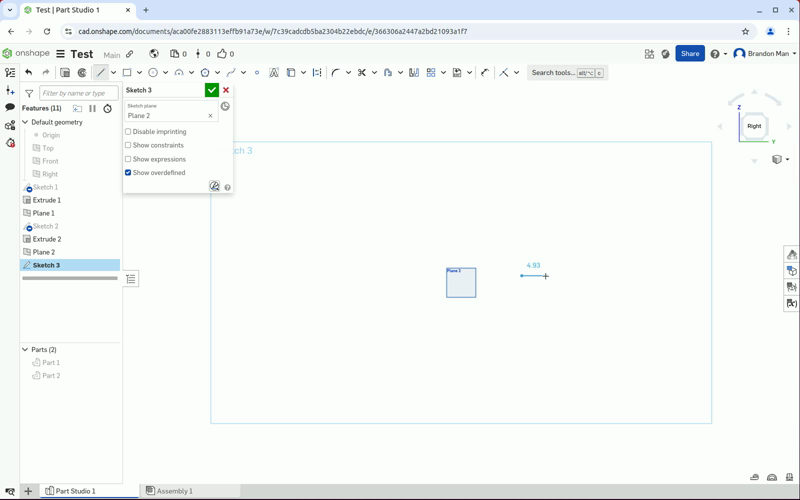
key_down(shift)
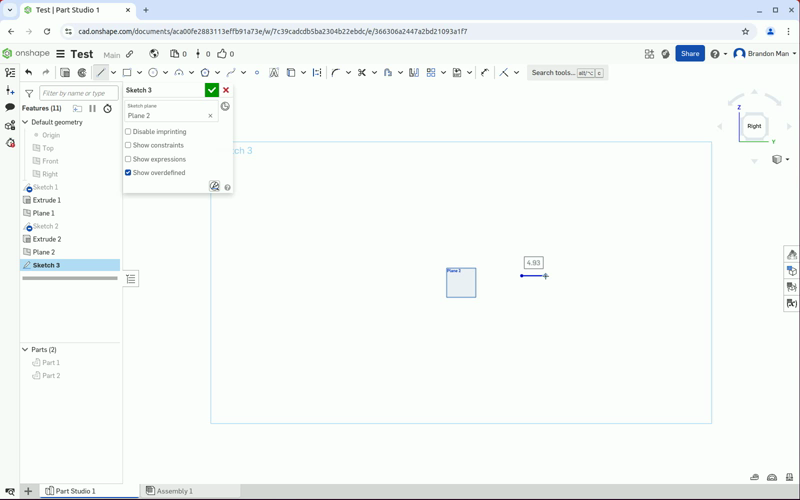
mouse_move(575, 275)
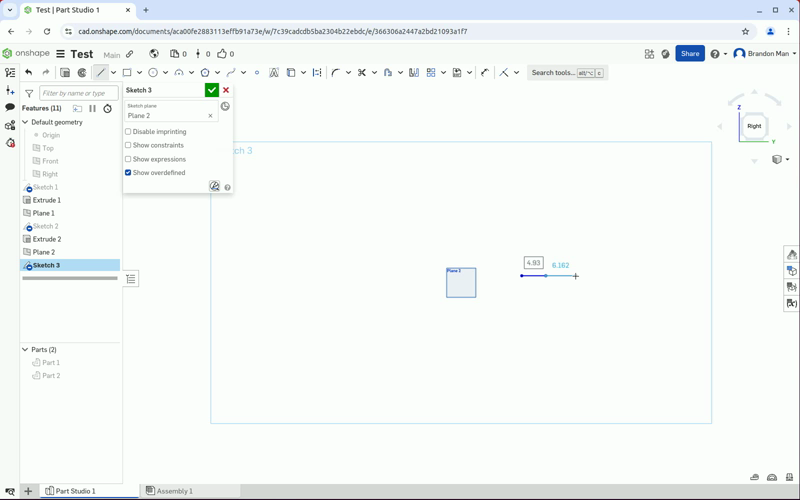
mouse_move(545, 235)
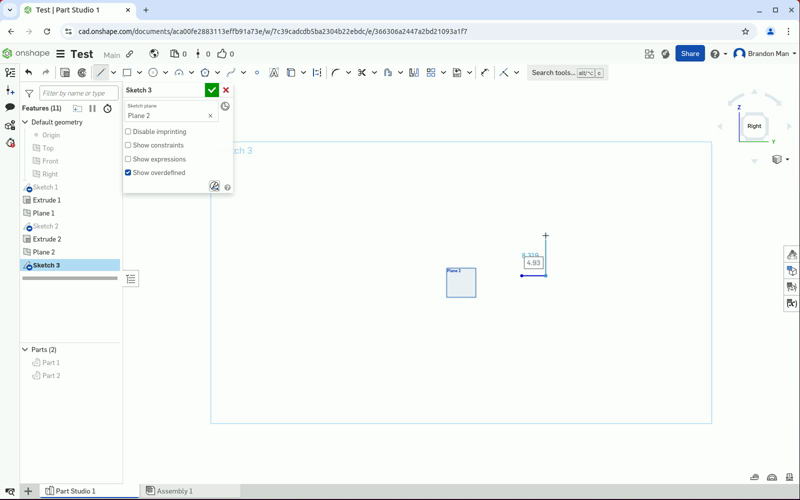
click(545, 235)
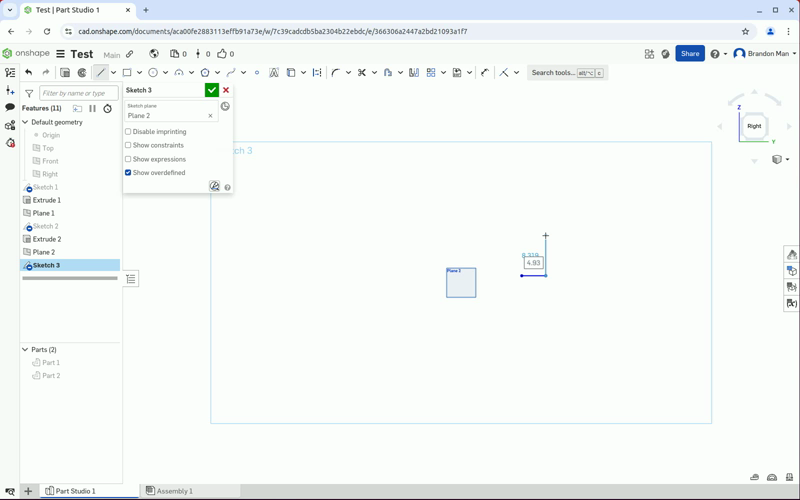
key_up(shift)
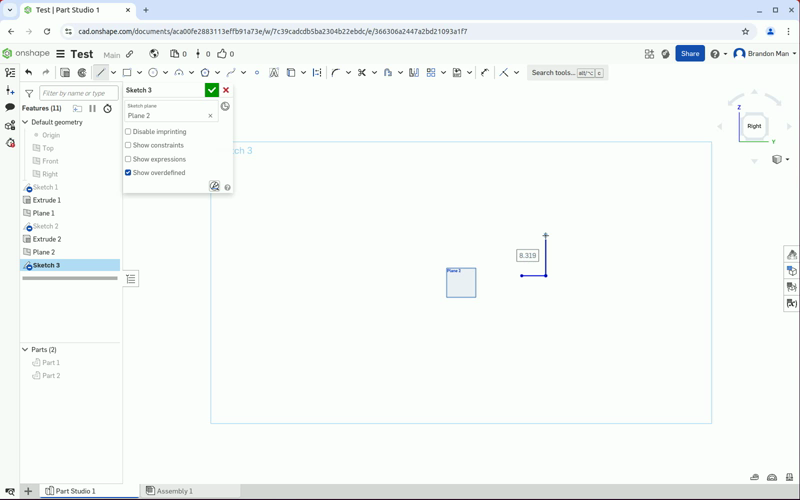
key_down(shift)
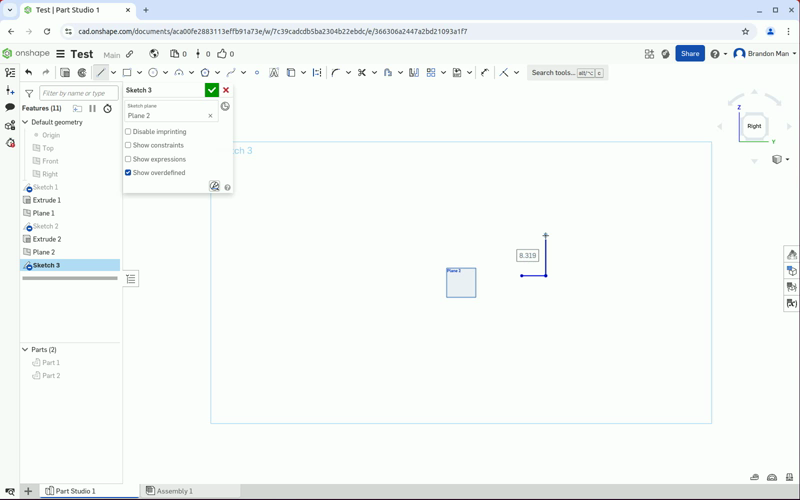
mouse_move(575, 235)
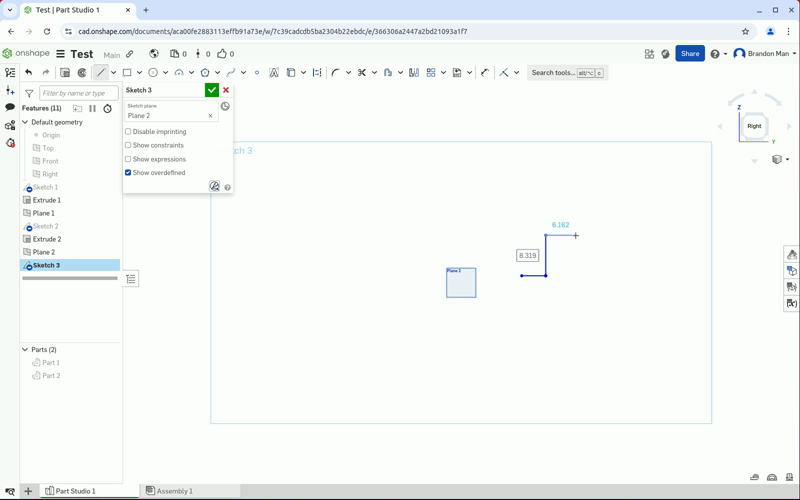
mouse_move(521, 235)
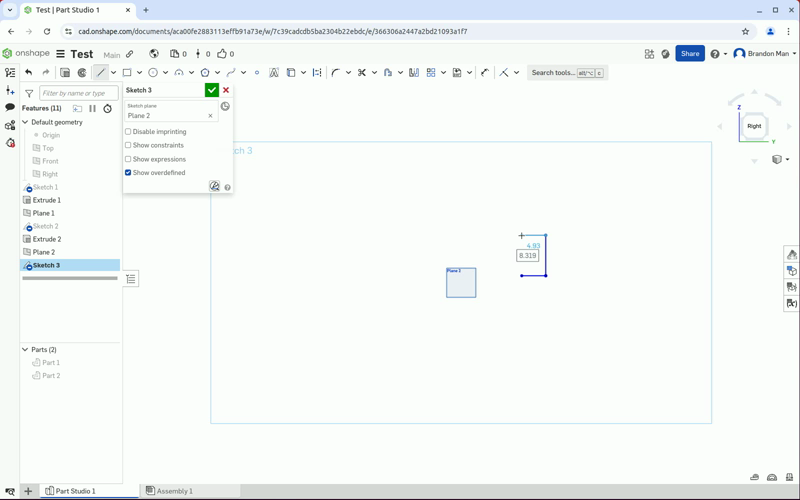
click(521, 235)
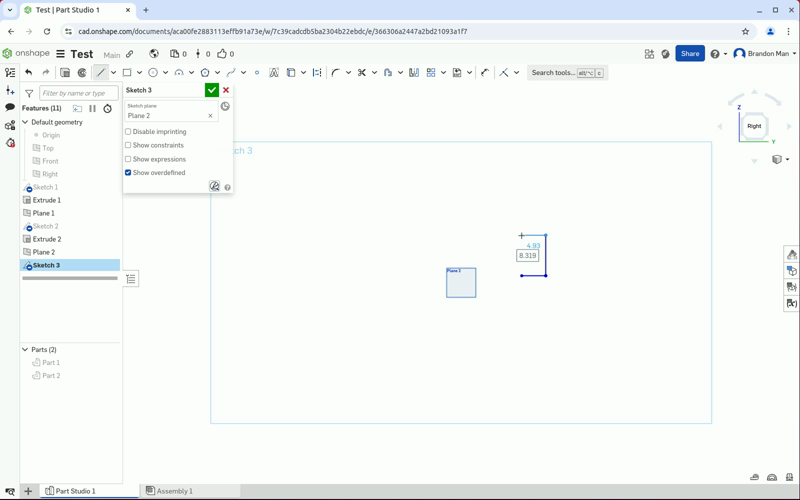
key_up(shift)
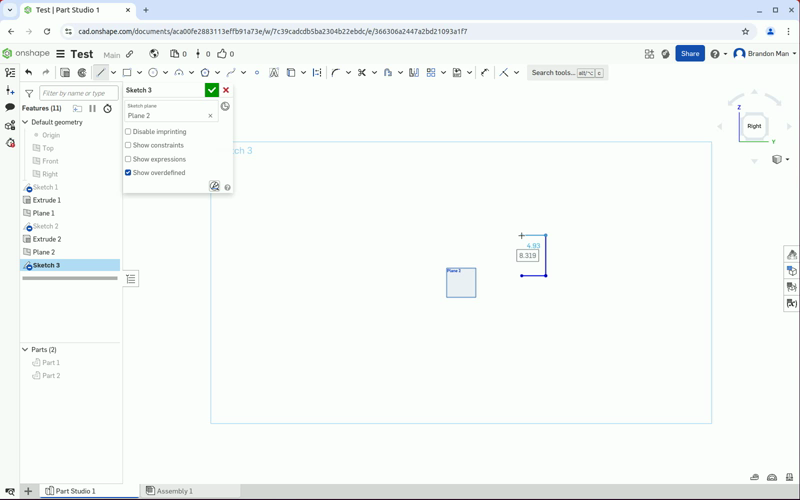
mouse_move(551, 235)
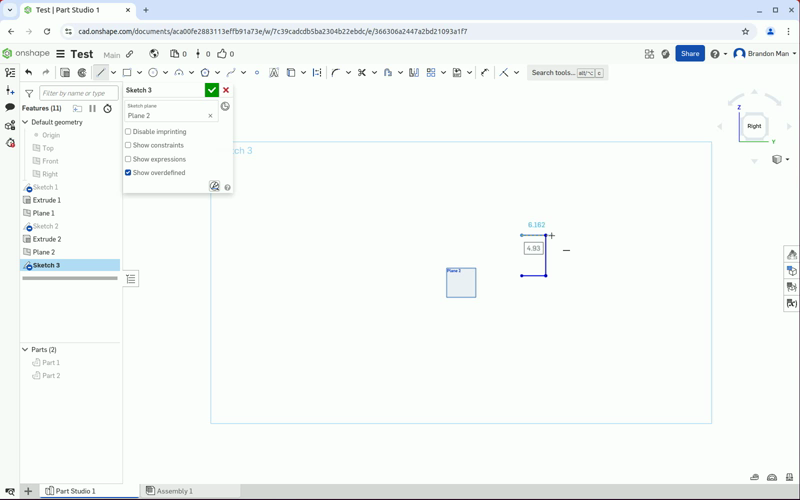
key_down(shift)
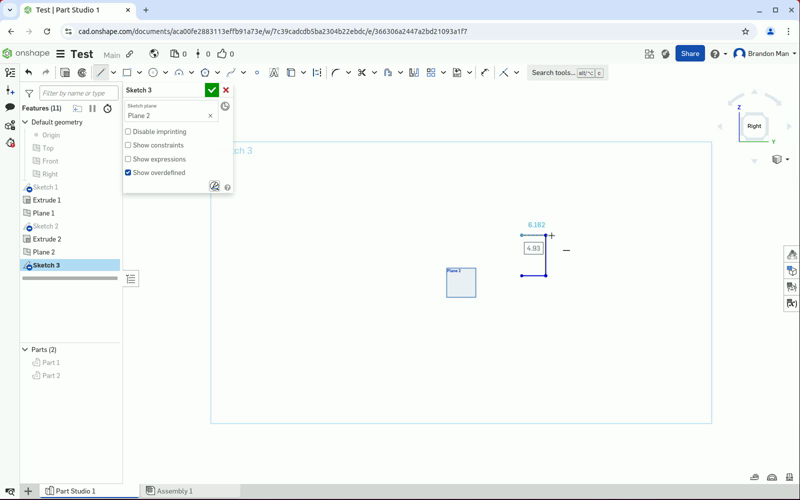
mouse_move(521, 275)
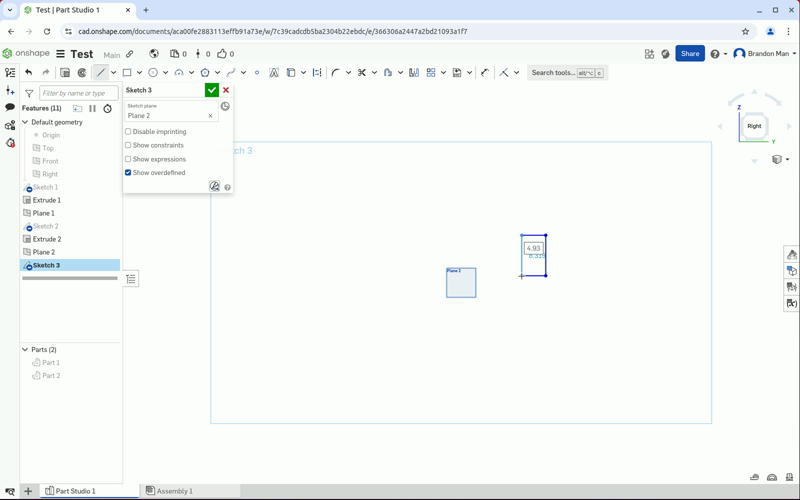
key_up(shift)
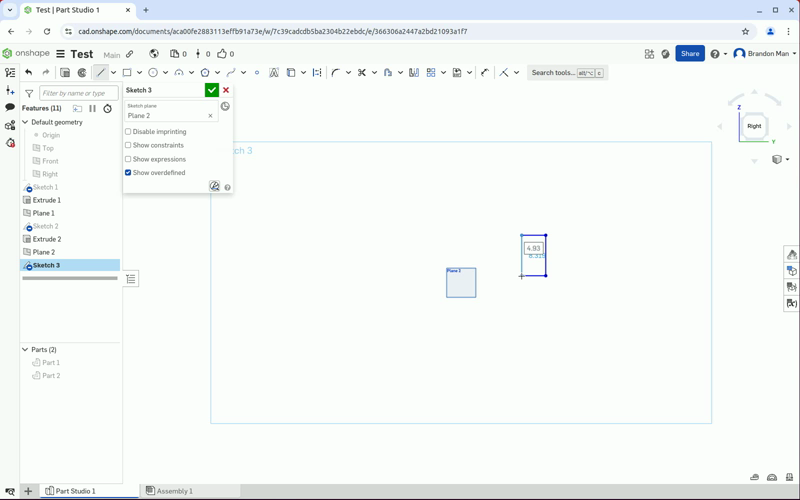
click(521, 275)
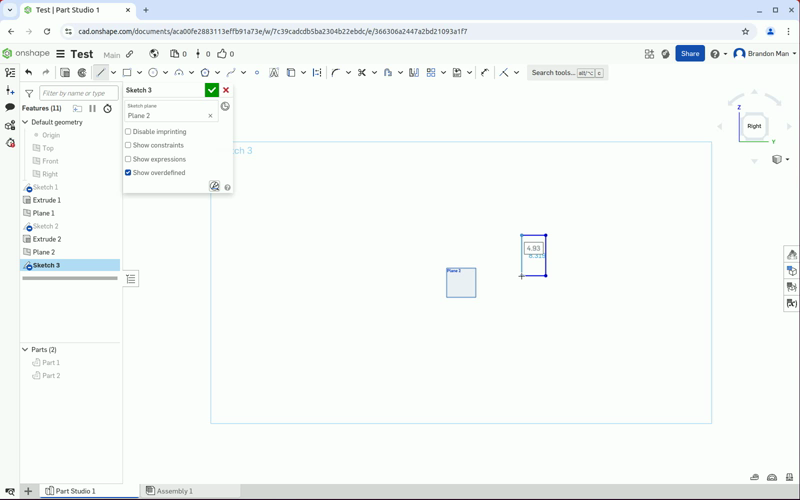
key(esc)
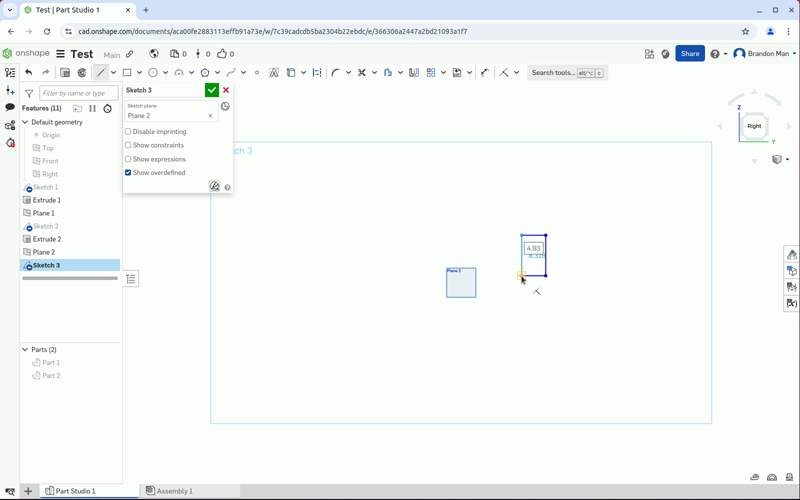
mouse_move(538, 246)
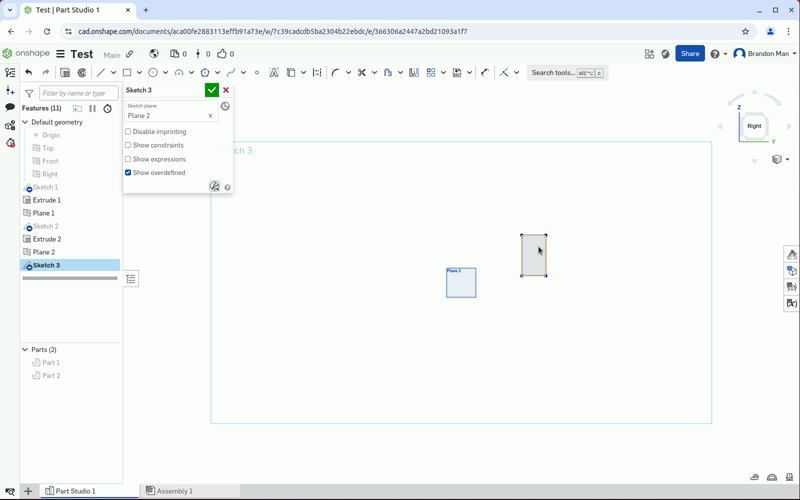
scroll(6)
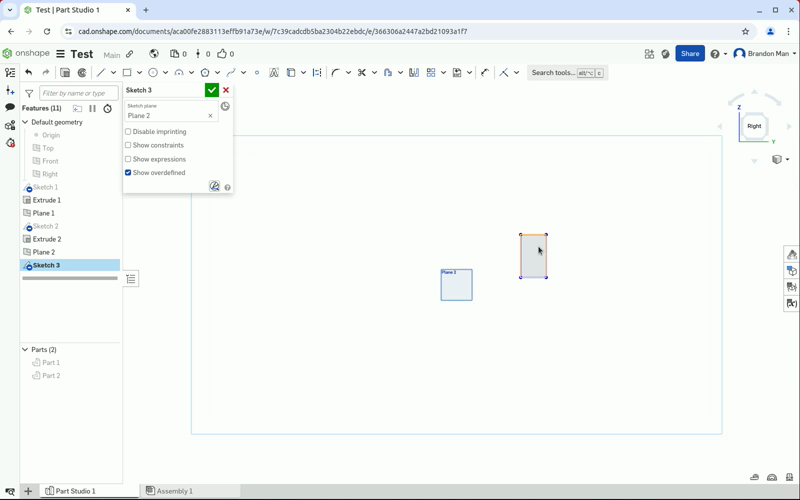
scroll(6)
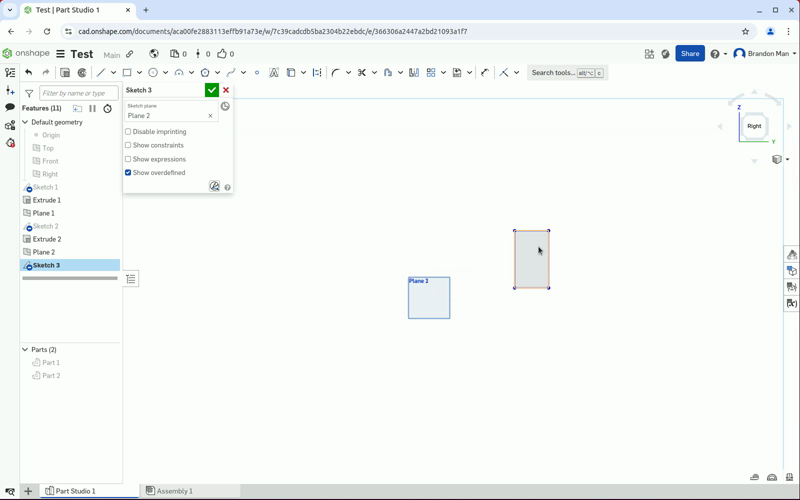
scroll(6)
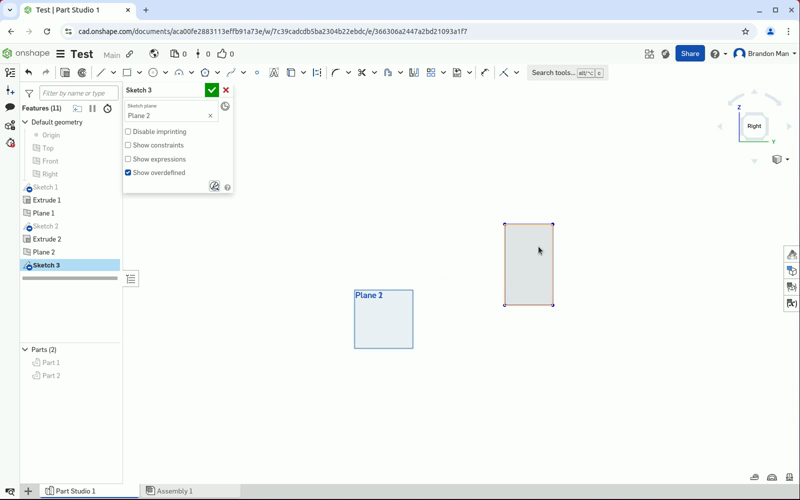
scroll(6)
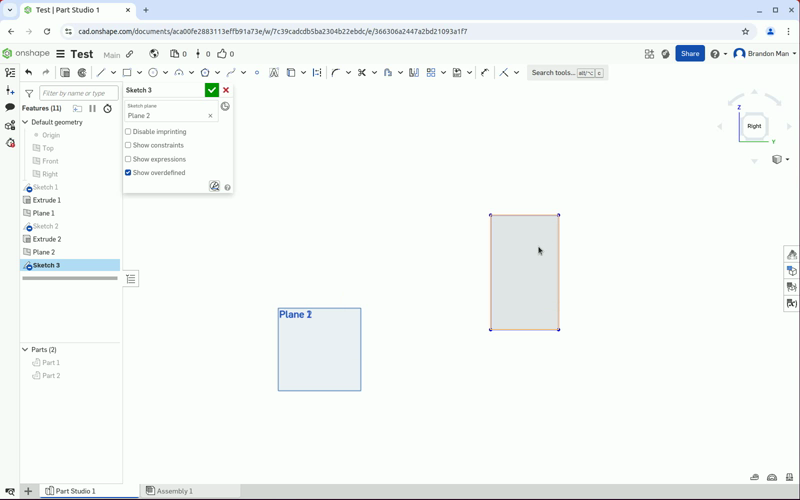
scroll(6)
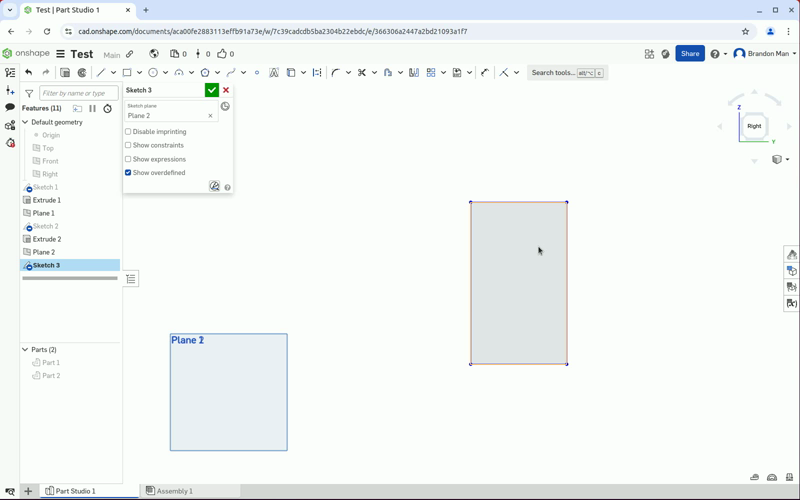
scroll(6)
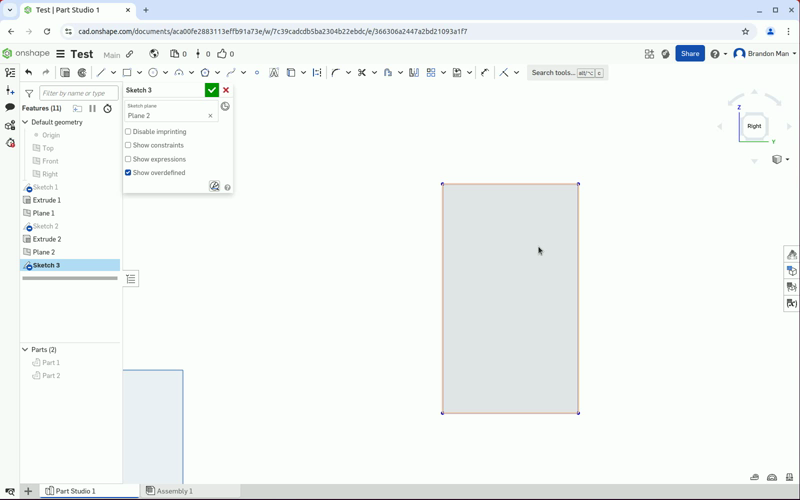
scroll(6)
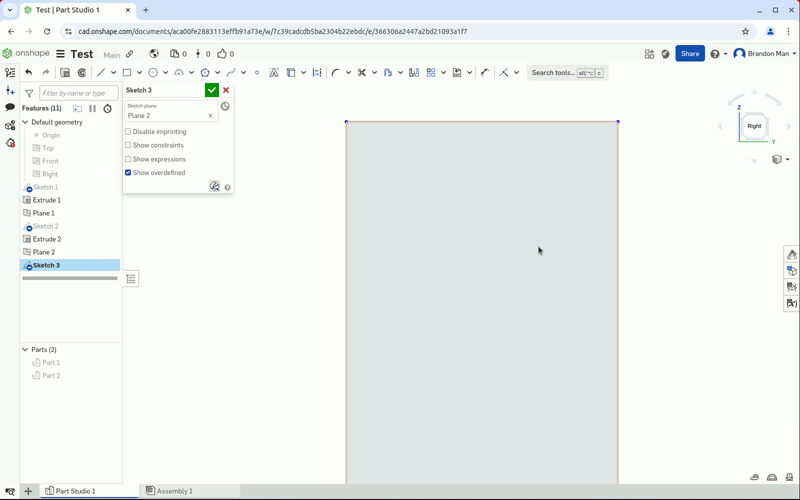
click(538, 246)
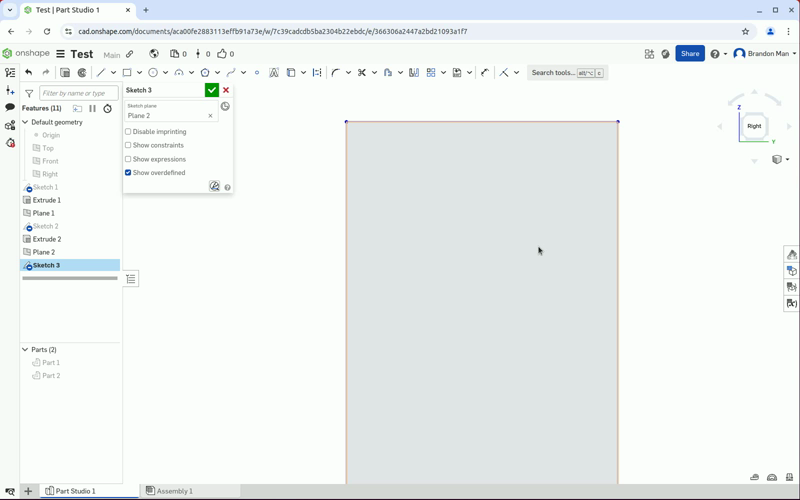
scroll(-6)
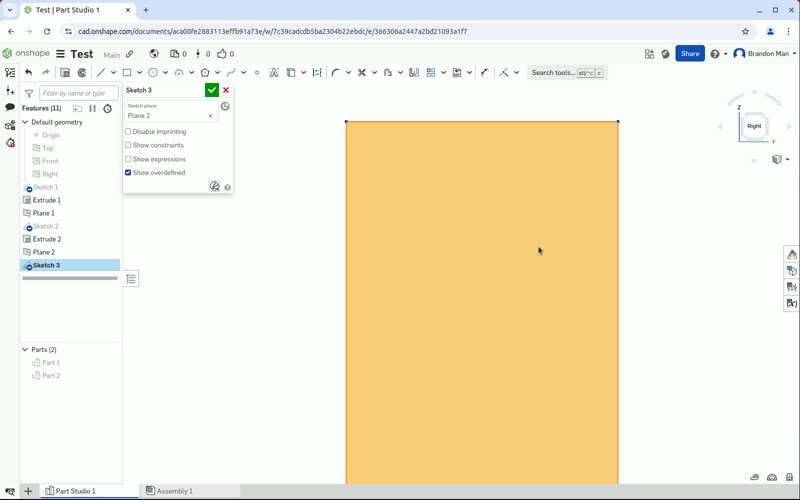
scroll(-6)
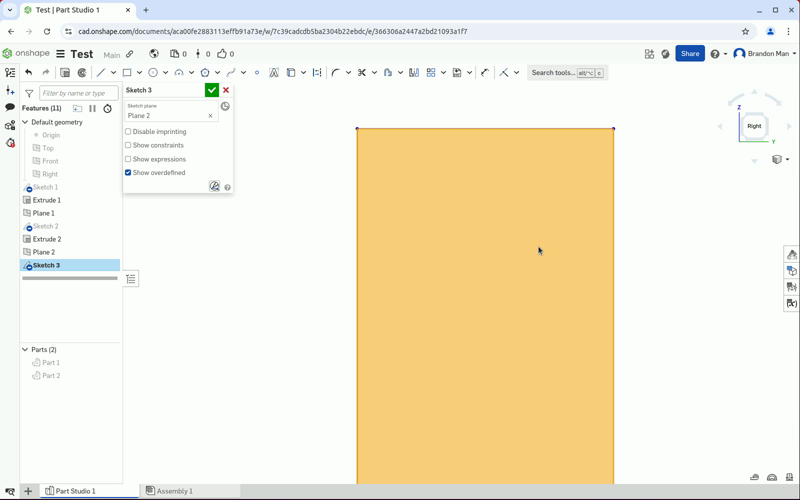
scroll(-6)
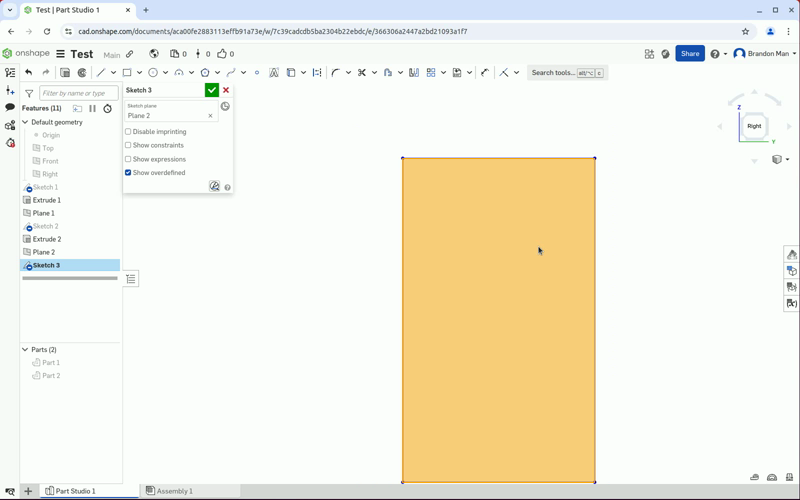
scroll(-6)
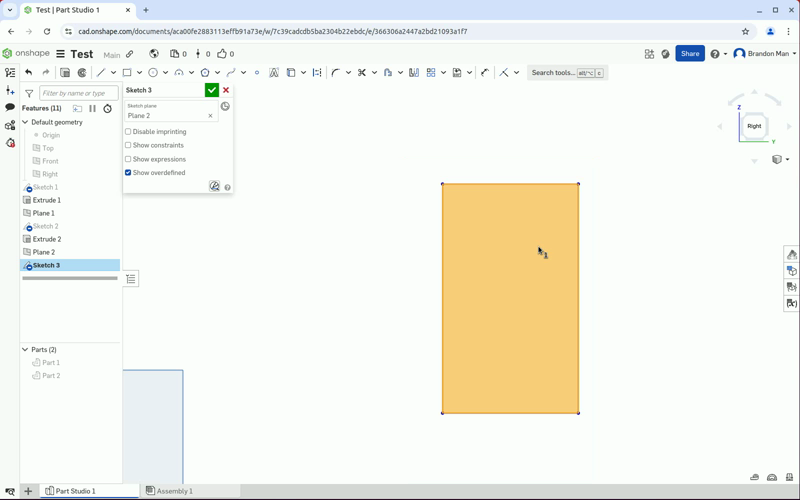
scroll(-6)
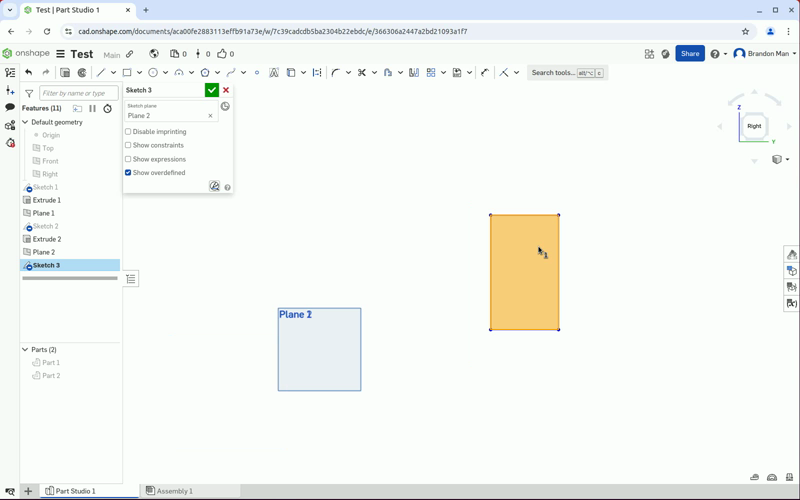
scroll(-6)
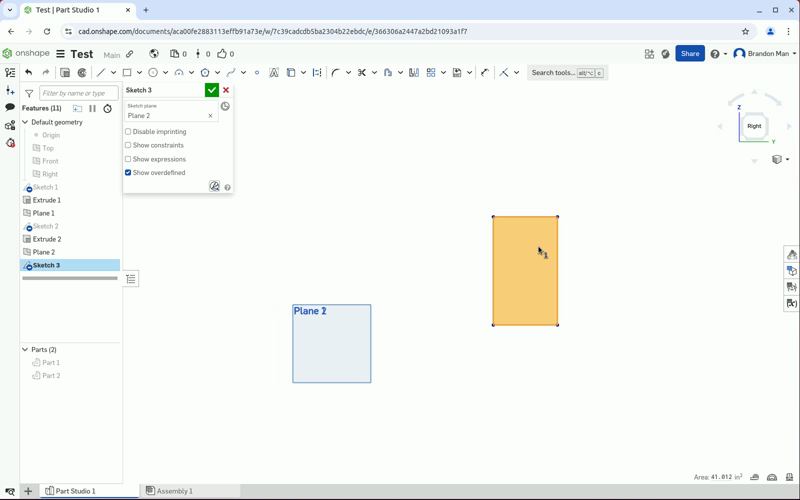
scroll(-6)
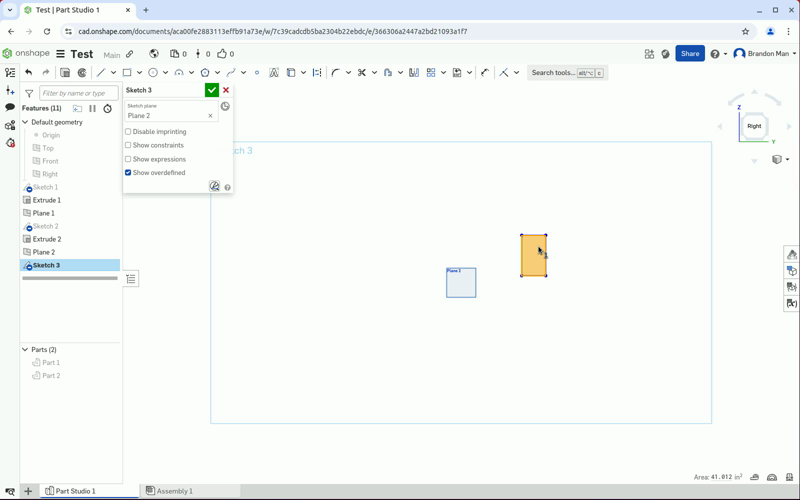
mouse_move(73, 352)
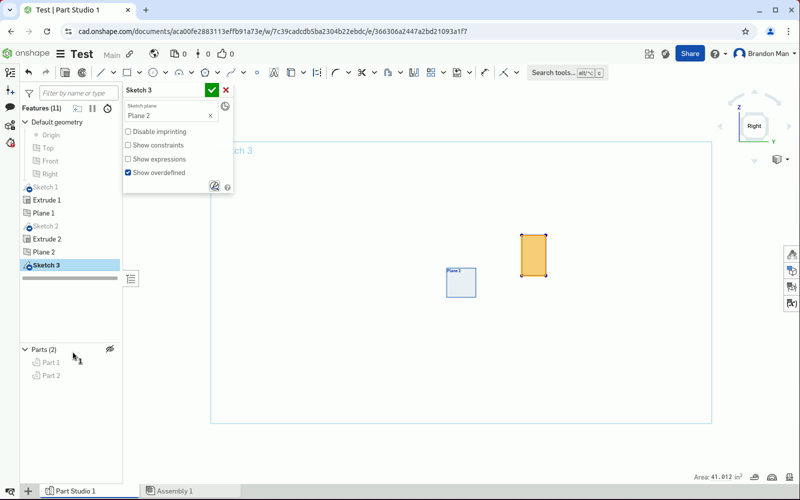
key(shift+y)
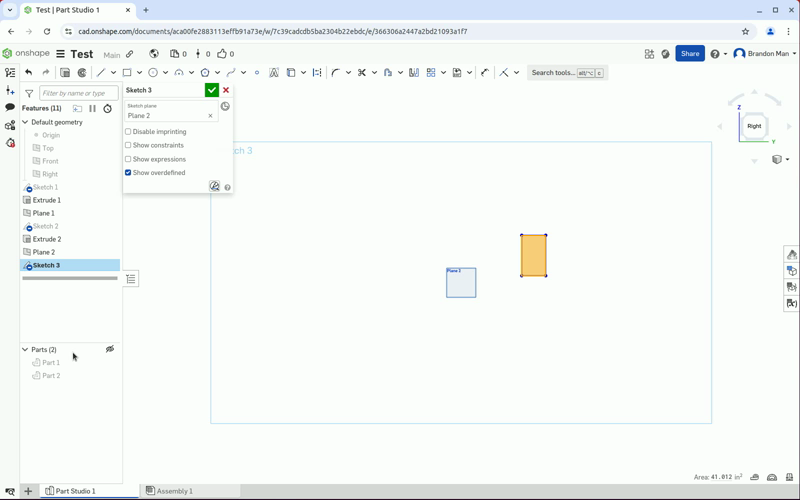
key(shift+e)
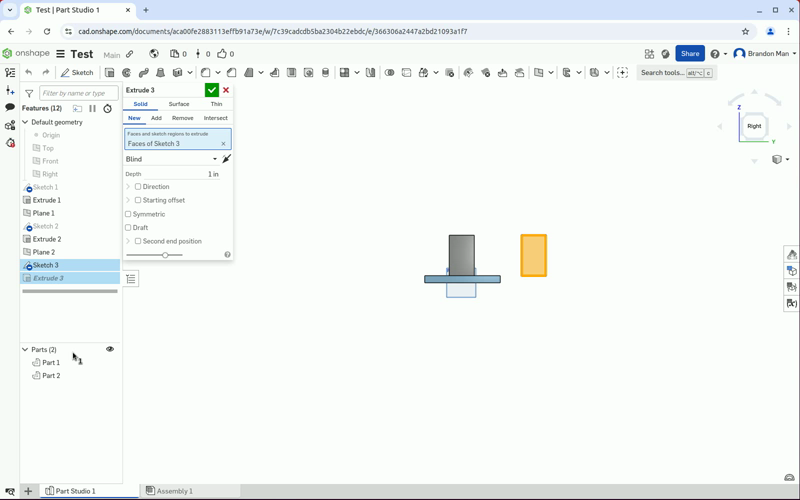
mouse_move(143, 106)
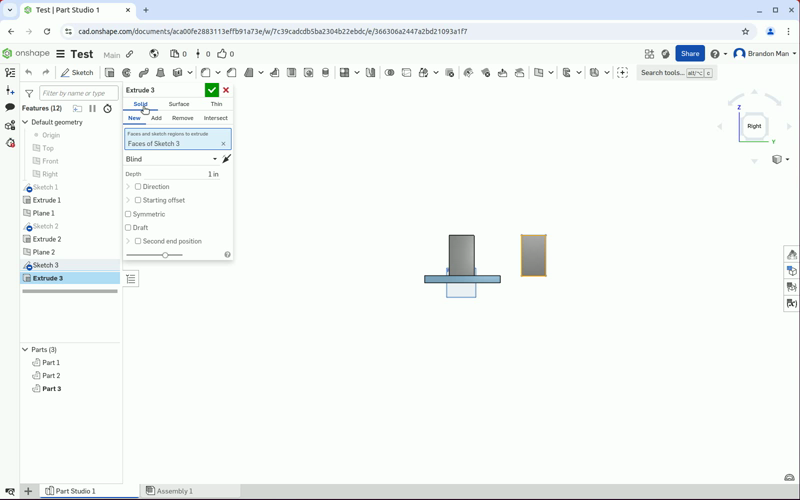
click(143, 106)
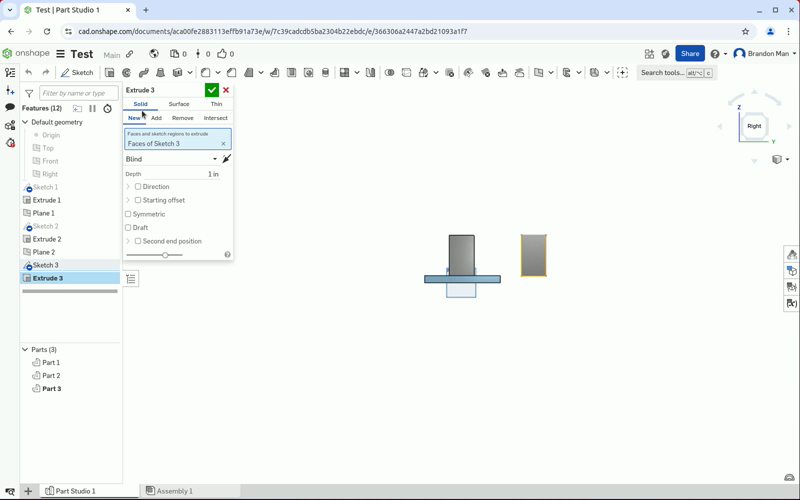
mouse_move(137, 120)
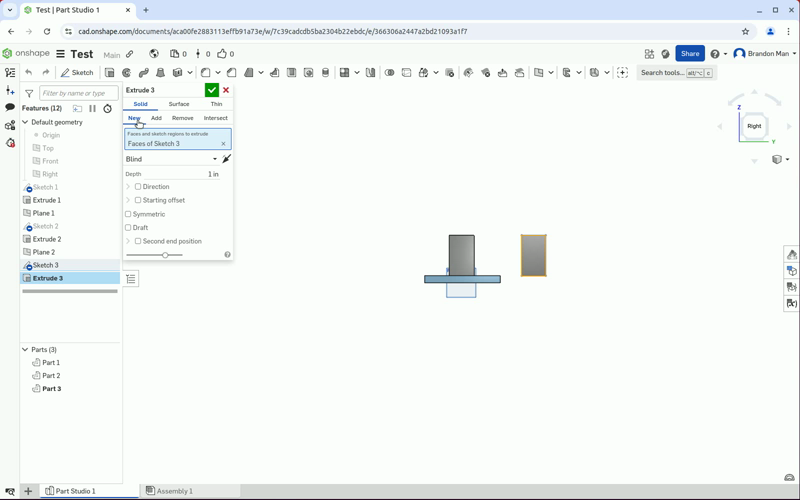
click(137, 120)
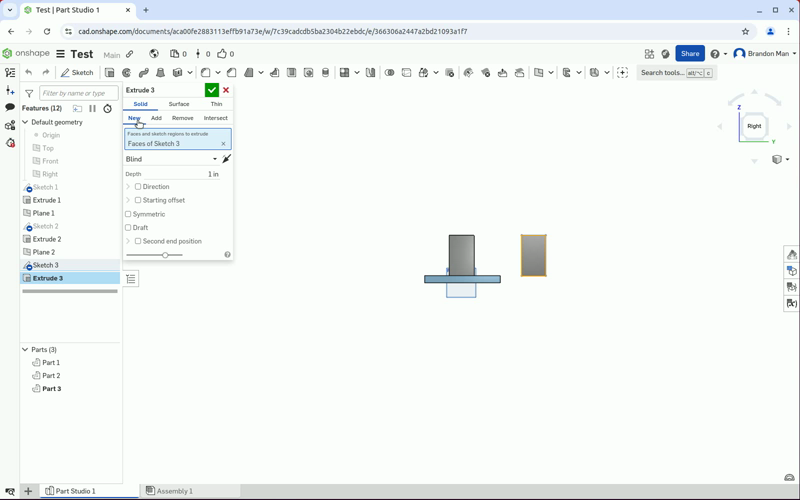
key(tab, 4)
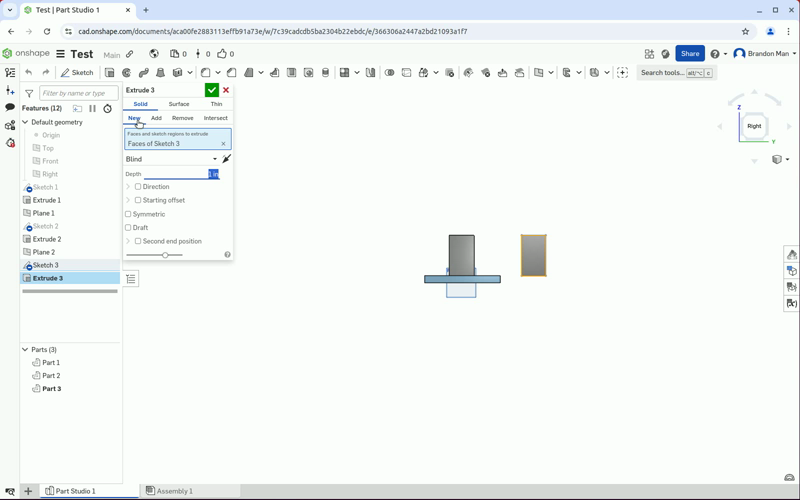
text(0.241)
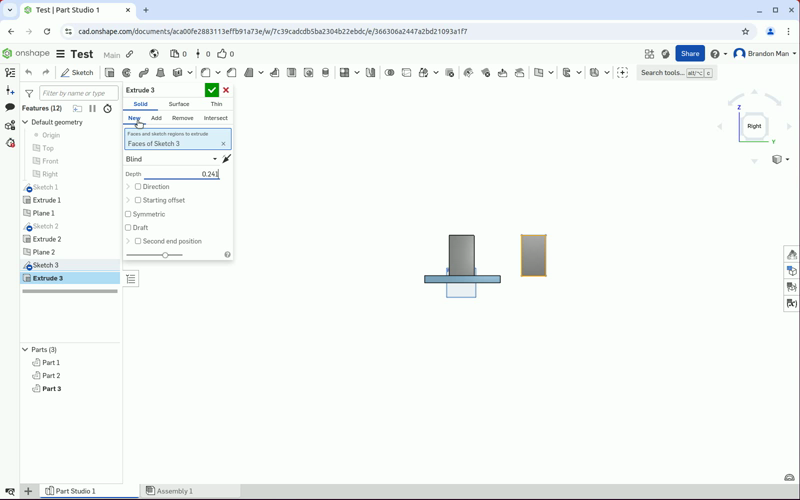
key(enter)
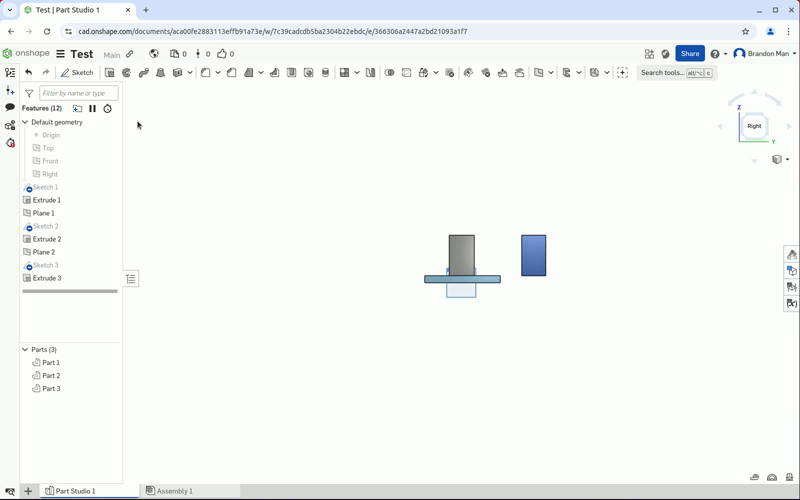
key(shift+h)
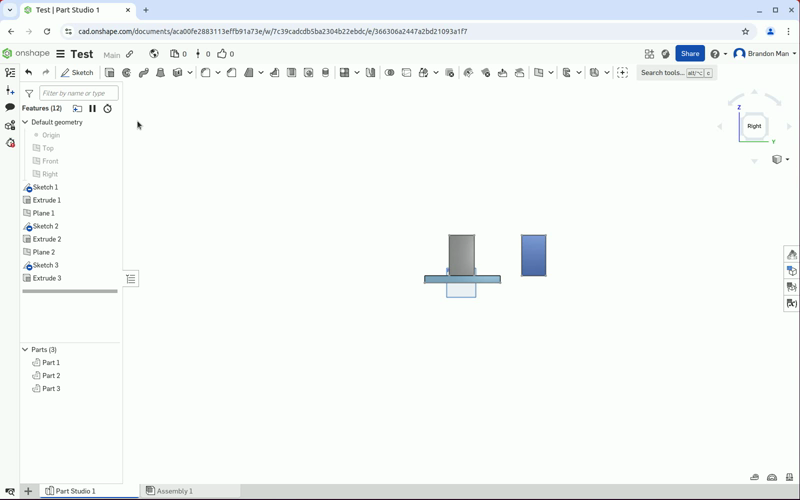
key(shift+h)
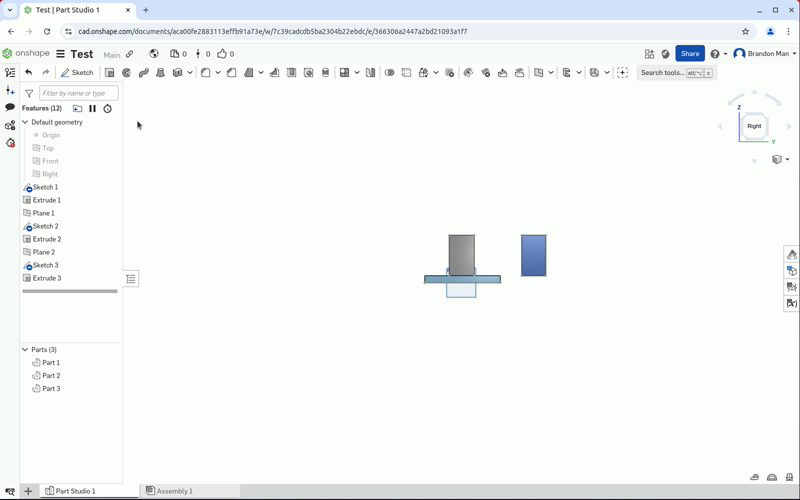
key(shift+7)
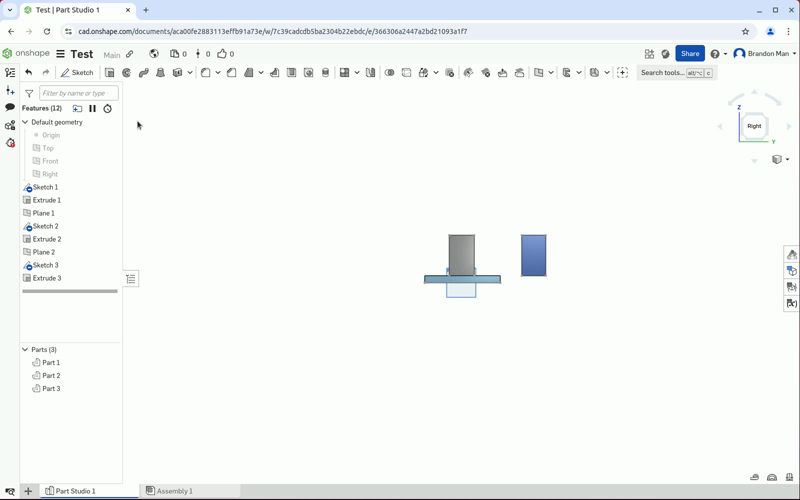
key(right, 2)
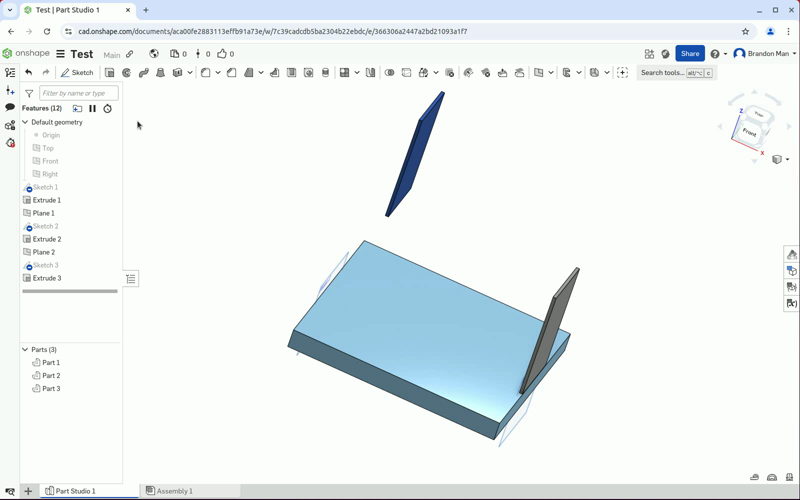
key(down, 2)
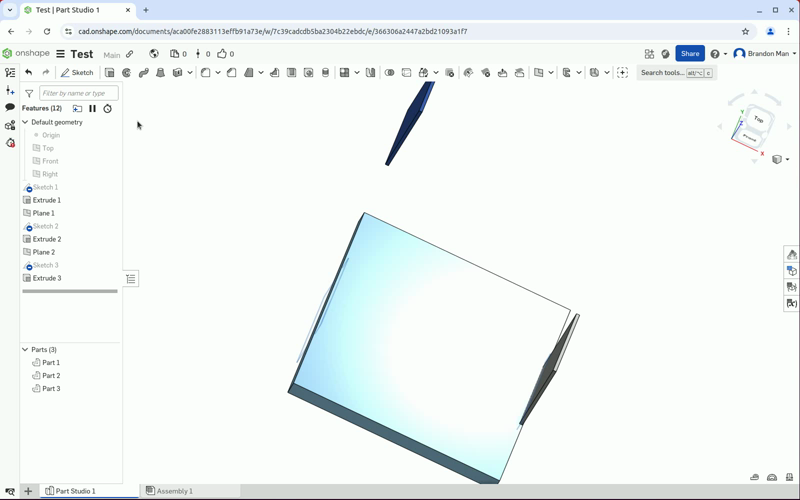
key(up, 2)
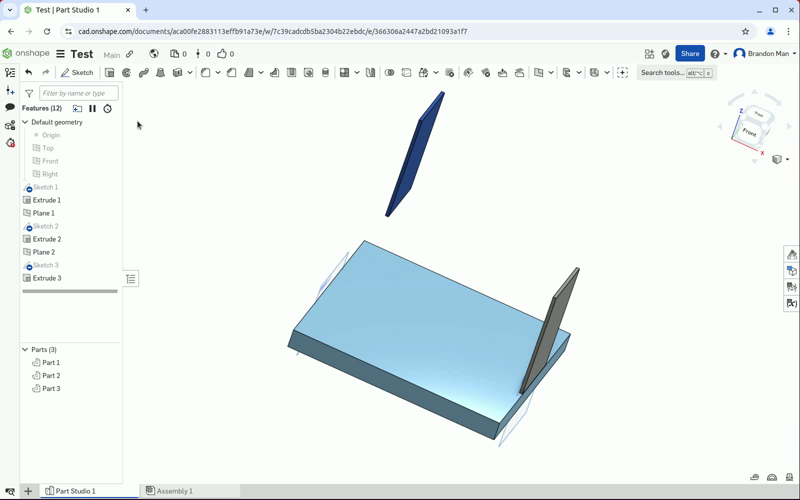
key(left, 2)
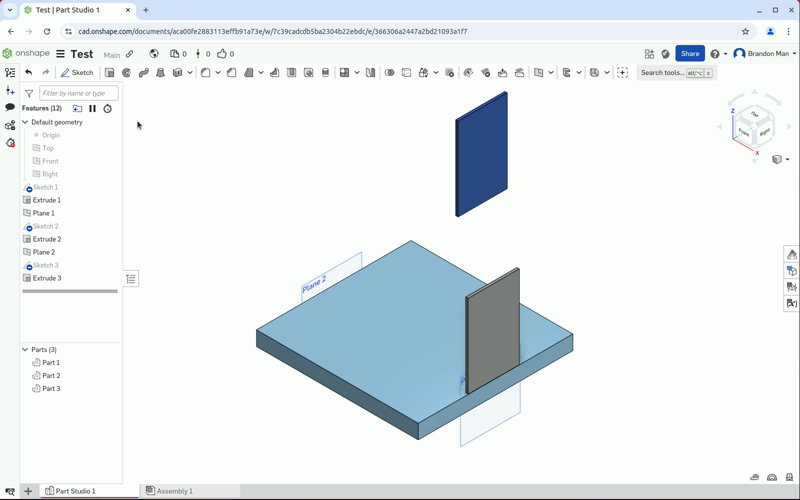
mouse_move(73, 189)
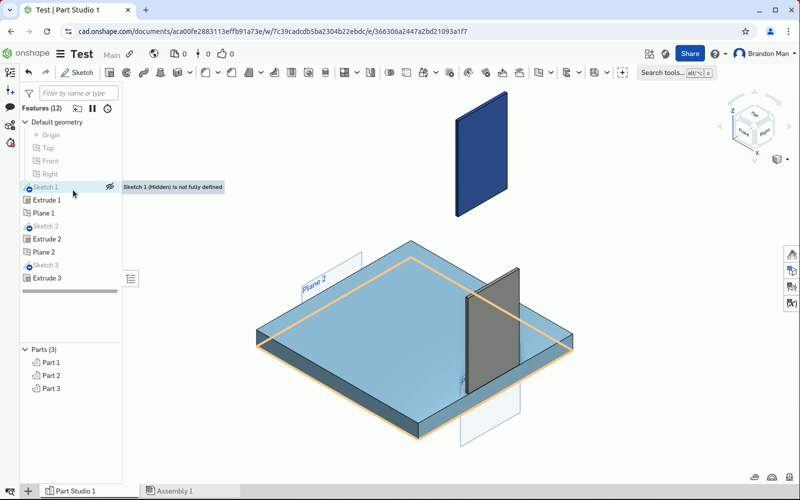
click(73, 189)